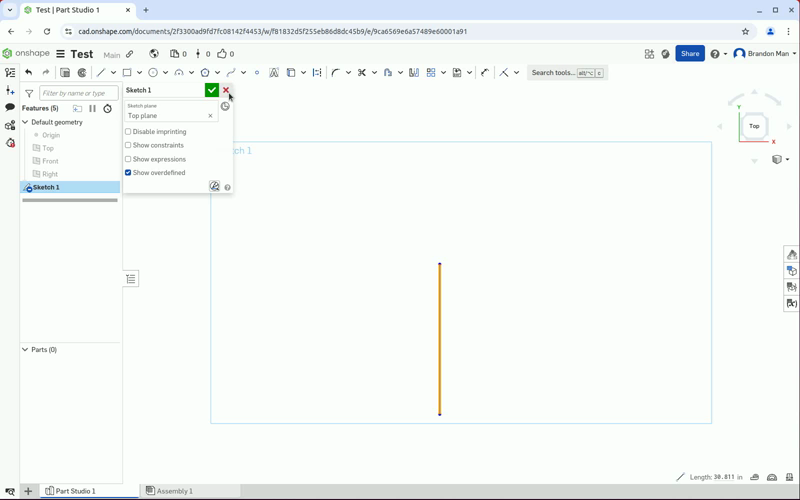
key(shift+h)
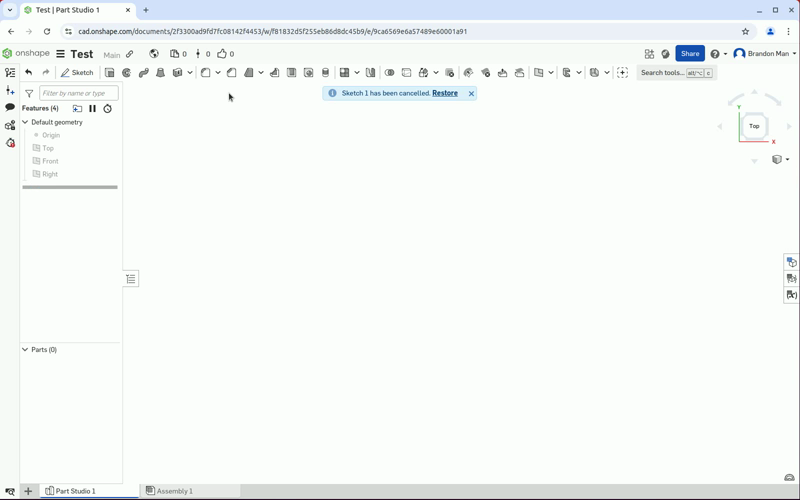
mouse_move(73, 352)
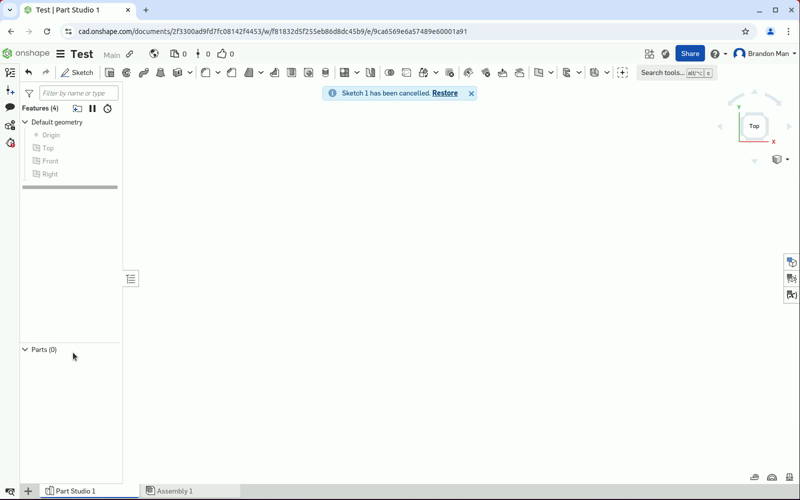
key(y)
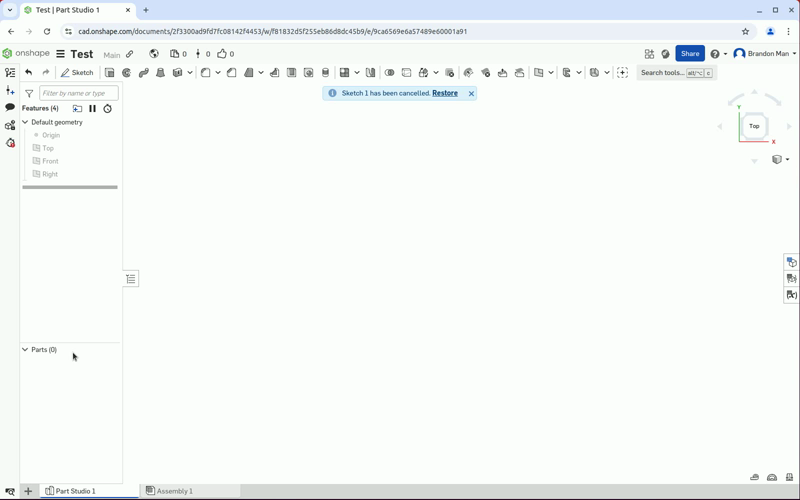
key(shift+p)
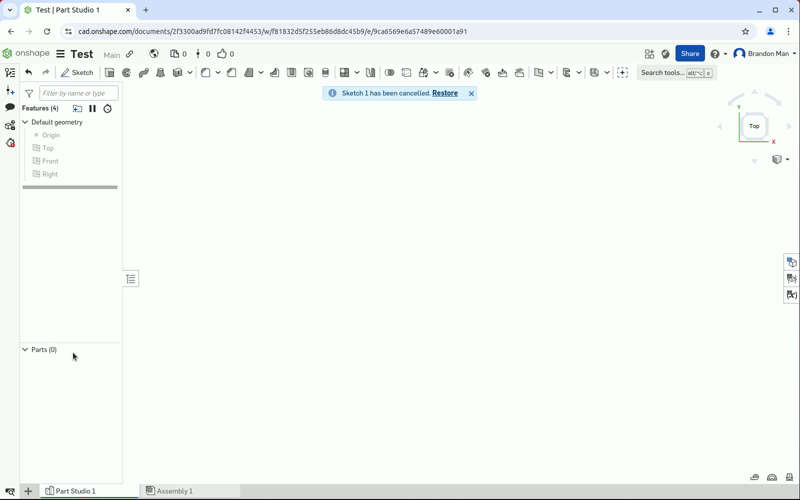
key(space)
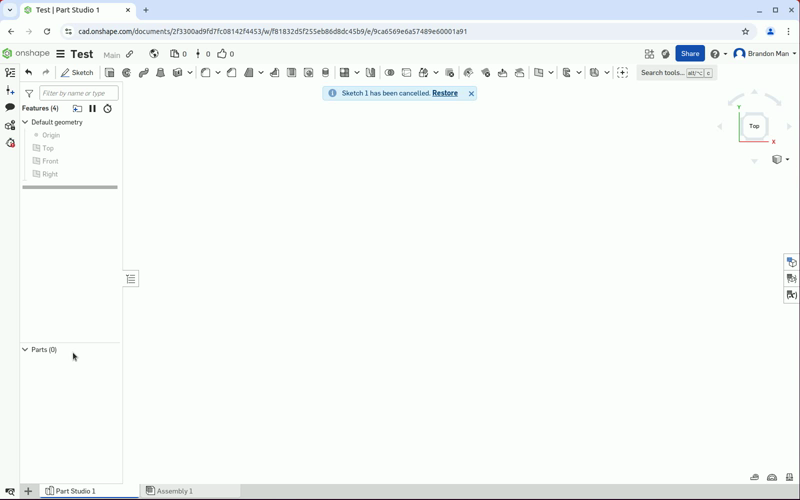
key_down(shift)
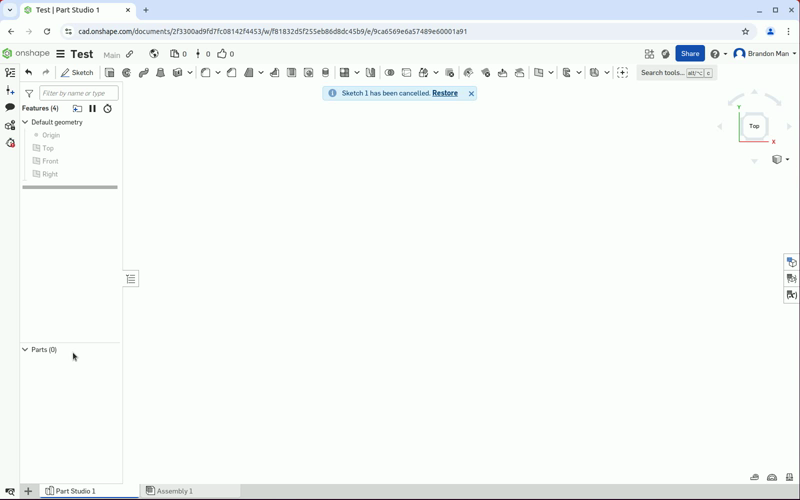
key(up)
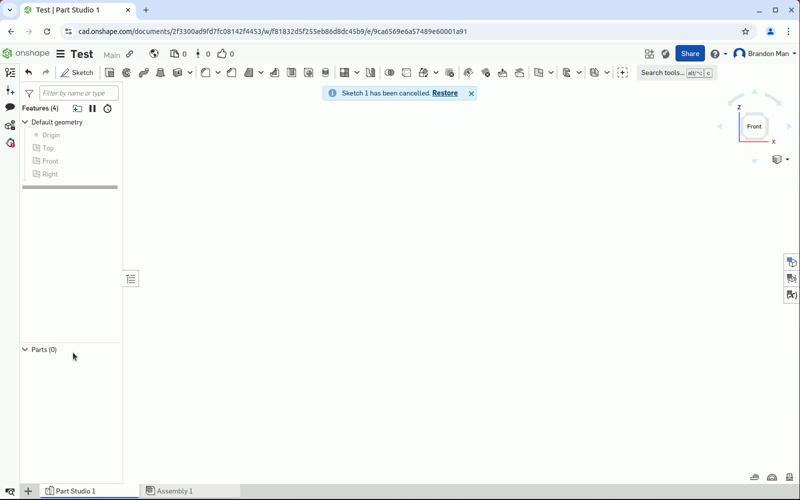
key_up(shift)
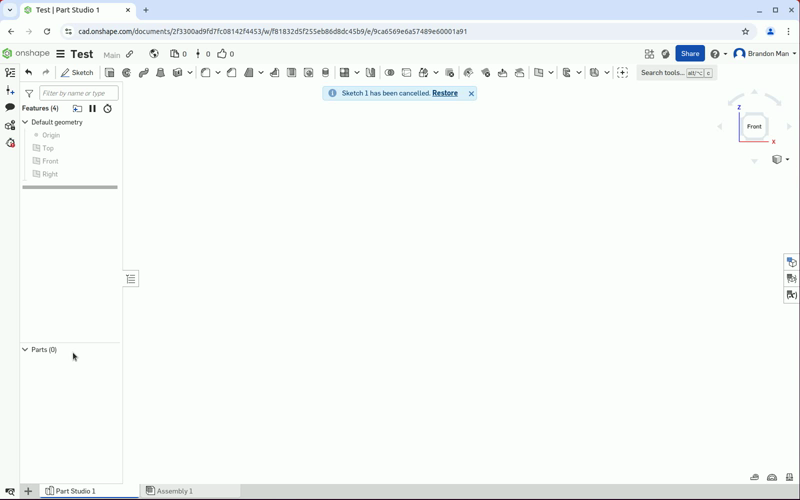
mouse_move(73, 352)
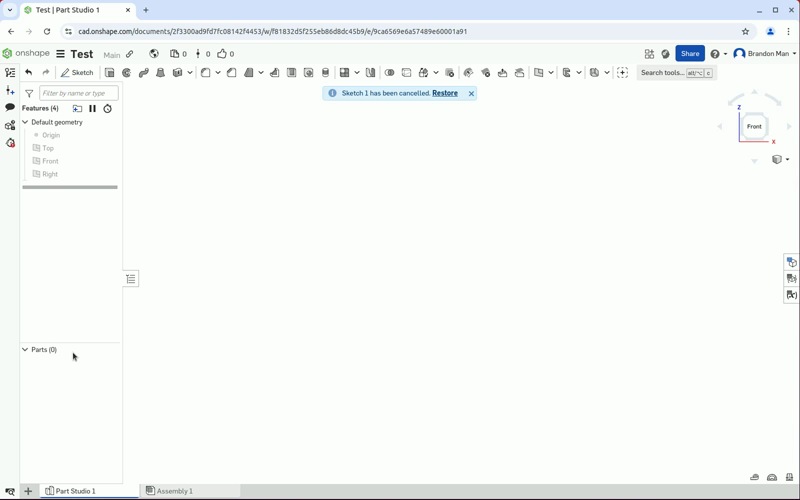
key(shift+y)
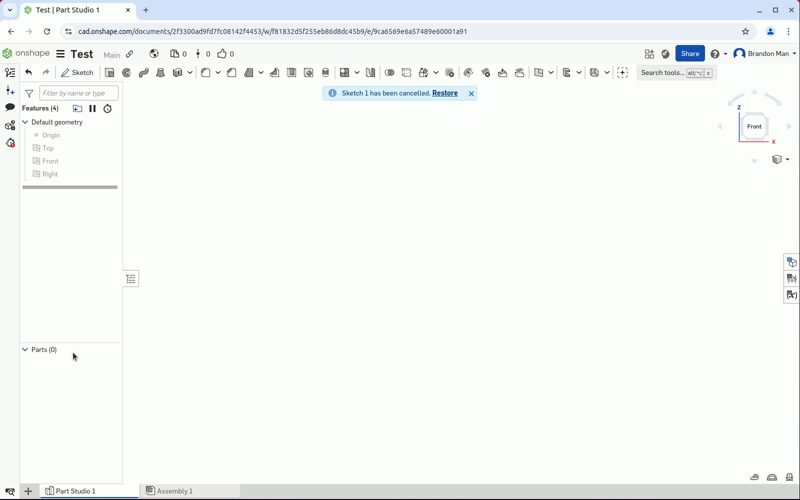
key(shift+s)
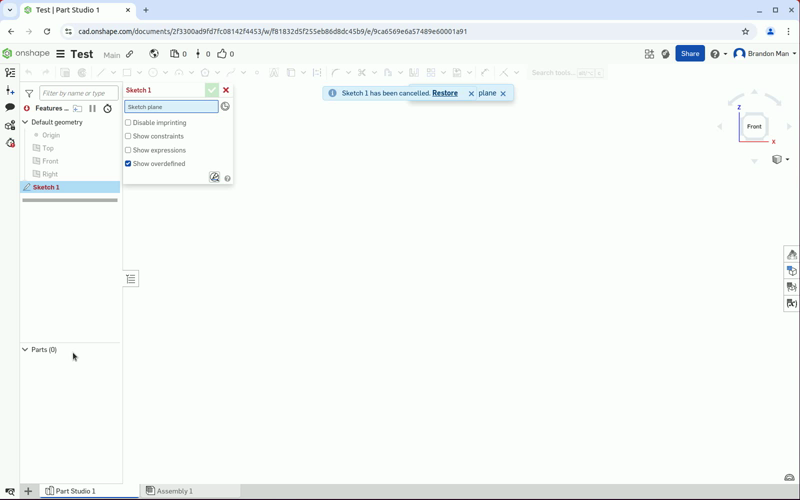
mouse_move(73, 163)
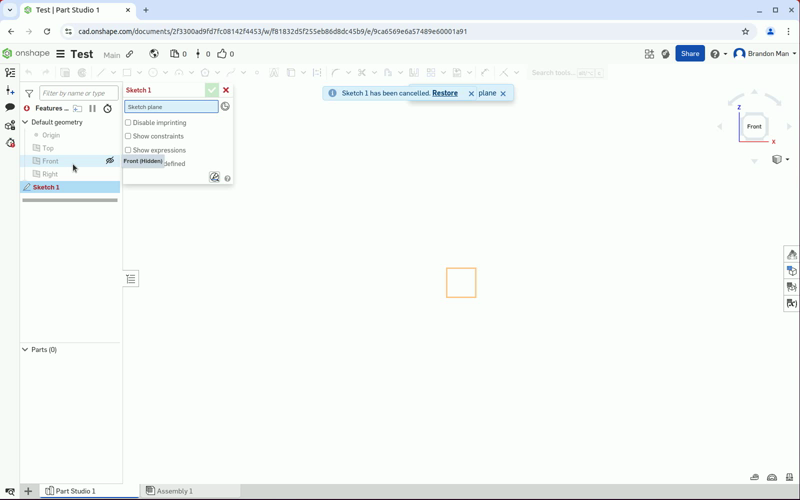
click(73, 163)
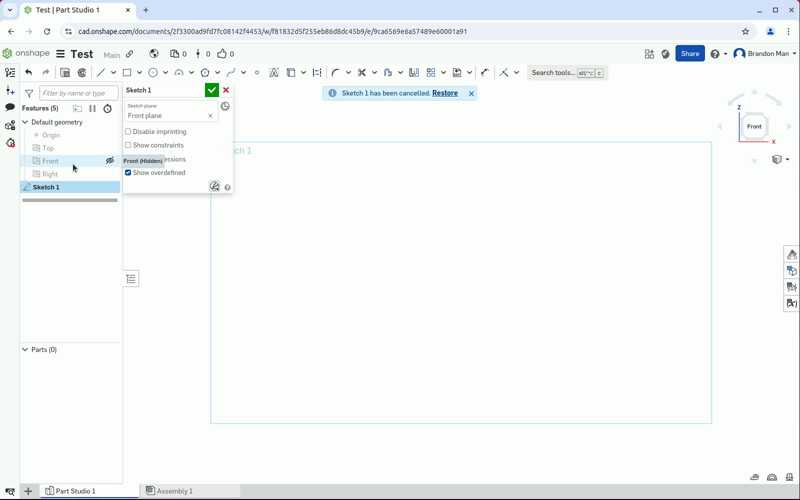
mouse_move(73, 352)
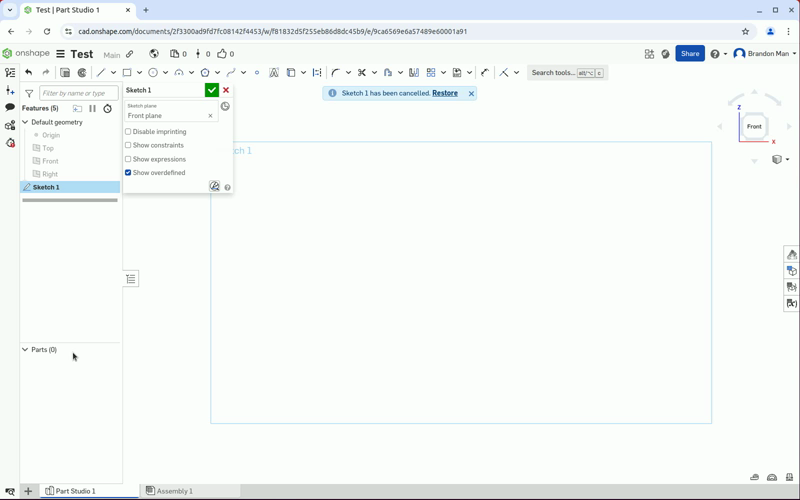
key(y)
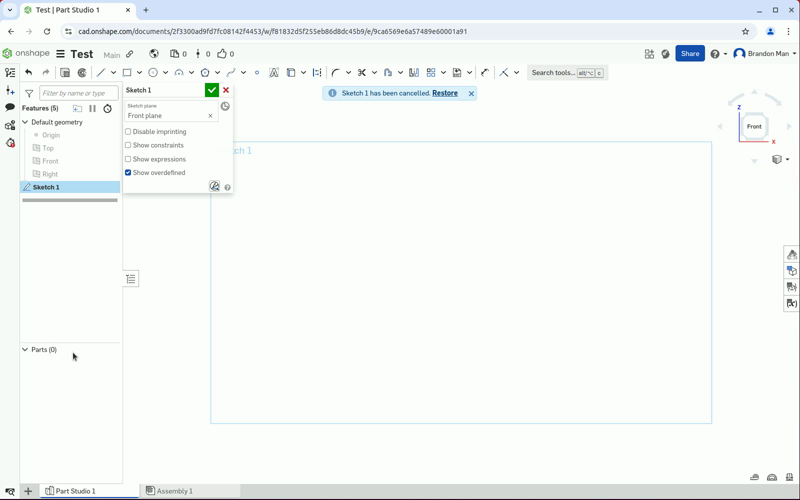
key(l)
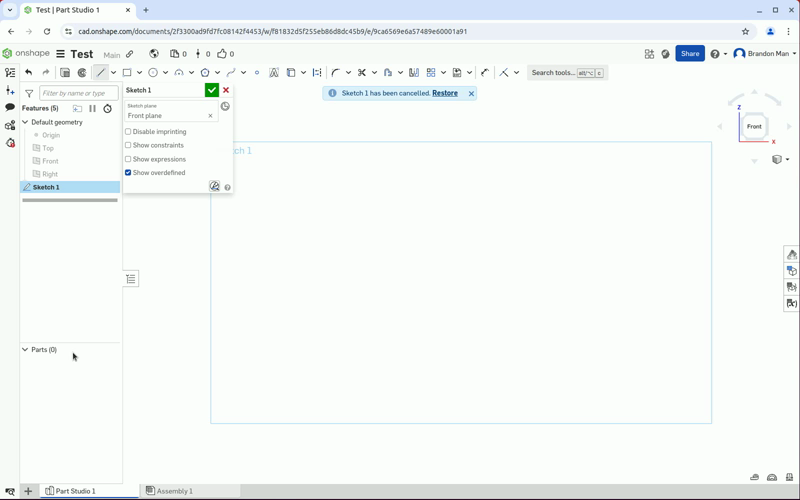
key_down(shift)
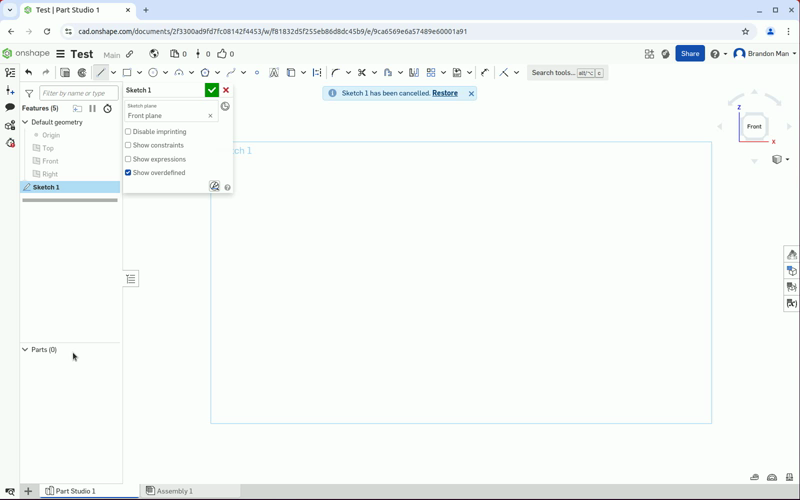
mouse_move(349, 326)
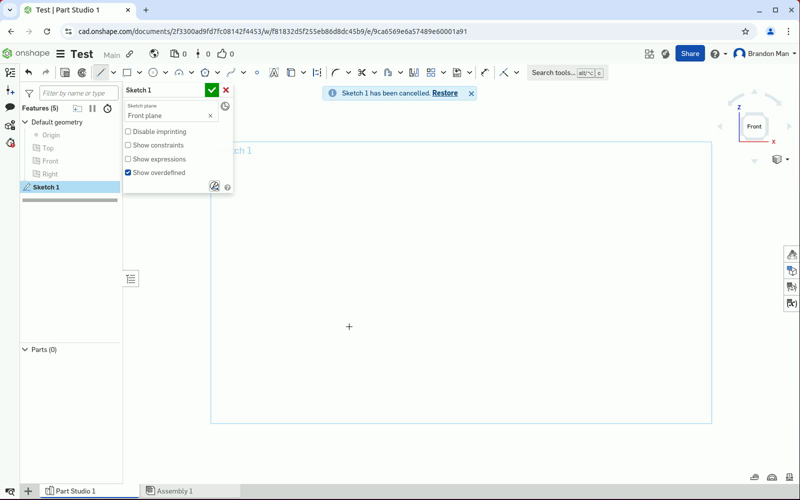
click(349, 326)
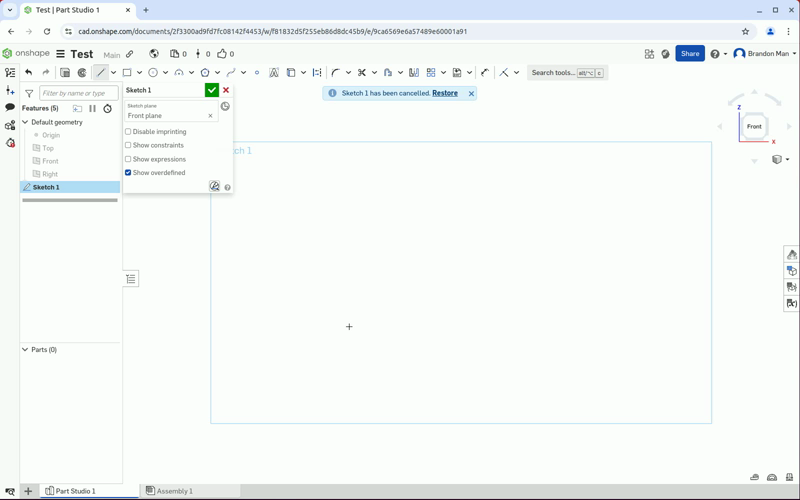
key_up(shift)
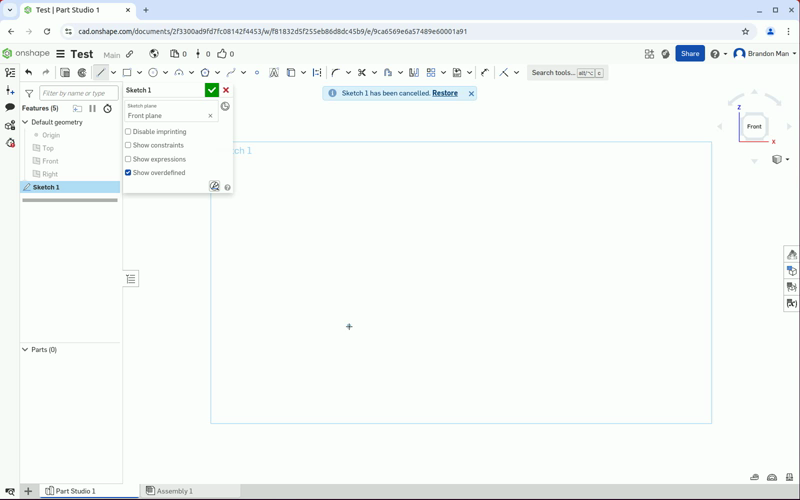
key_down(shift)
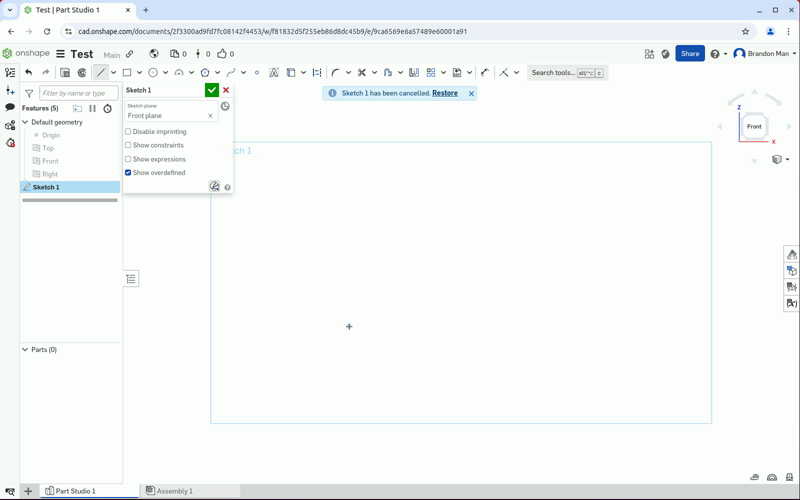
mouse_move(572, 326)
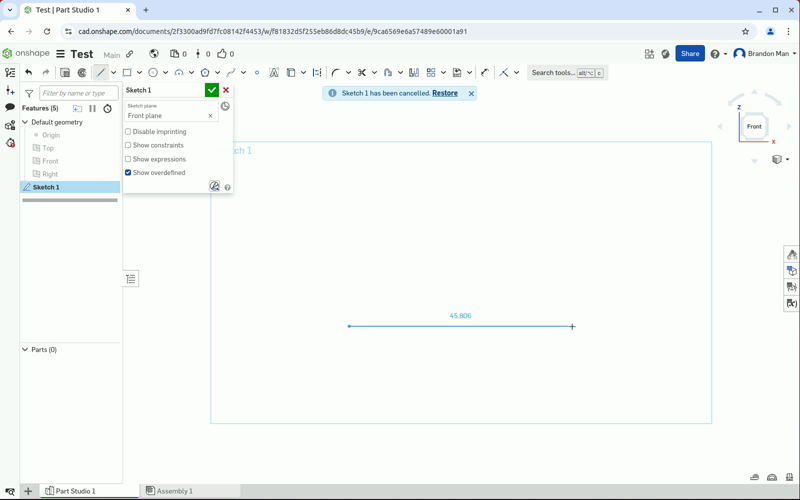
click(572, 326)
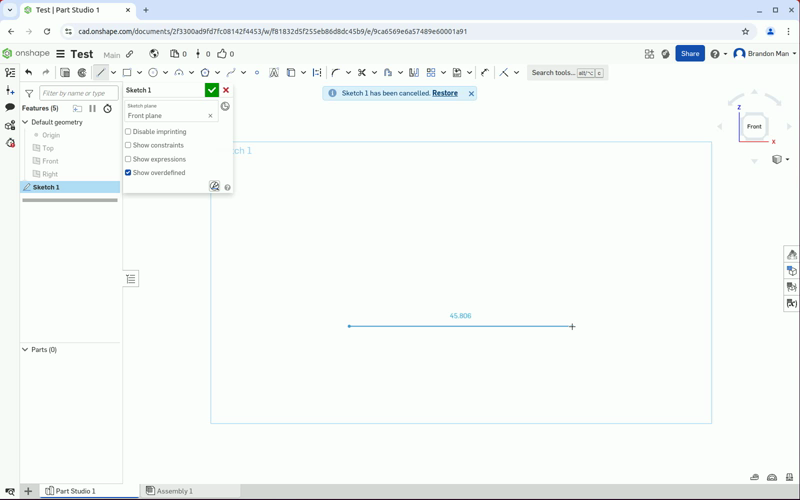
key_up(shift)
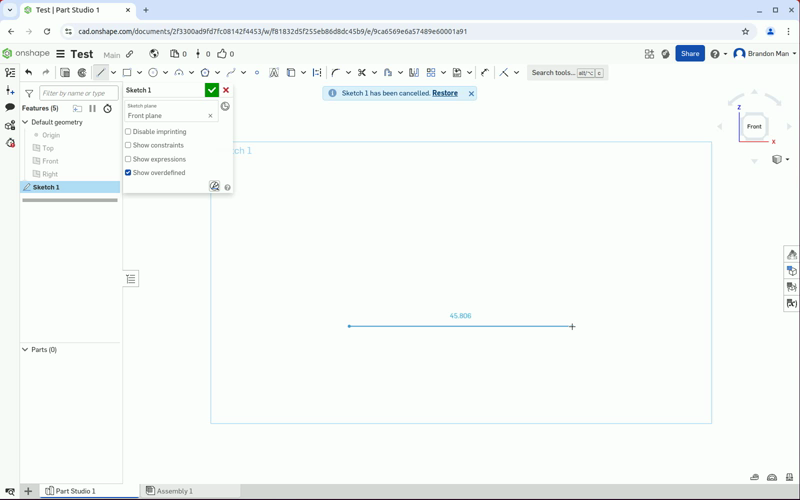
key_down(shift)
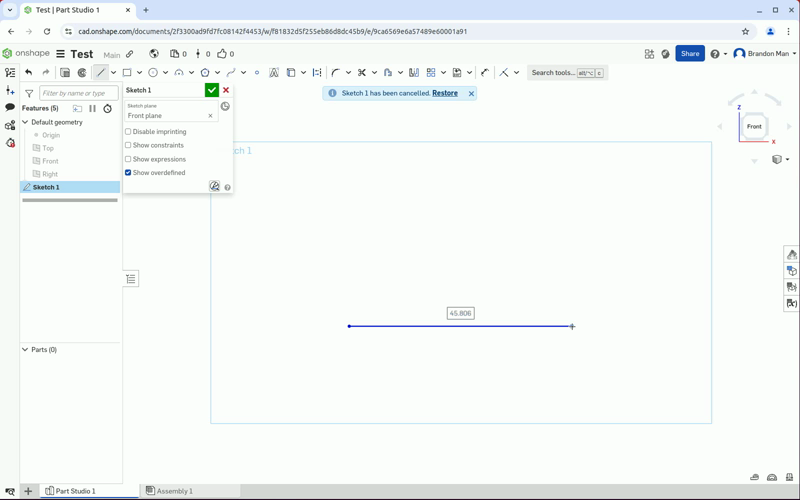
mouse_move(589, 326)
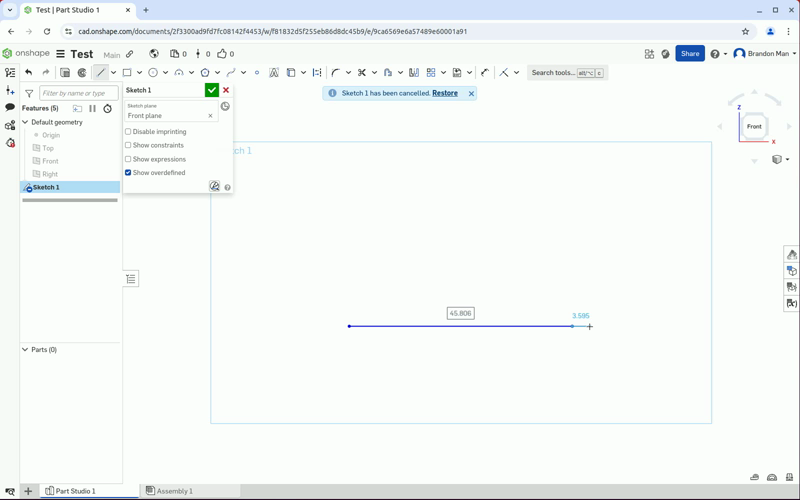
mouse_move(572, 302)
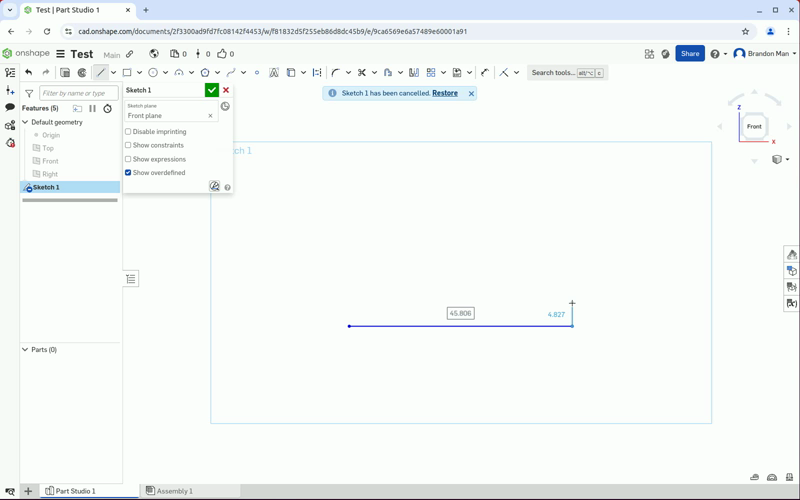
click(572, 302)
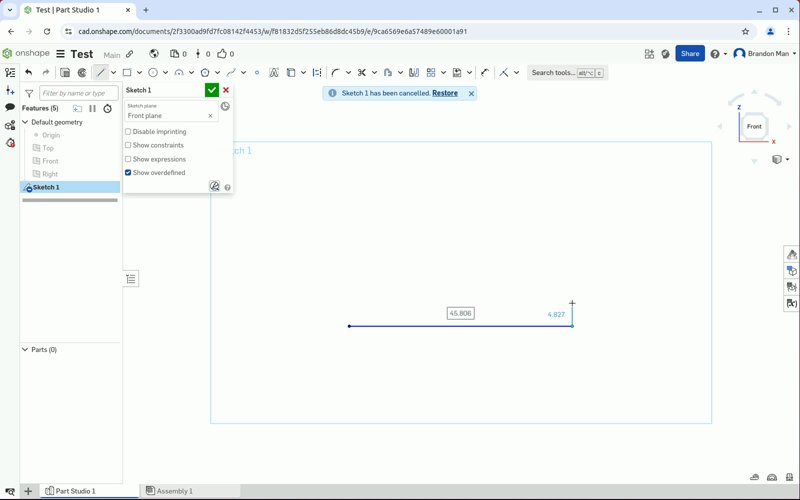
key_up(shift)
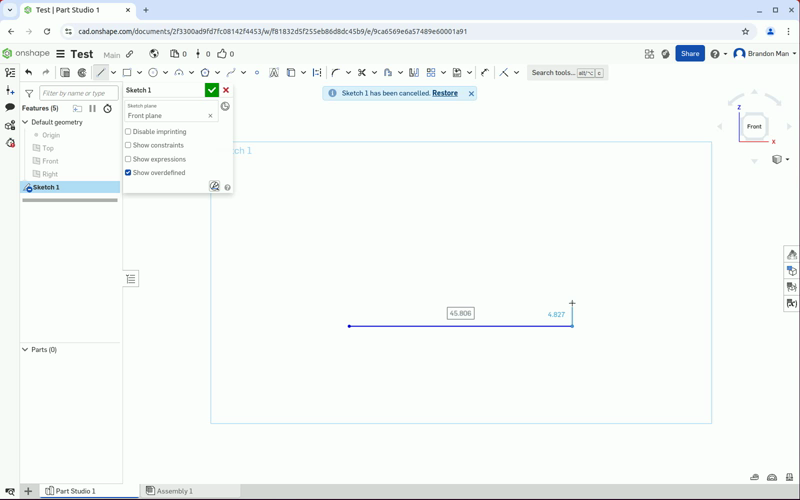
key_down(shift)
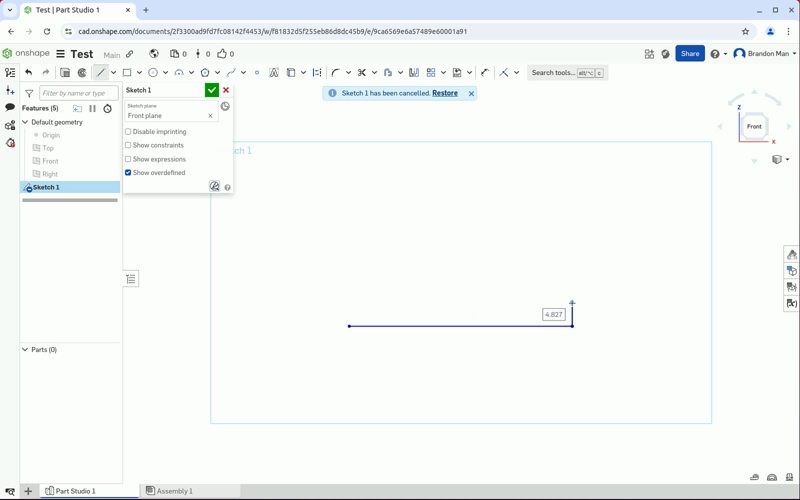
mouse_move(589, 302)
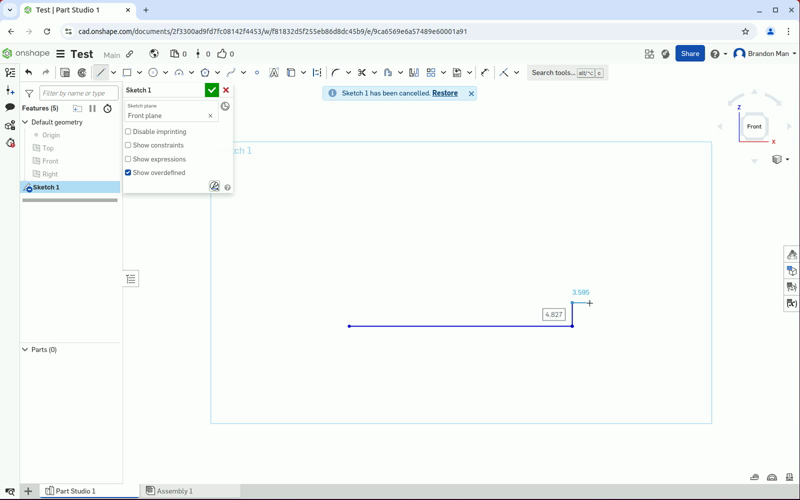
mouse_move(546, 302)
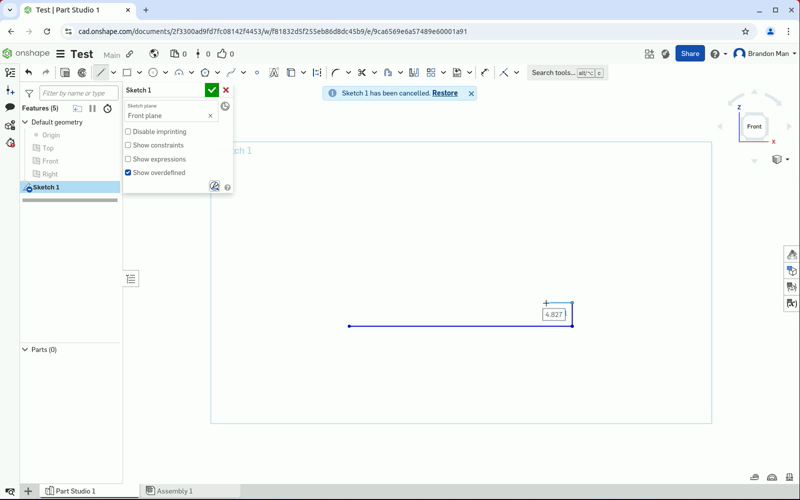
click(546, 302)
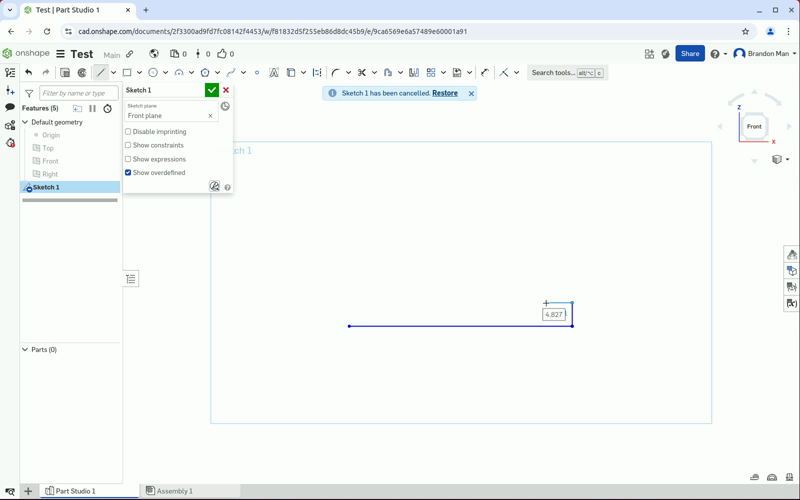
key_up(shift)
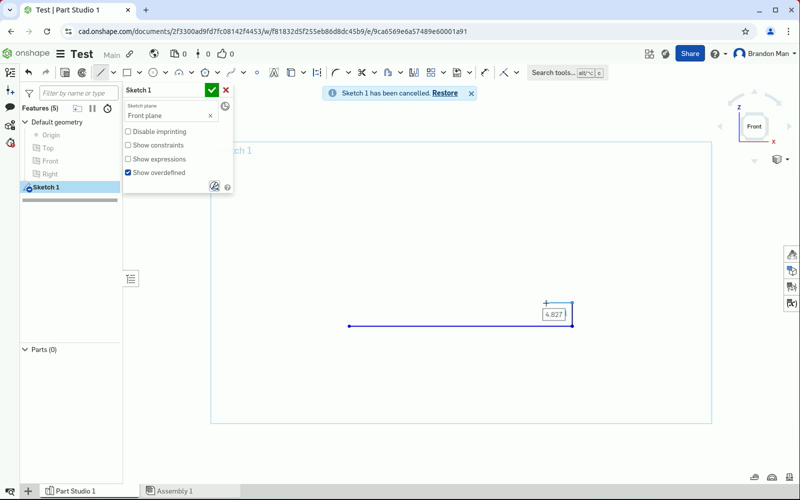
key_down(shift)
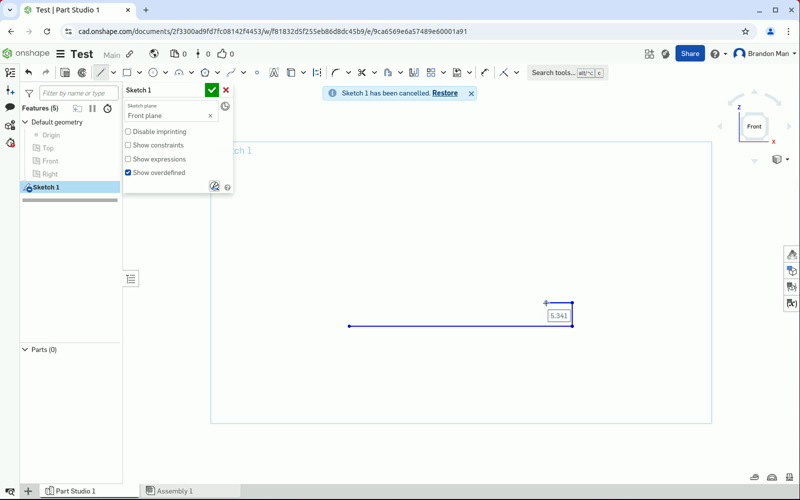
mouse_move(576, 302)
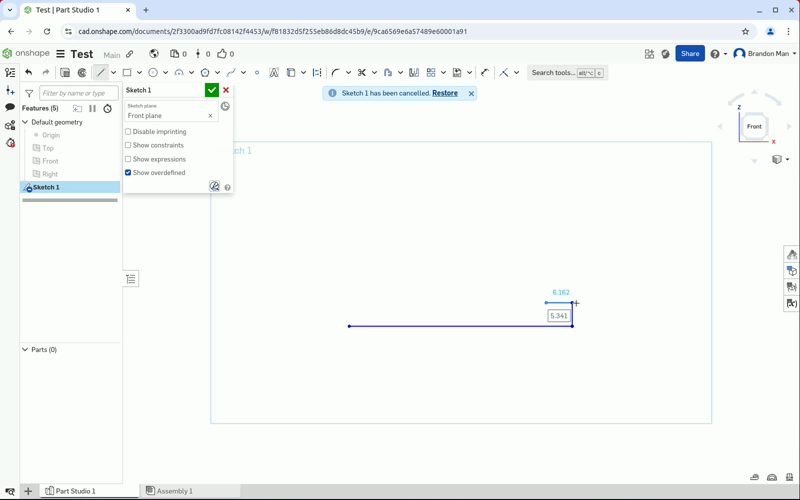
mouse_move(527, 302)
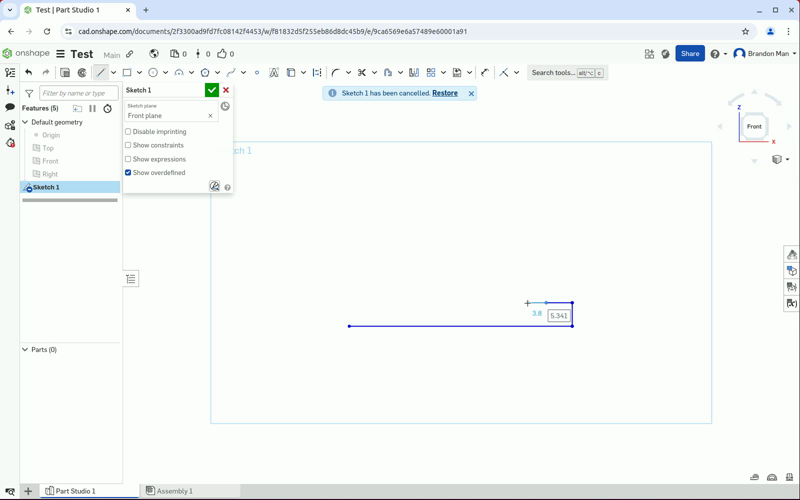
click(527, 302)
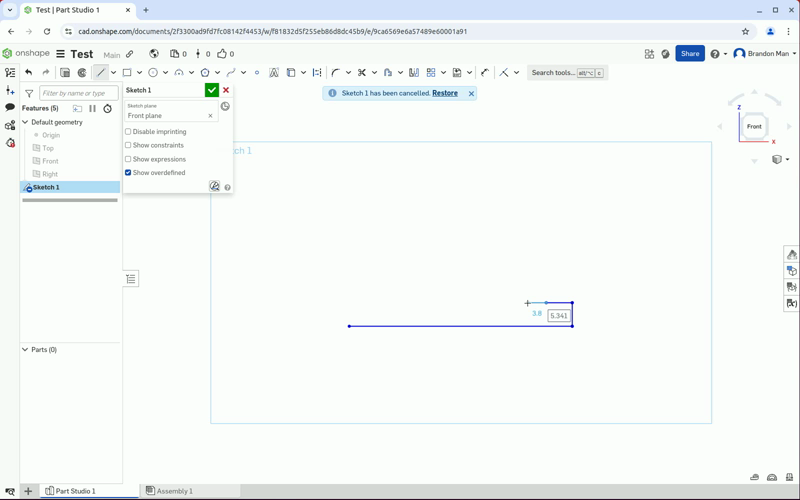
key_up(shift)
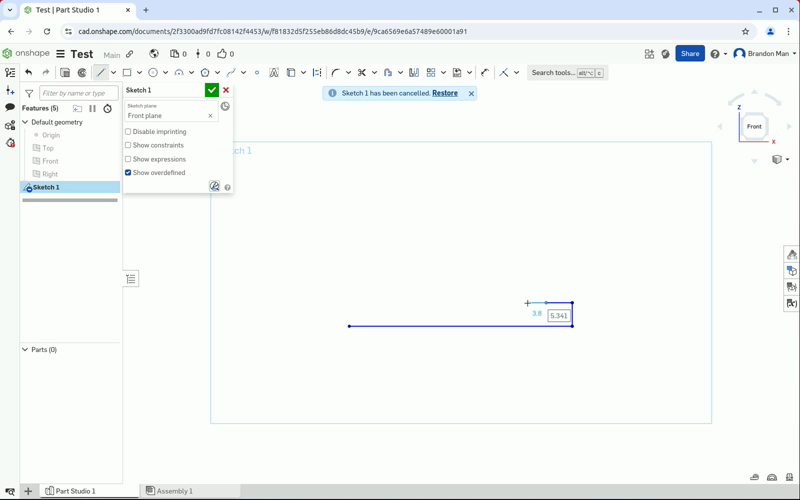
key_down(shift)
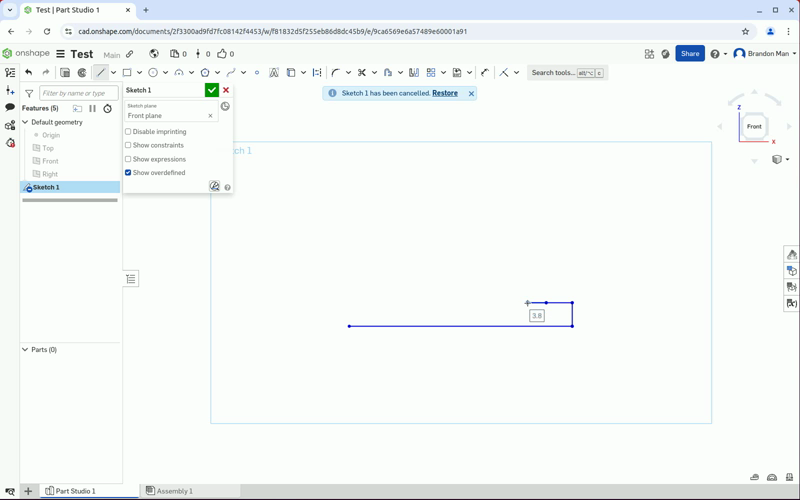
mouse_move(349, 302)
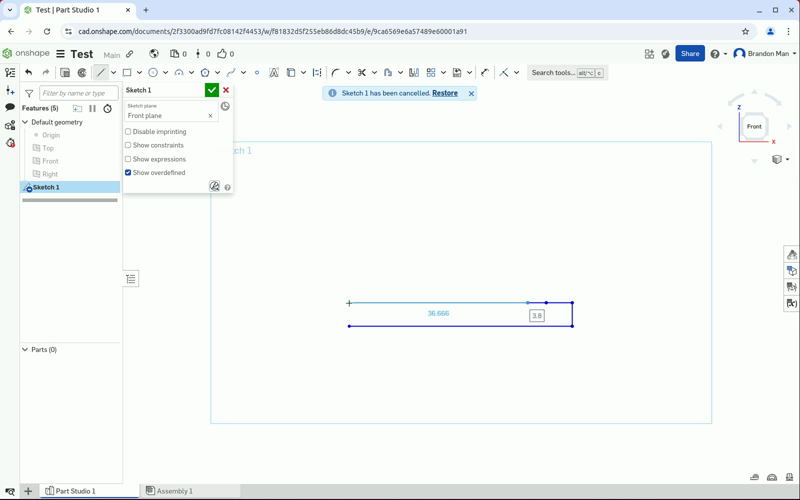
click(349, 302)
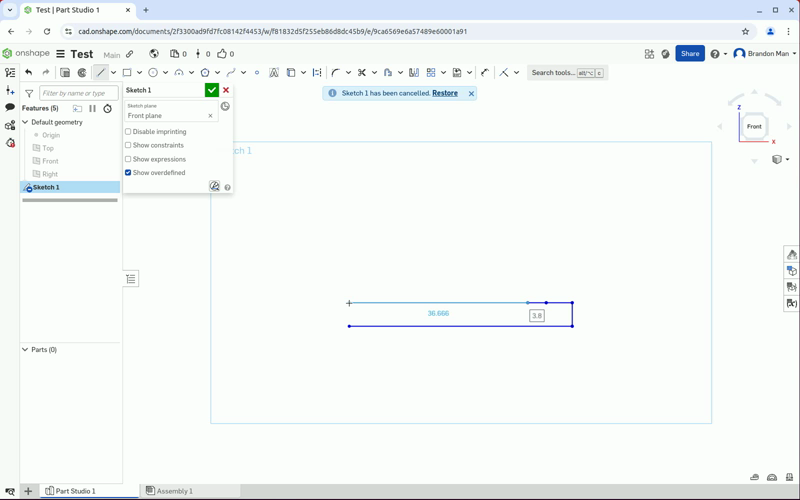
key_up(shift)
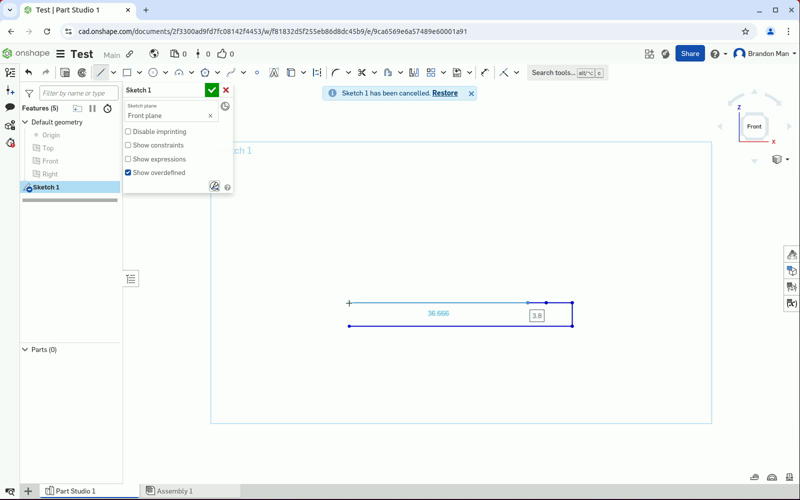
mouse_move(379, 302)
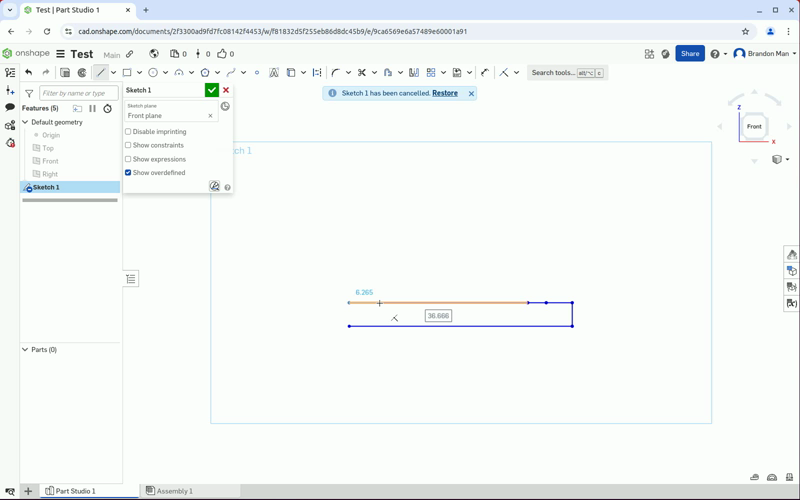
key_down(shift)
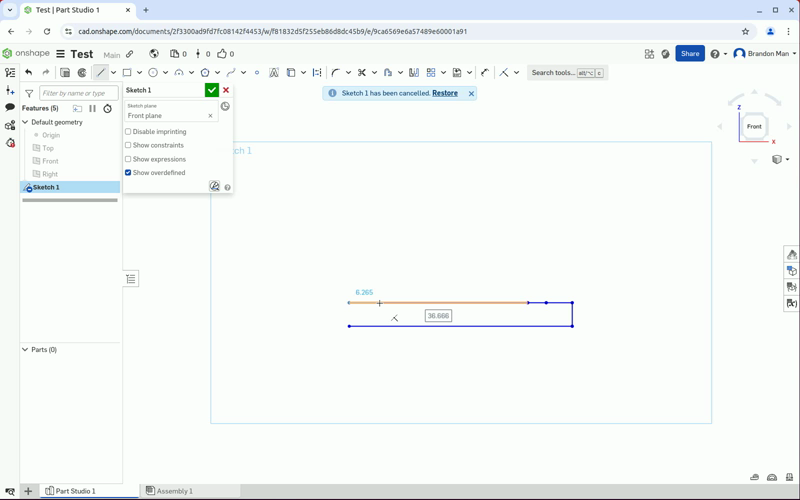
mouse_move(349, 326)
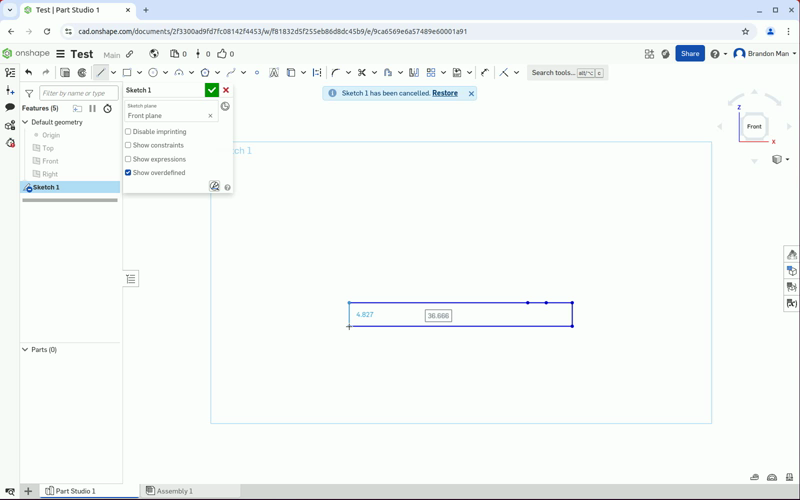
key_up(shift)
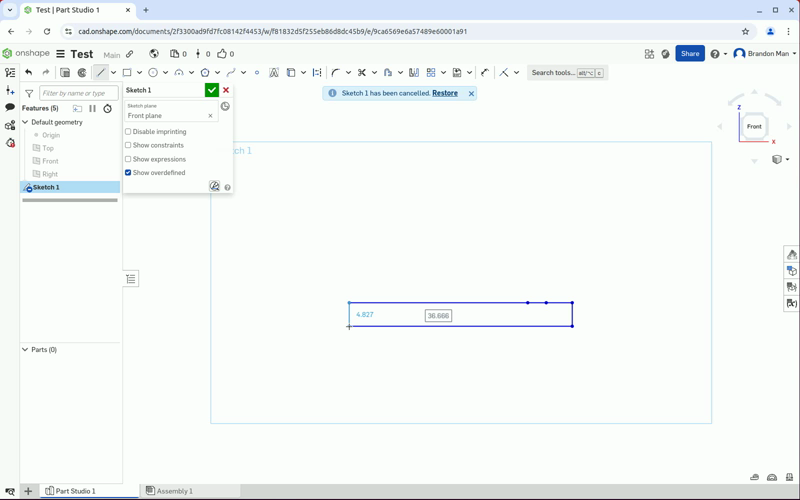
click(349, 326)
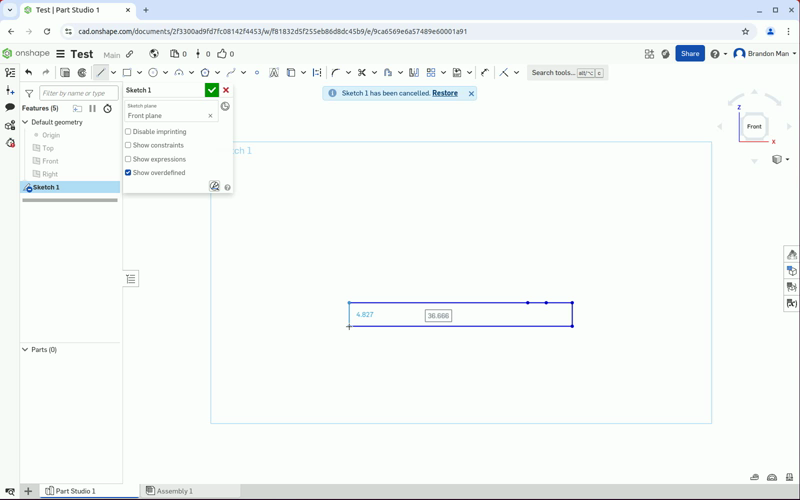
key(esc)
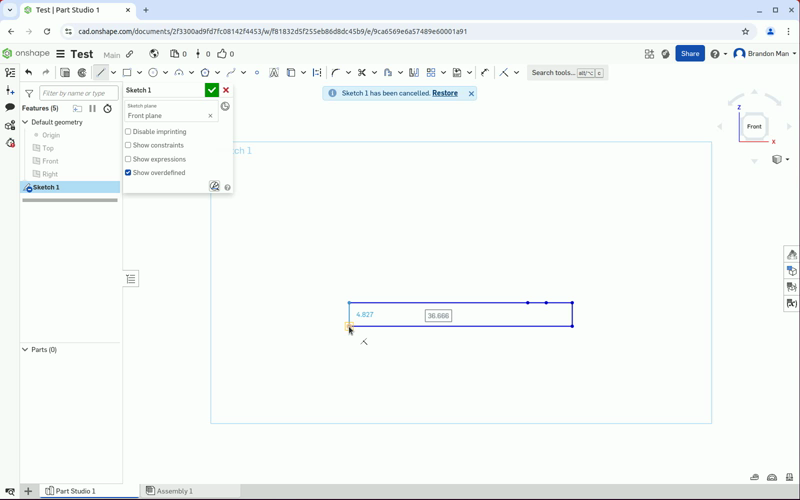
mouse_move(370, 309)
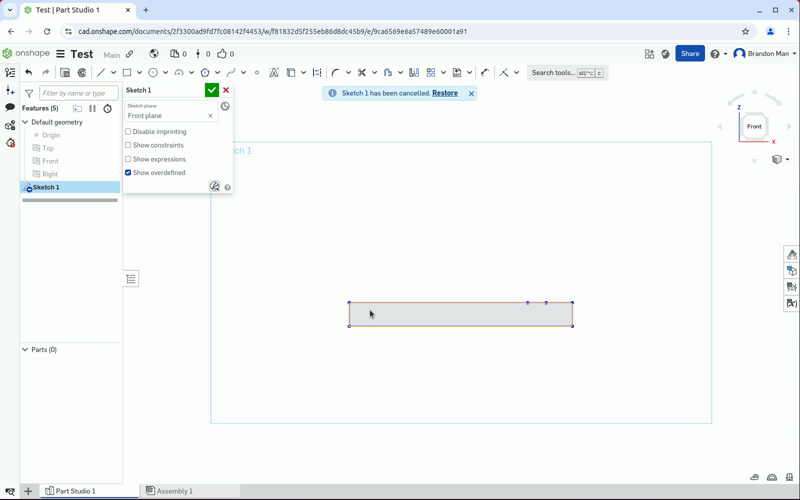
click(370, 309)
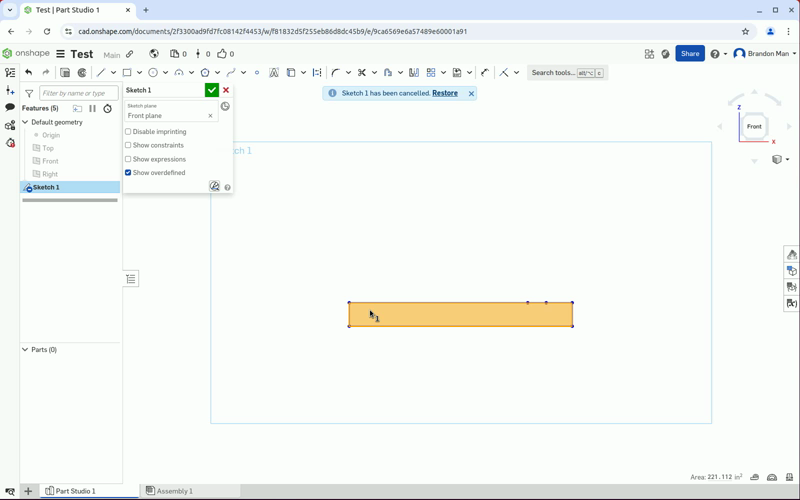
mouse_move(73, 352)
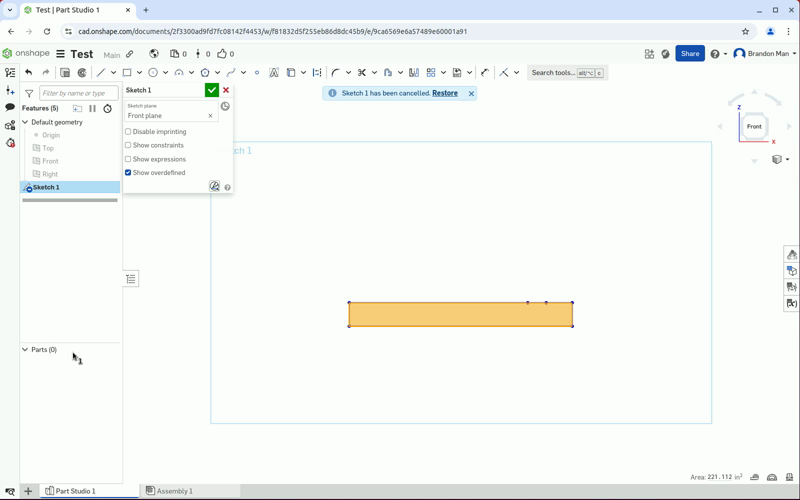
key(shift+y)
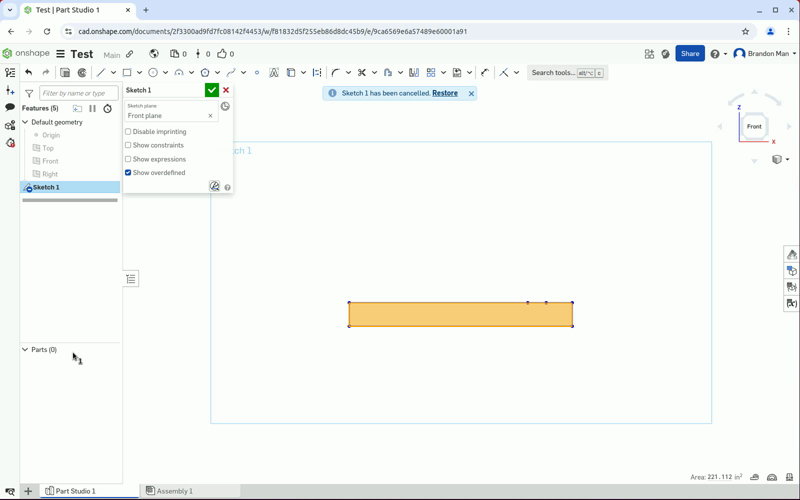
key(shift+e)
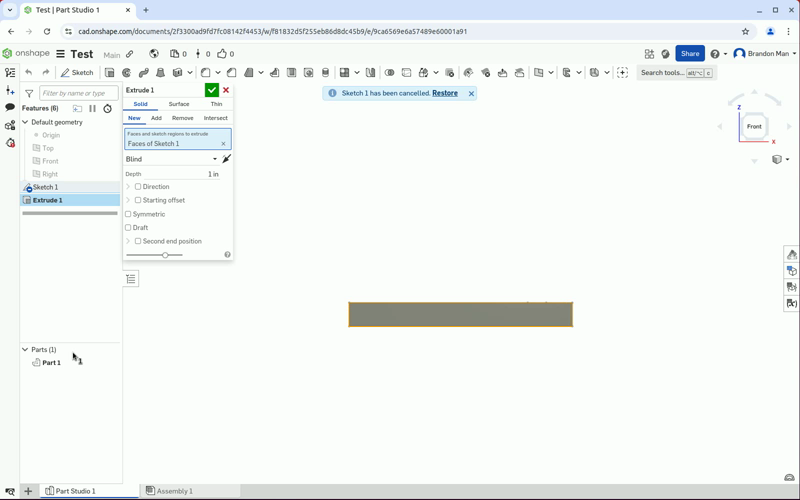
mouse_move(143, 106)
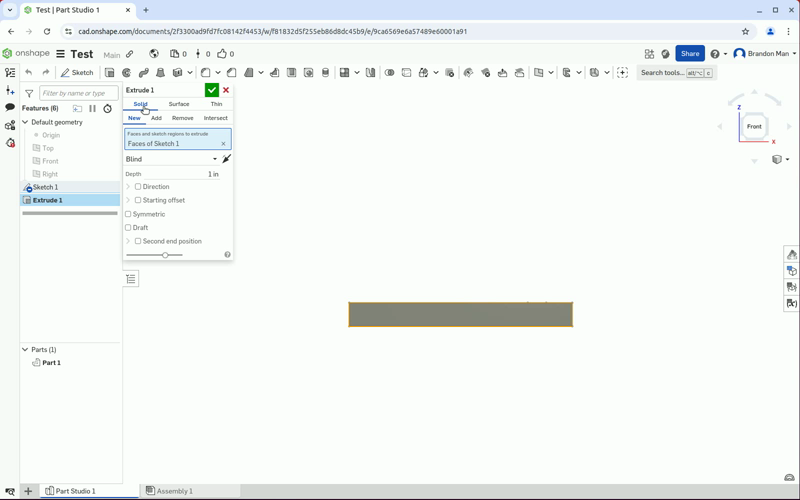
click(143, 106)
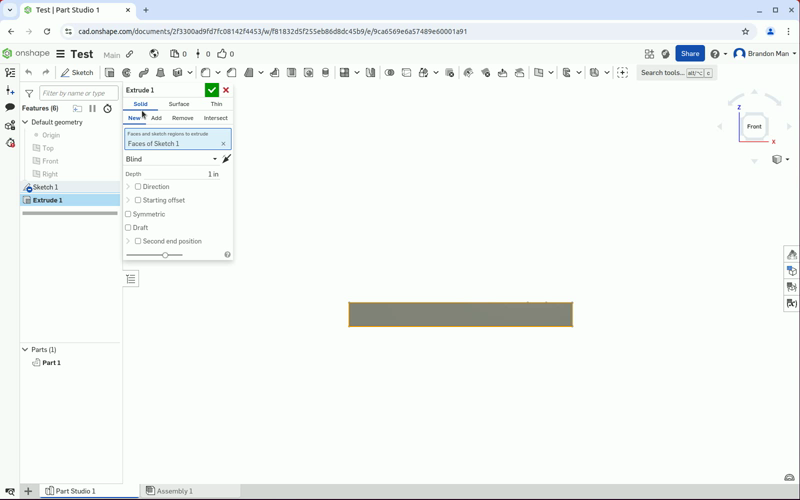
mouse_move(137, 120)
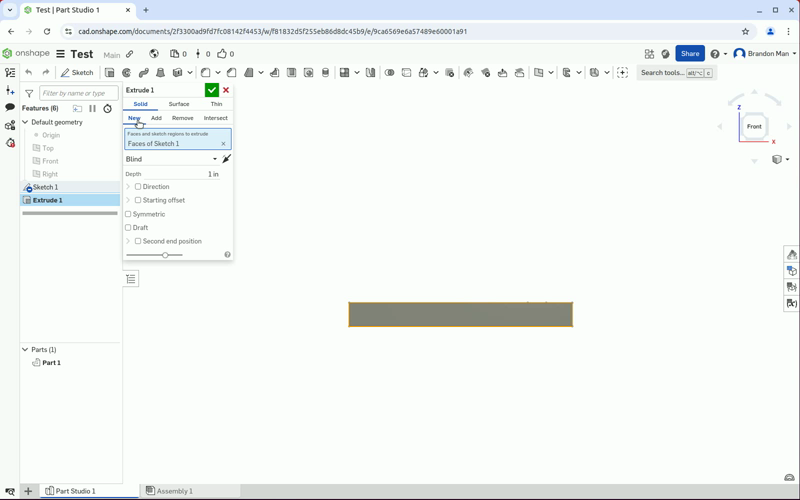
click(137, 120)
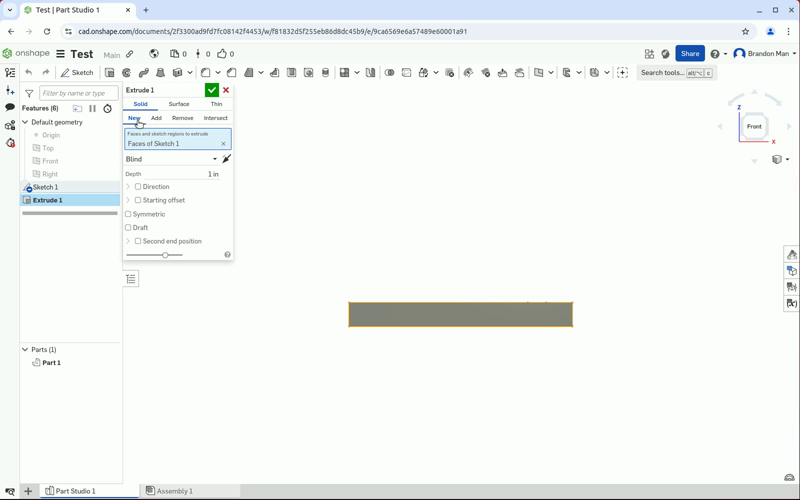
key(tab, 4)
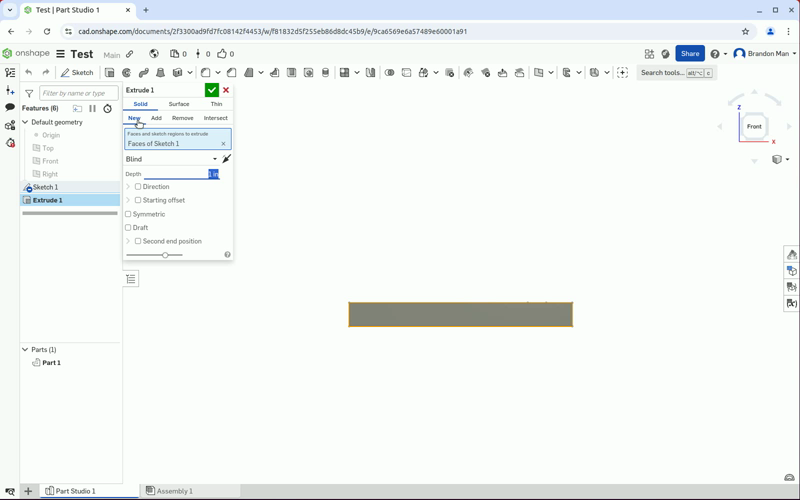
text(18.775)
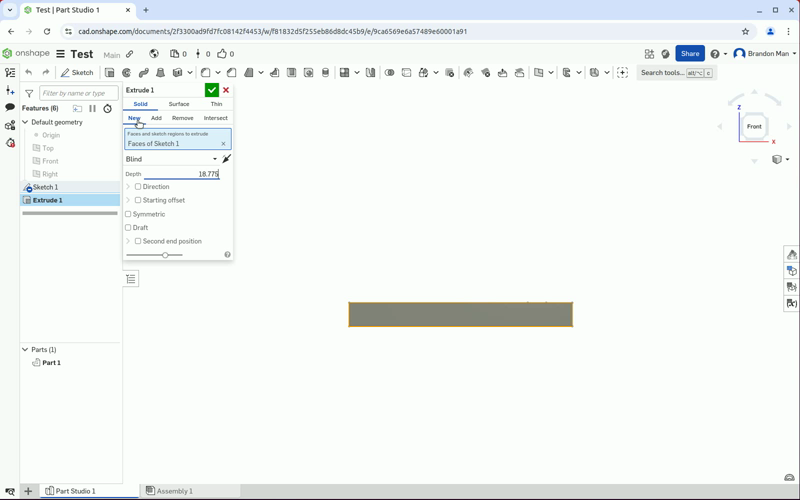
key(enter)
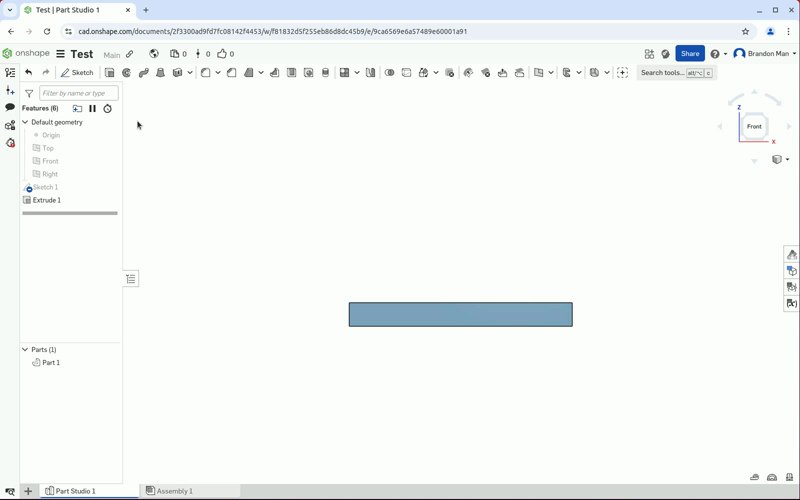
key(shift+h)
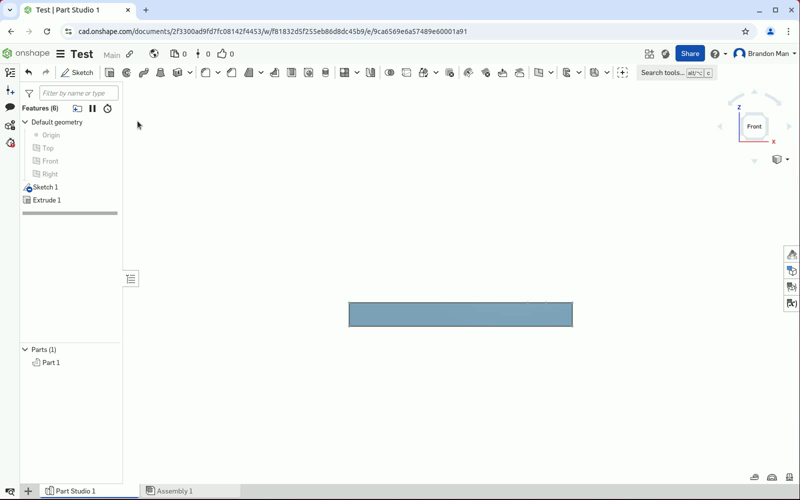
key(shift+h)
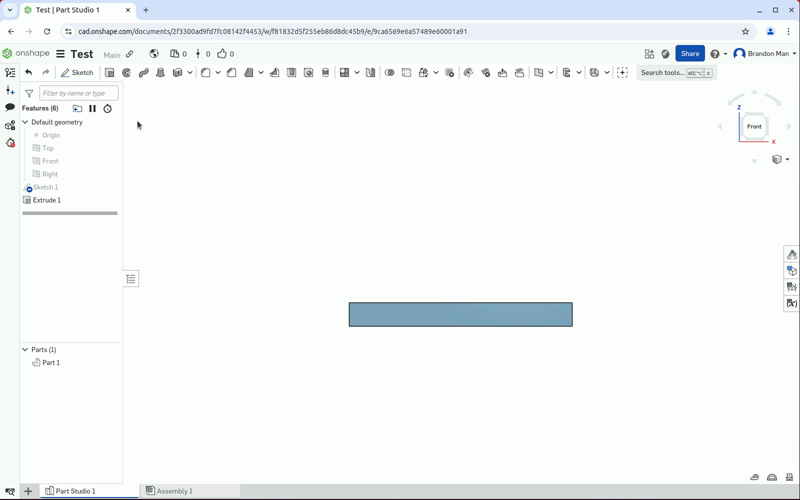
mouse_move(73, 189)
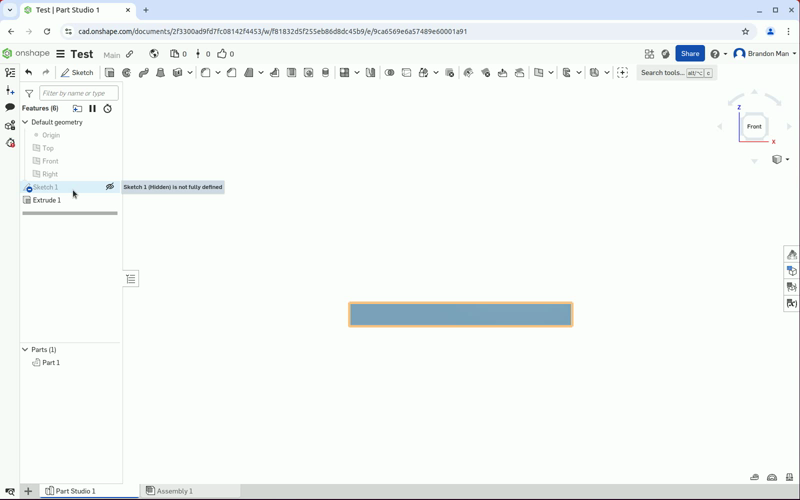
click(73, 189)
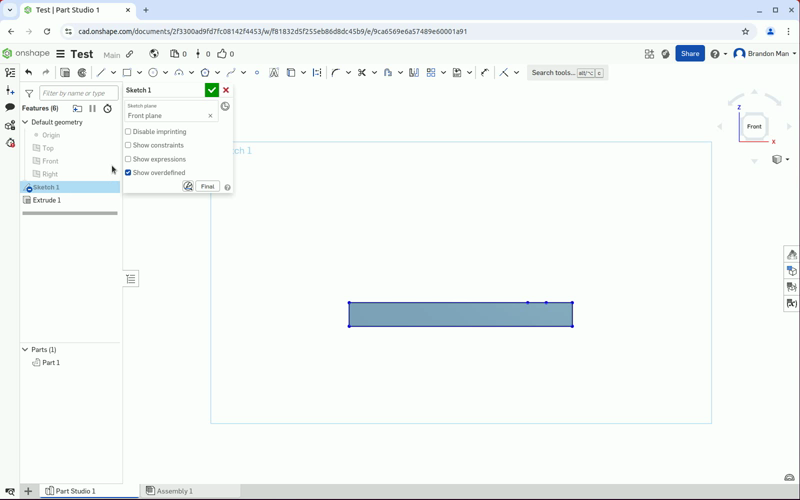
mouse_move(229, 92)
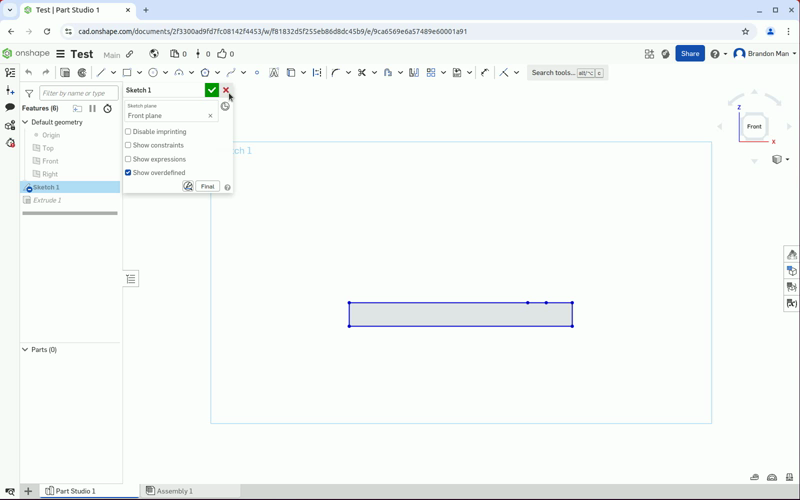
click(229, 92)
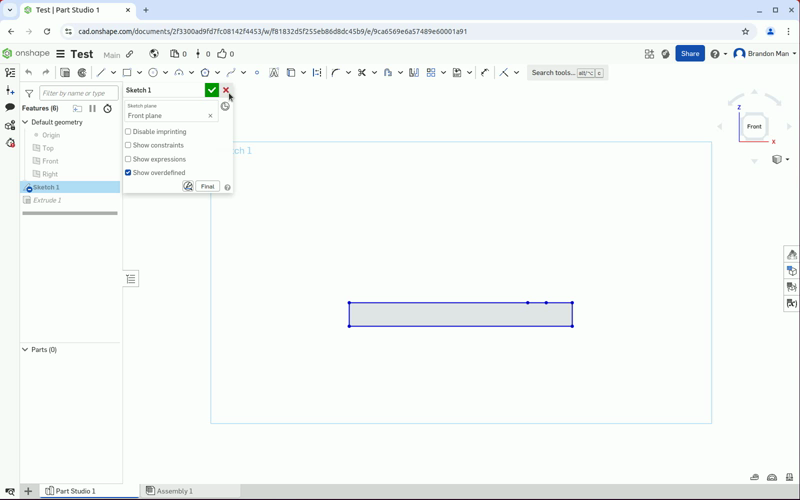
key(shift+s)
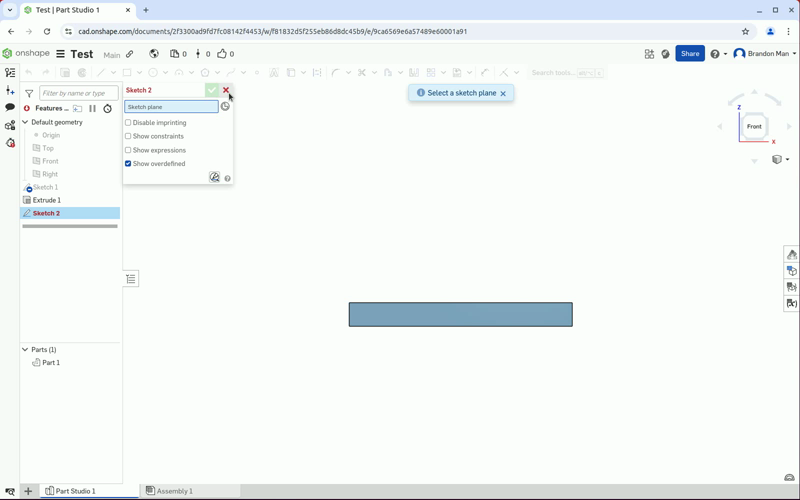
mouse_move(73, 163)
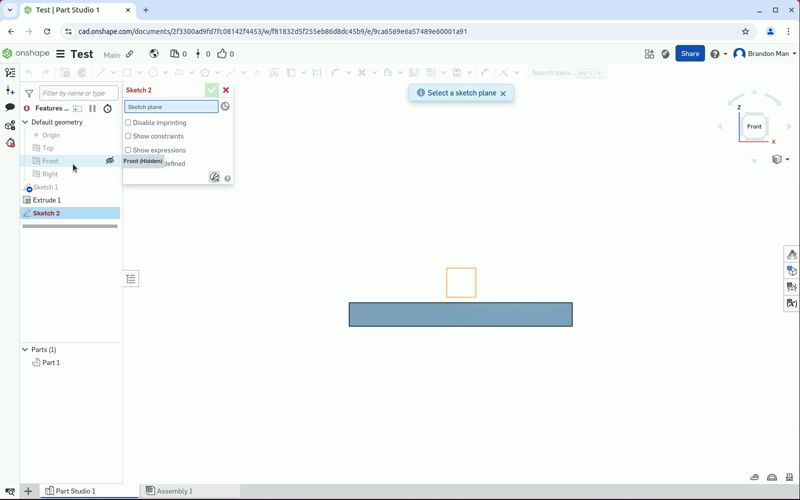
click(73, 163)
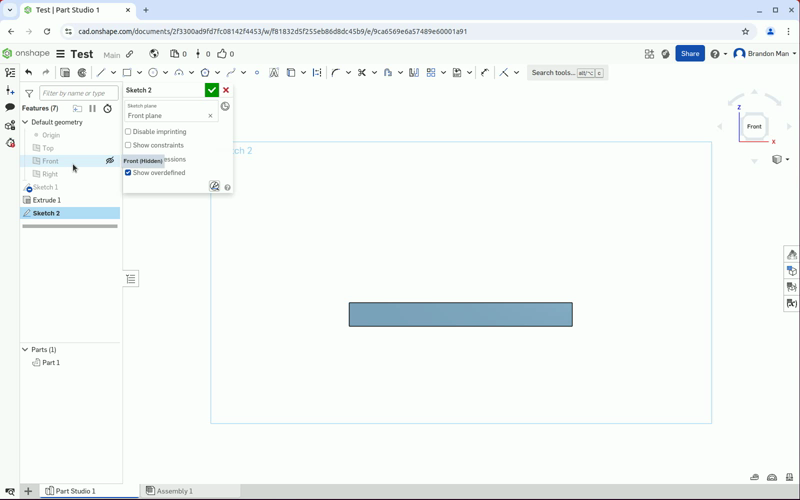
mouse_move(73, 352)
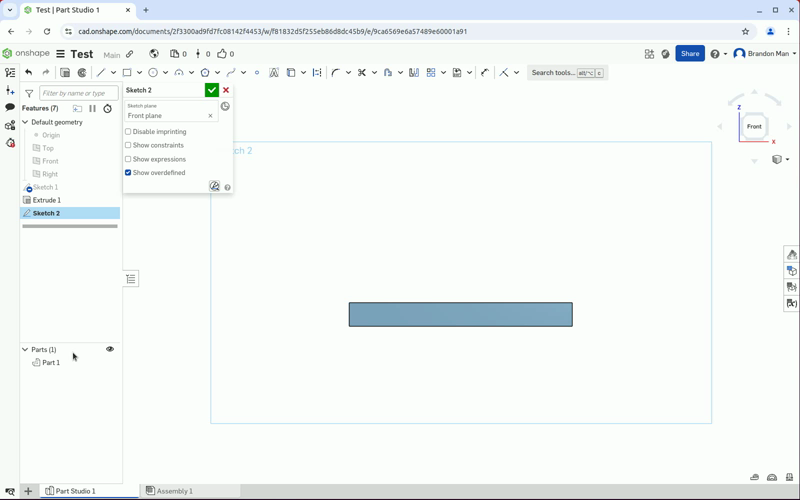
key(y)
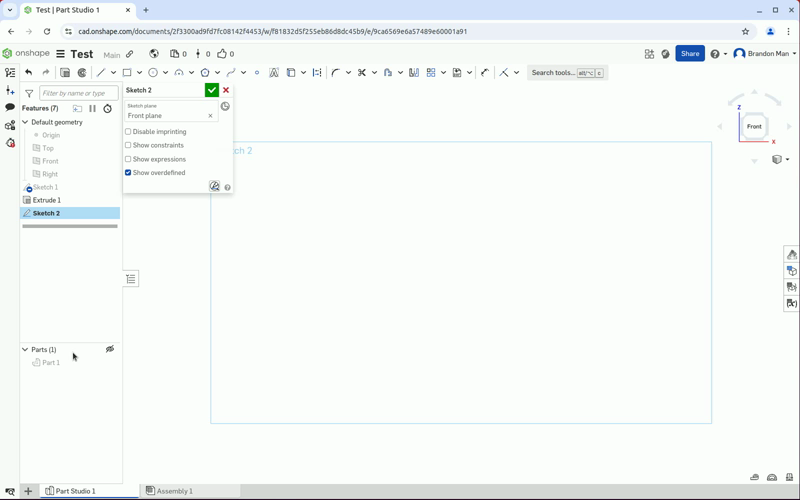
key(l)
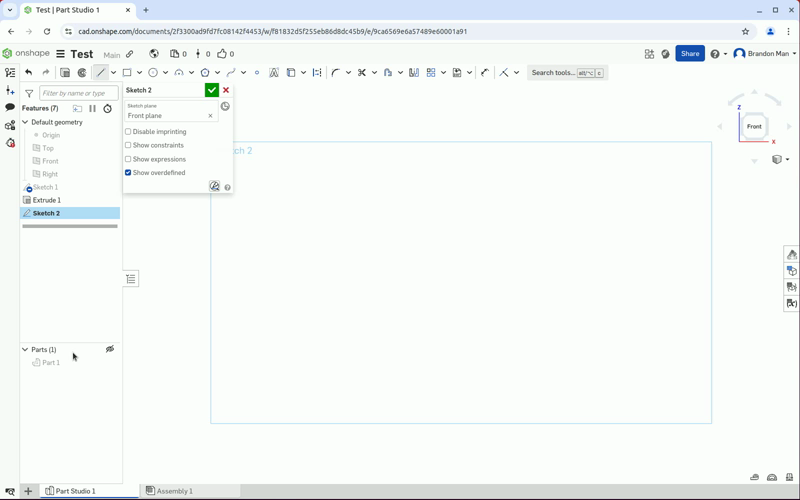
key_down(shift)
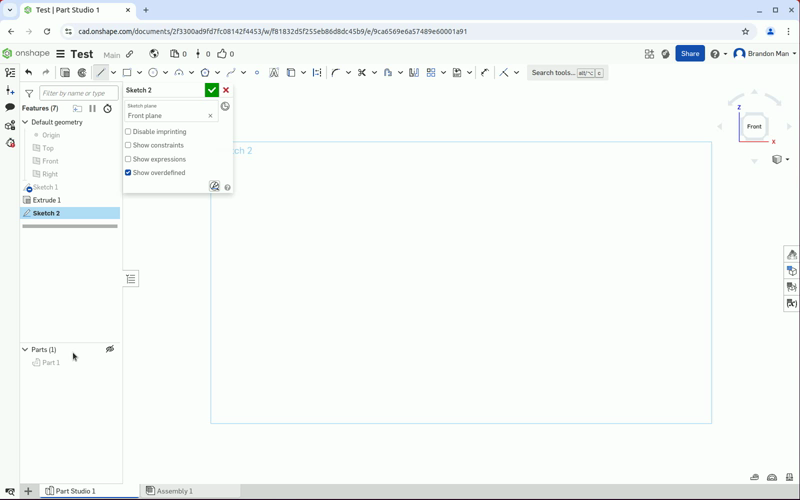
mouse_move(528, 301)
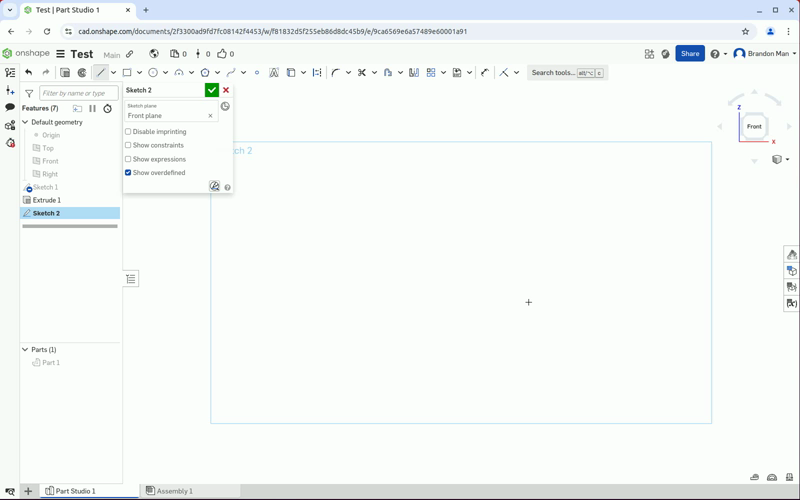
click(528, 301)
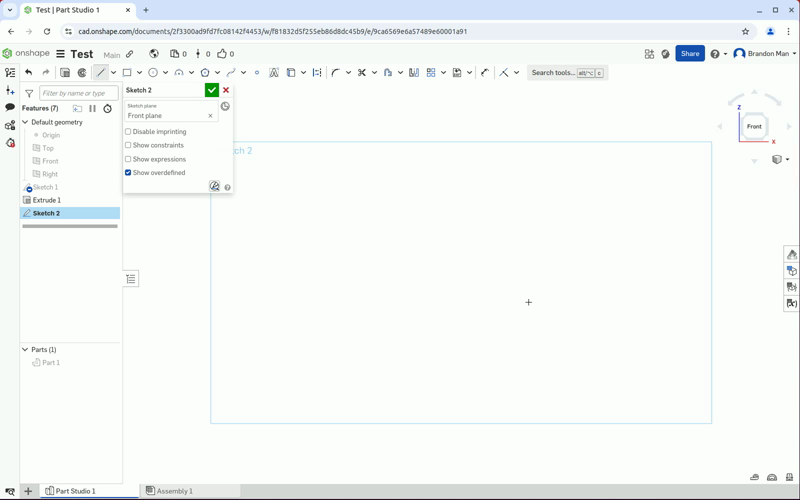
key_up(shift)
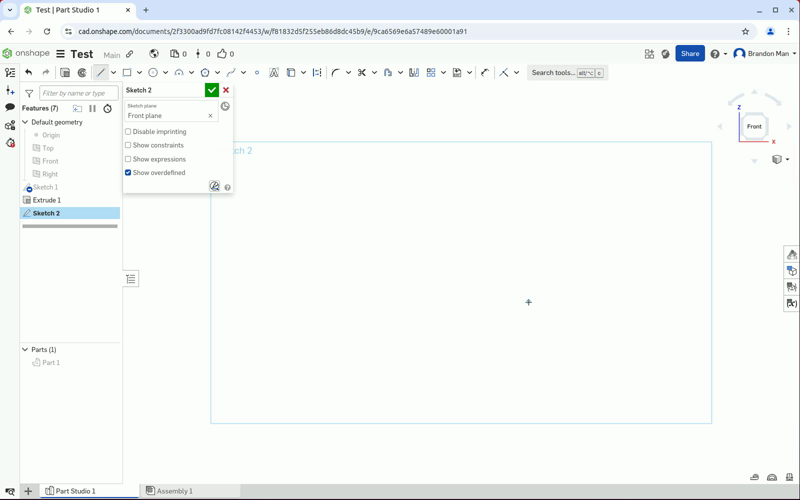
key_down(shift)
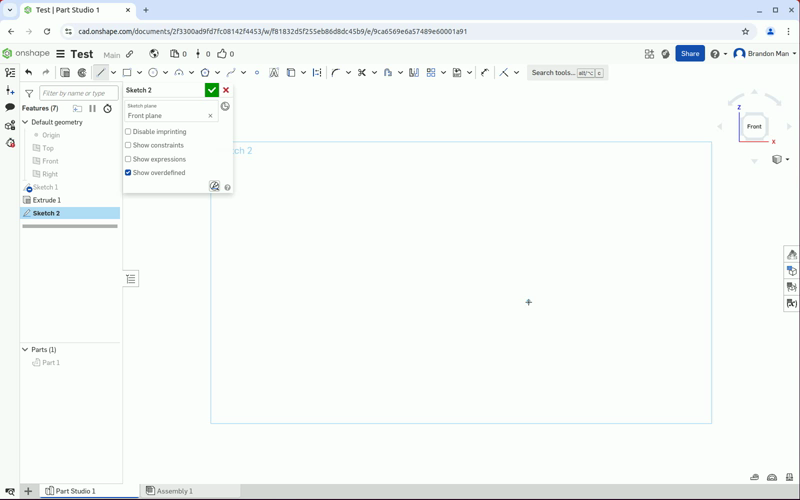
mouse_move(558, 301)
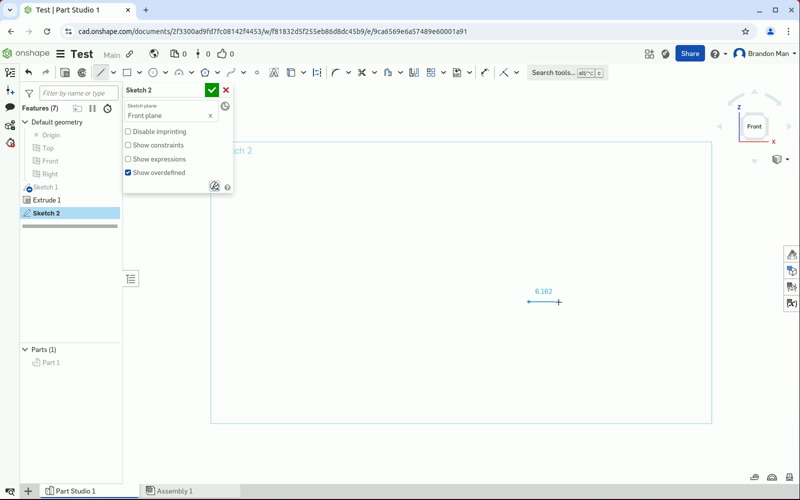
mouse_move(546, 301)
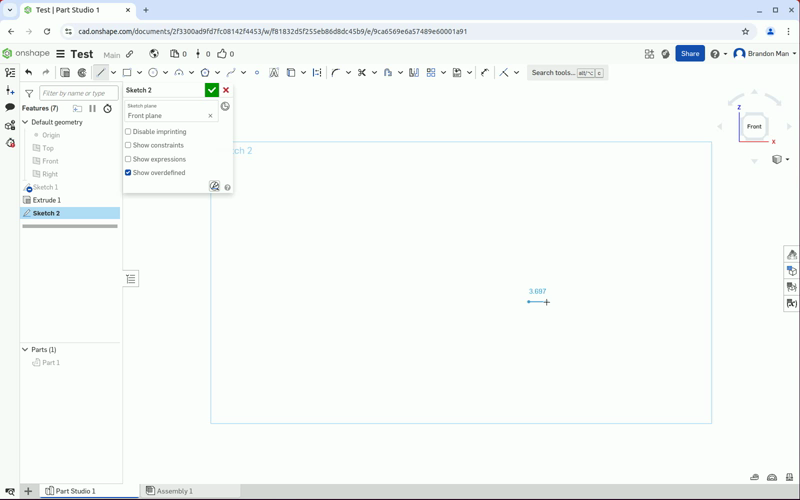
click(546, 301)
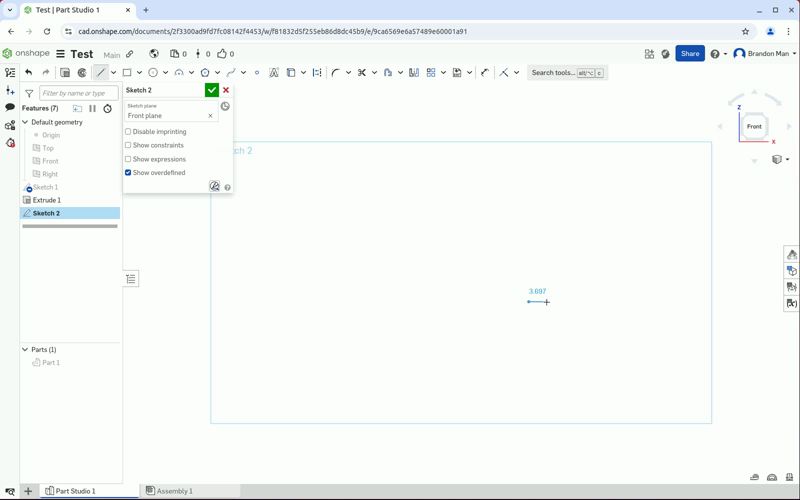
key_up(shift)
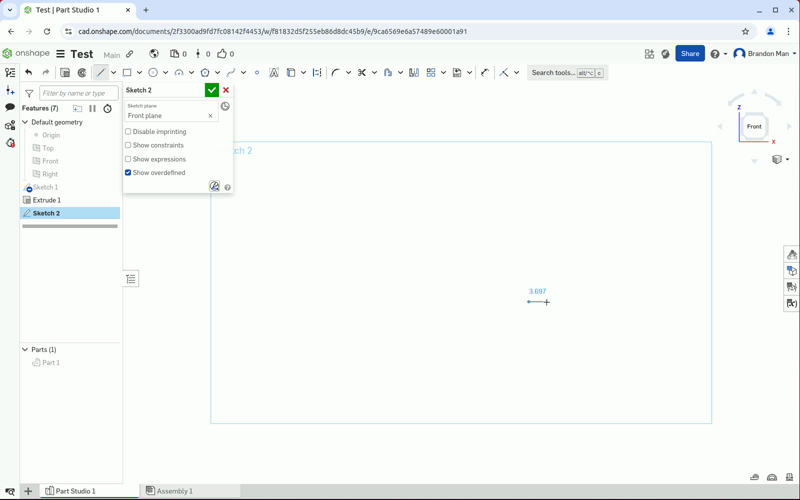
key_down(shift)
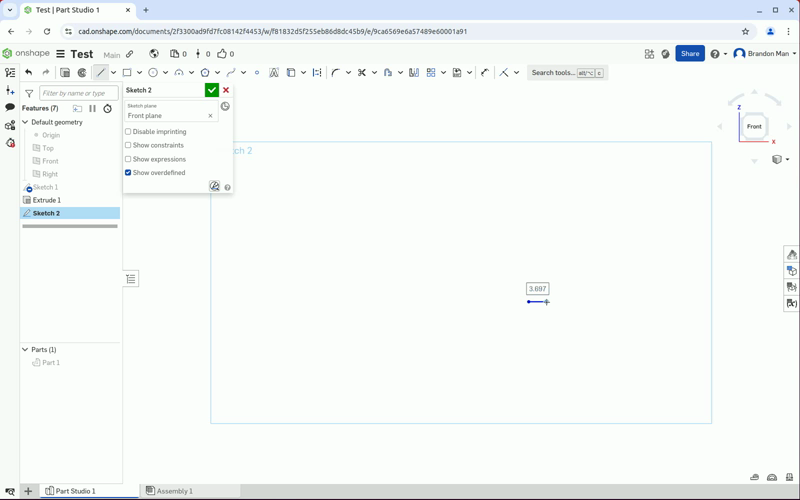
mouse_move(576, 301)
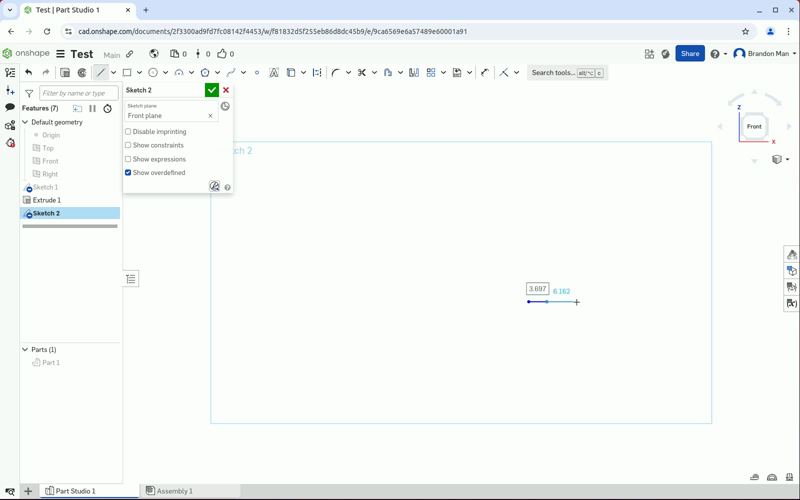
mouse_move(546, 249)
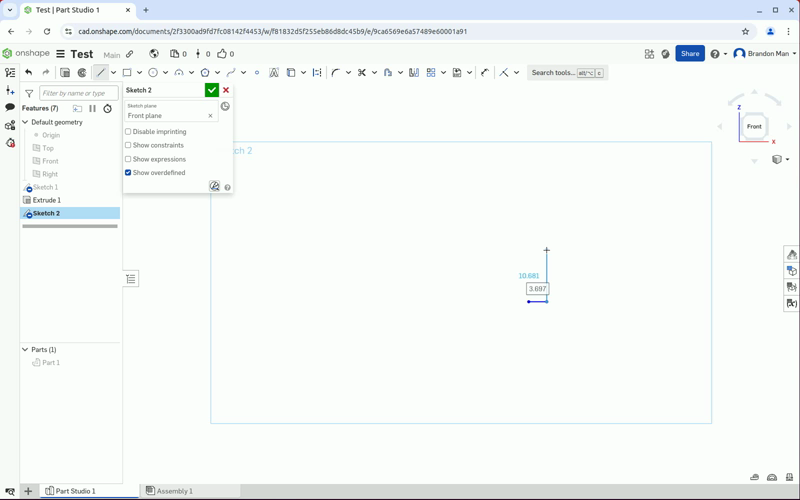
click(546, 249)
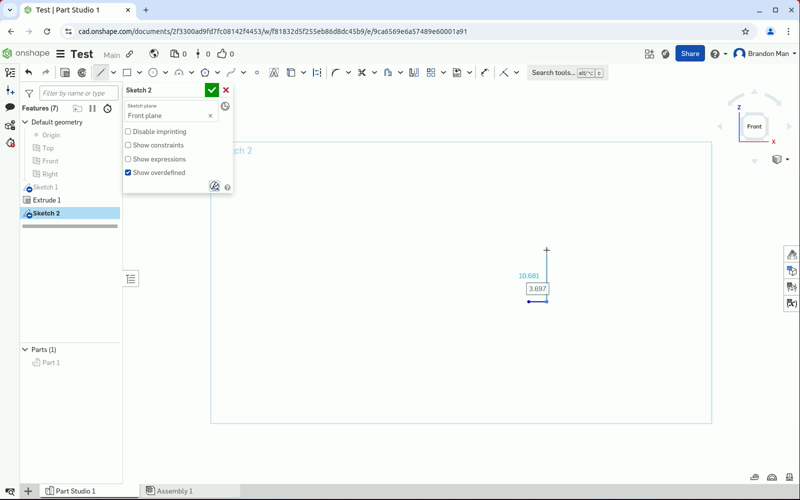
key_up(shift)
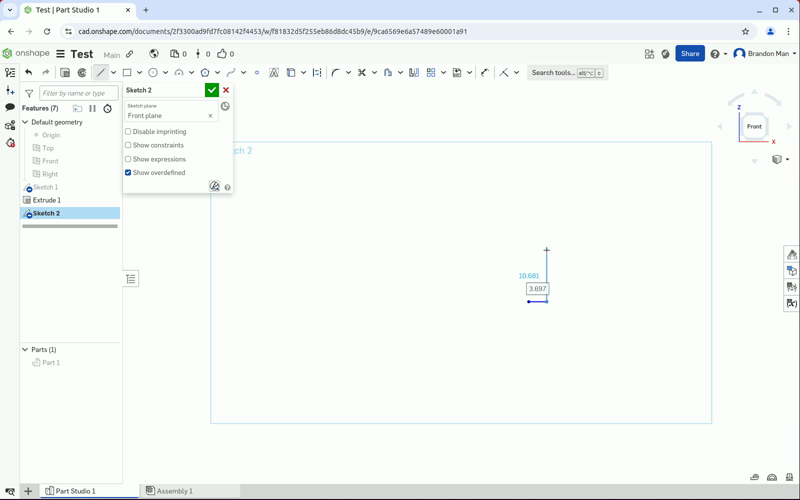
key_down(shift)
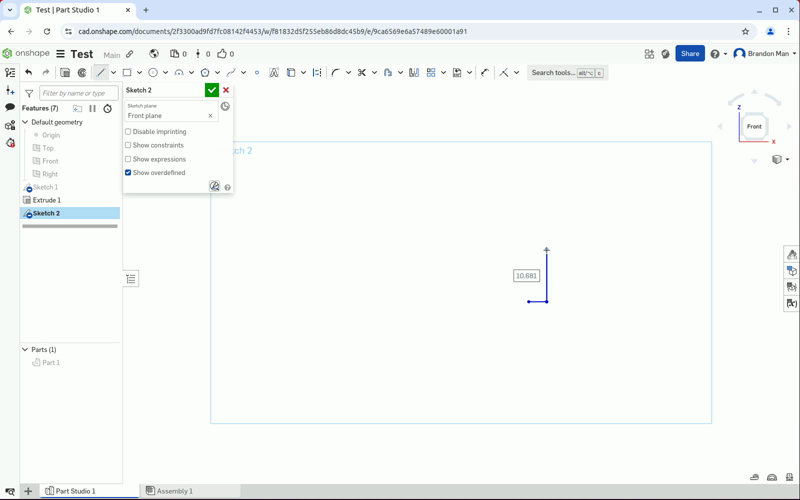
mouse_move(576, 249)
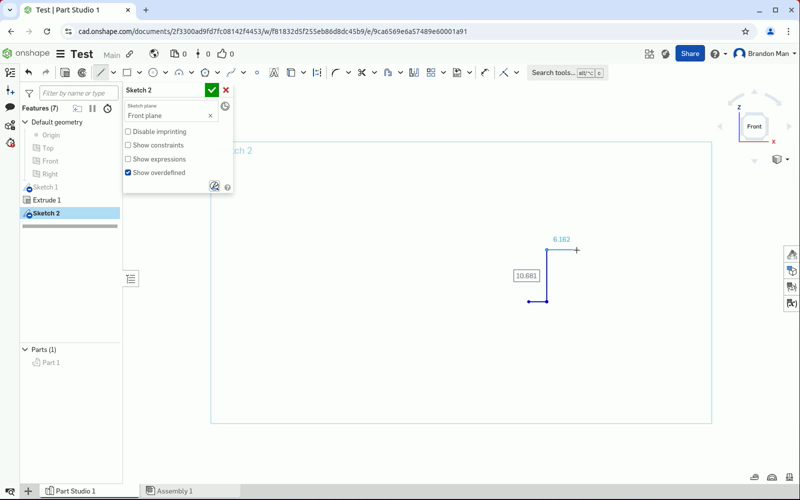
mouse_move(528, 249)
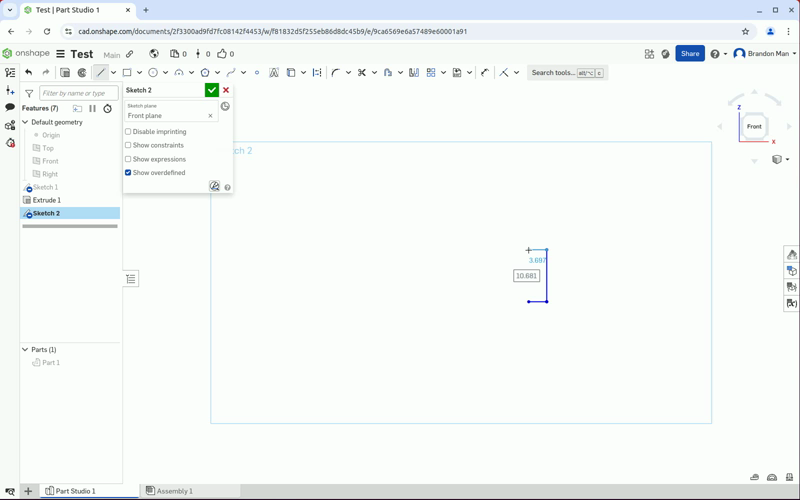
click(528, 249)
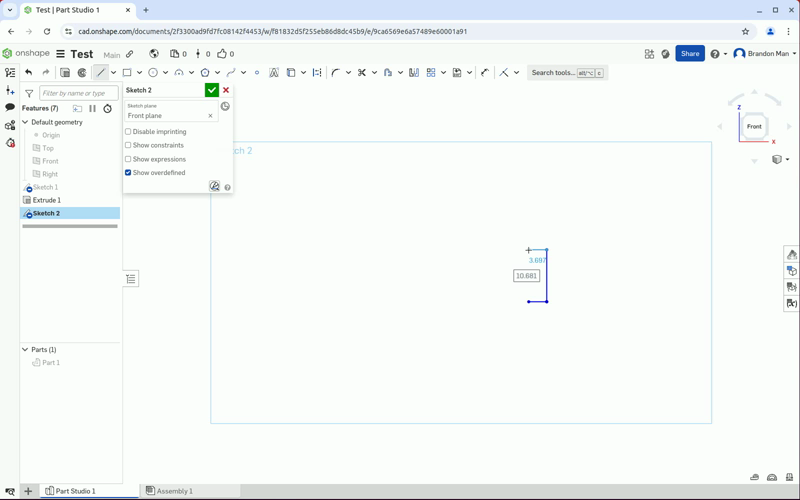
key_up(shift)
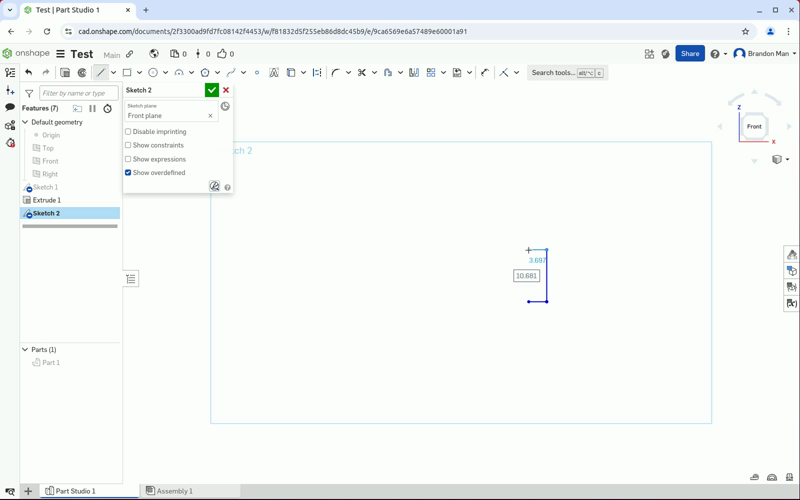
mouse_move(558, 249)
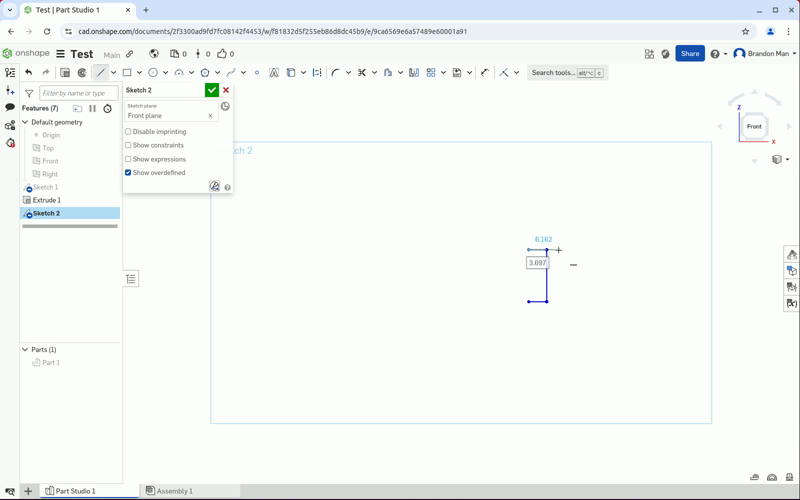
key_down(shift)
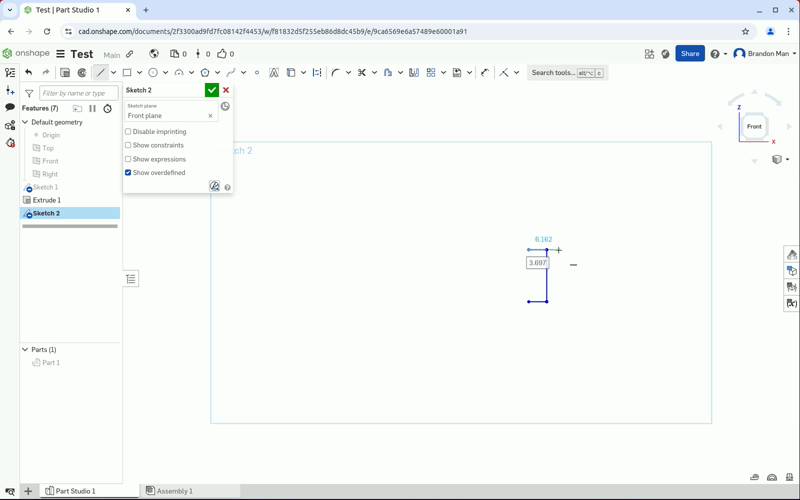
mouse_move(528, 301)
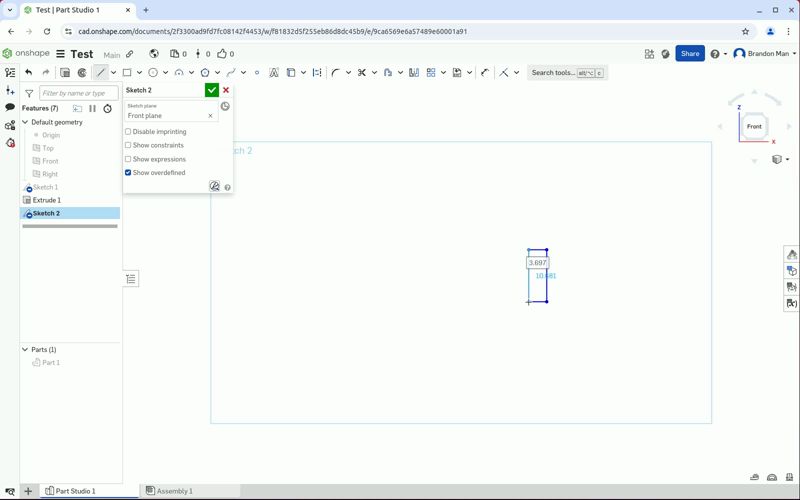
key_up(shift)
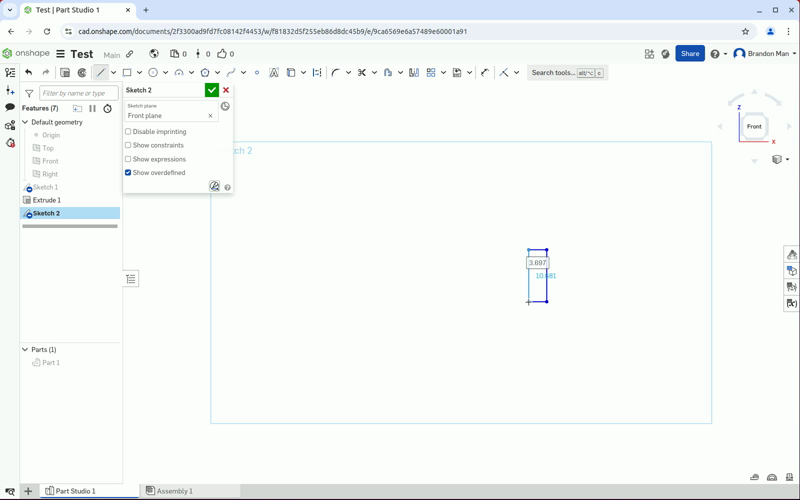
click(528, 301)
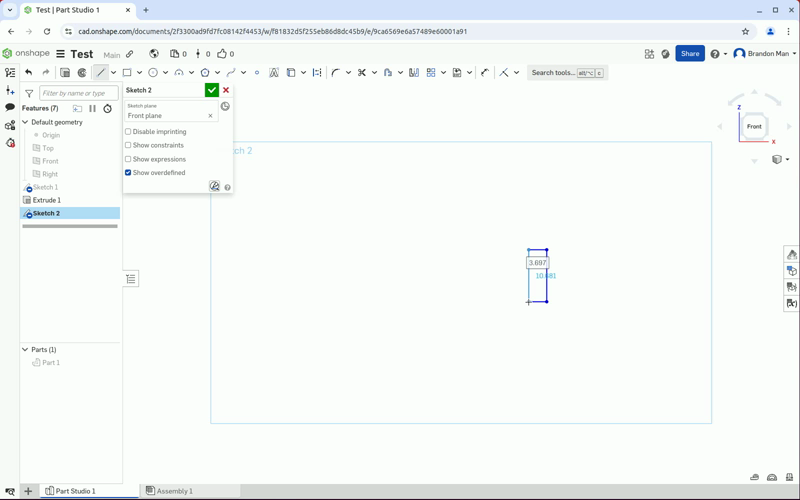
key(esc)
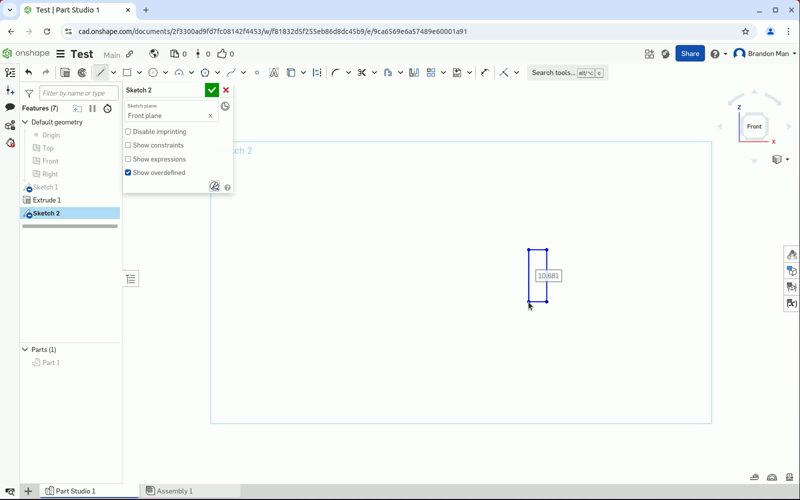
mouse_move(539, 297)
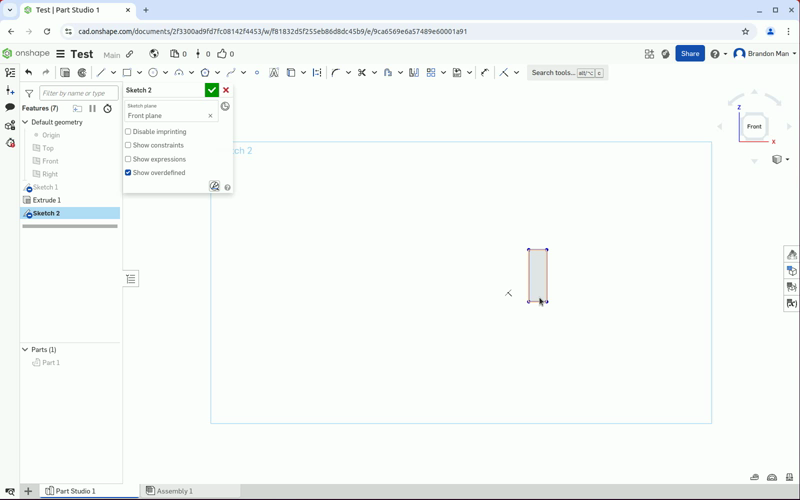
scroll(6)
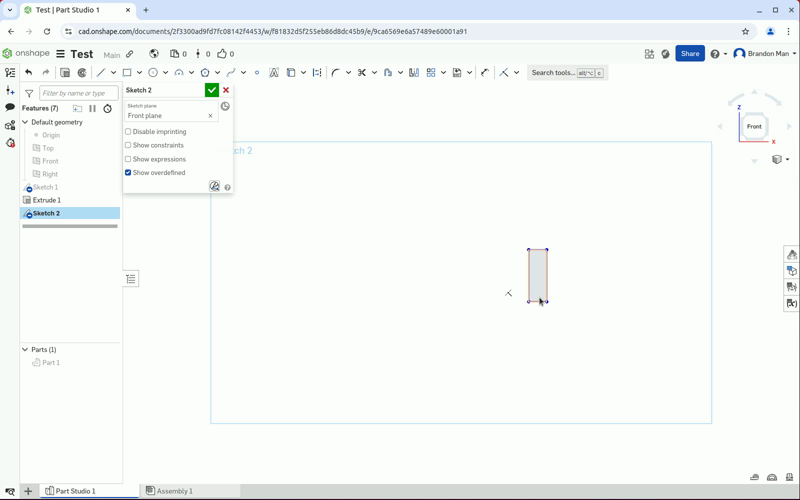
scroll(6)
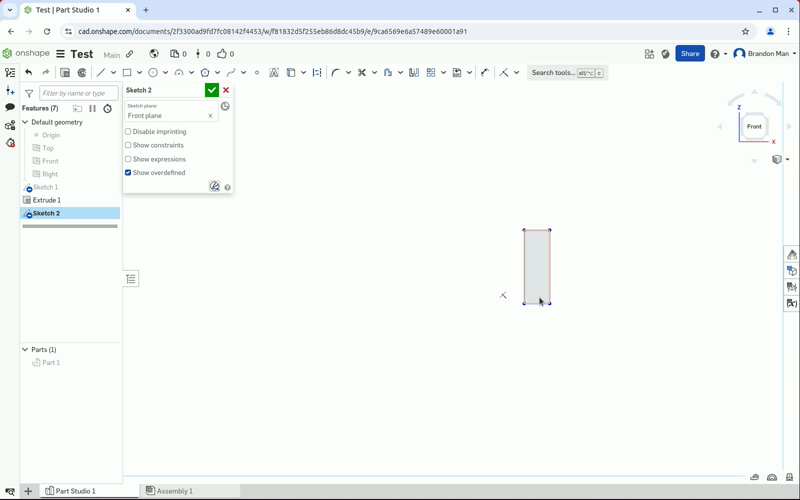
scroll(6)
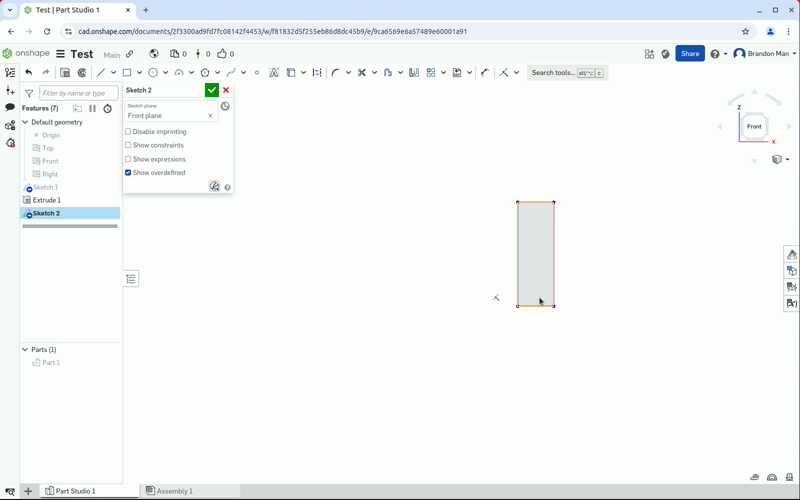
scroll(6)
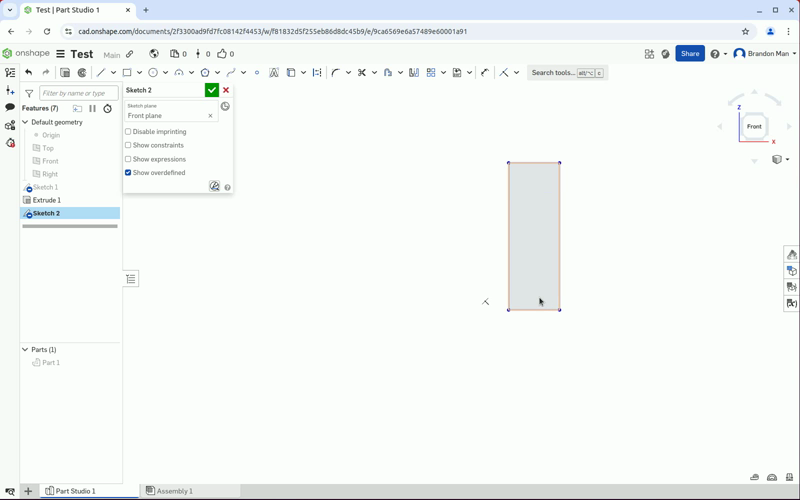
scroll(6)
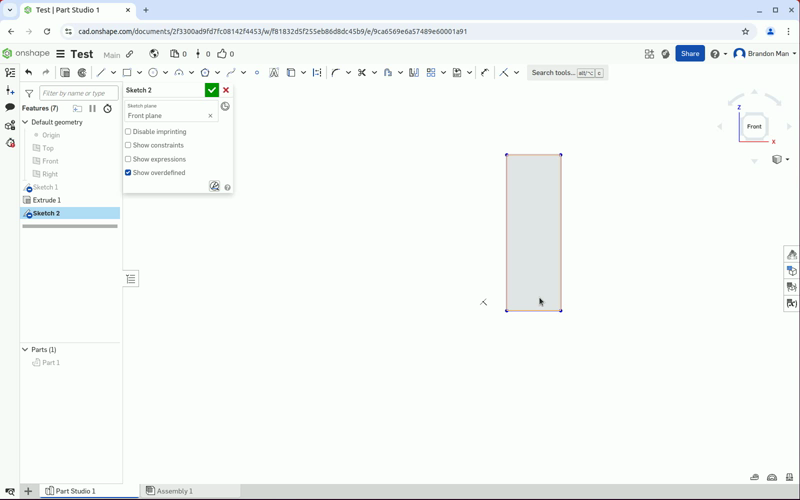
scroll(6)
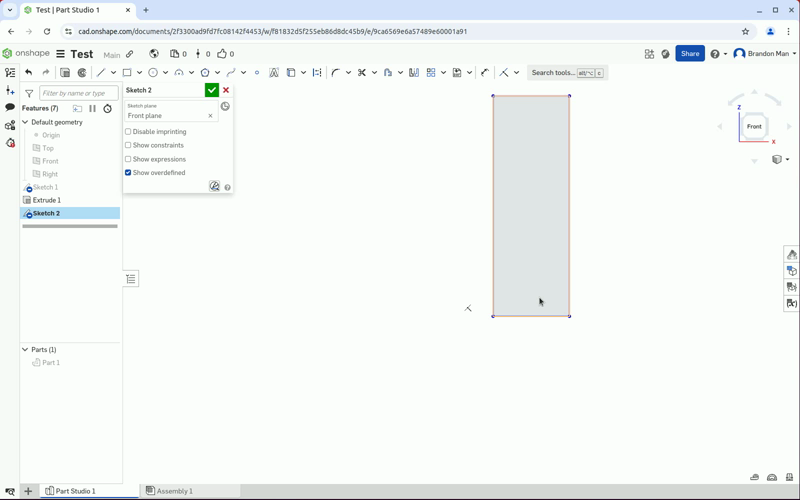
scroll(6)
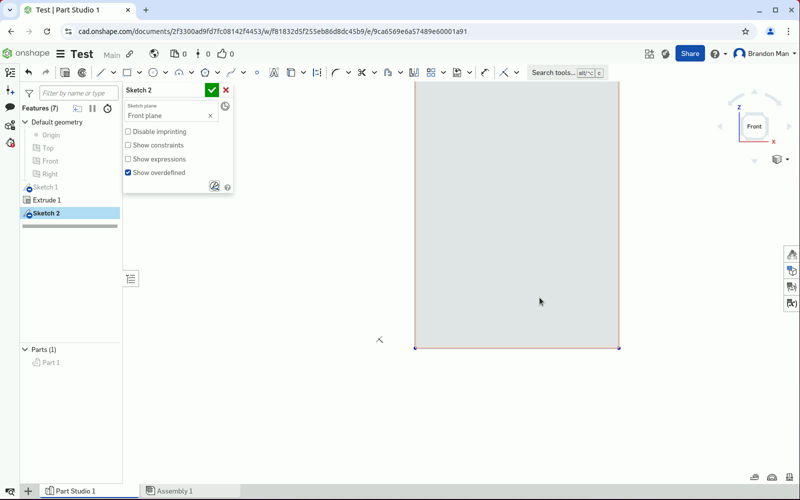
click(539, 297)
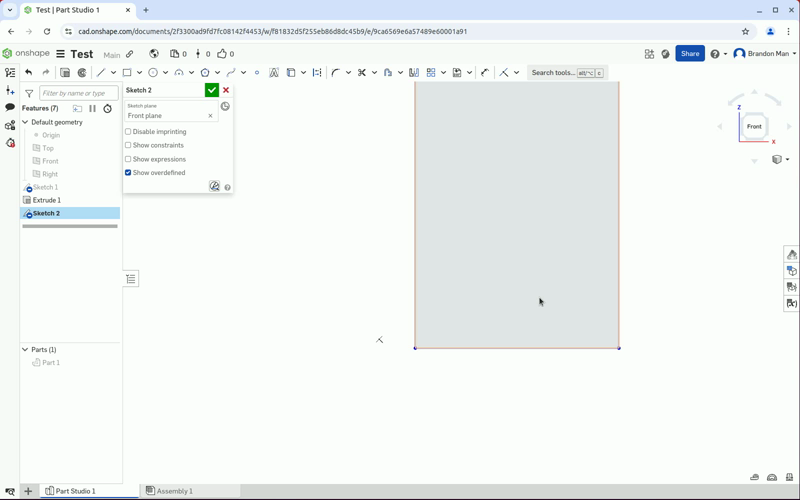
scroll(-6)
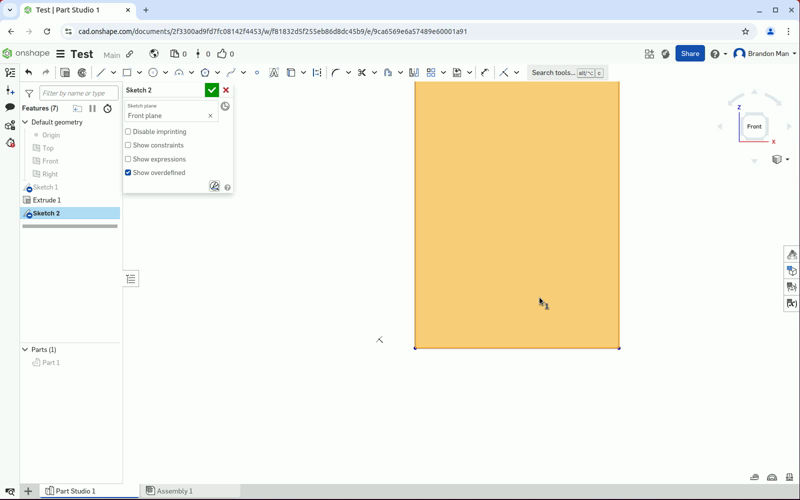
scroll(-6)
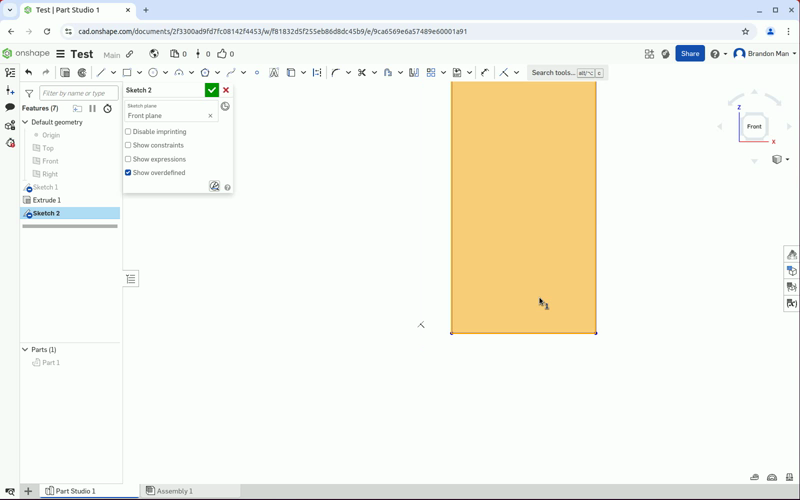
scroll(-6)
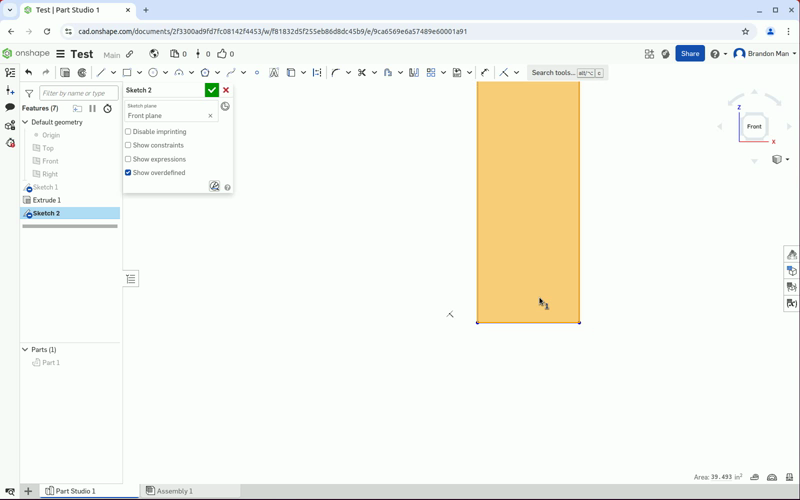
scroll(-6)
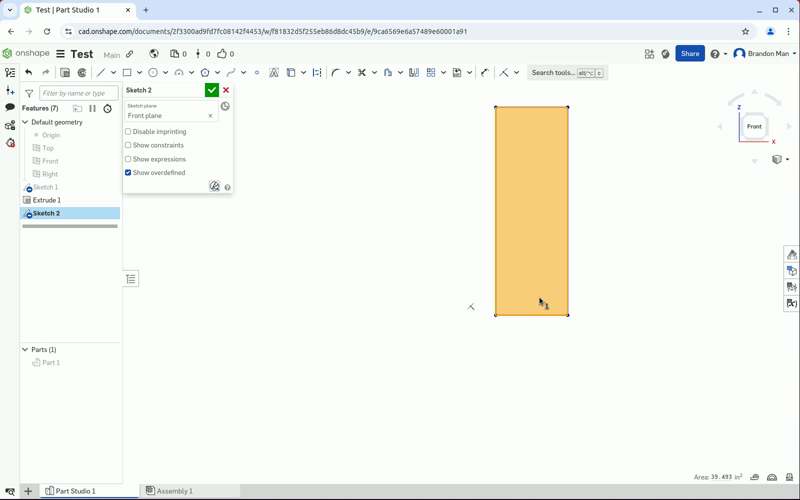
scroll(-6)
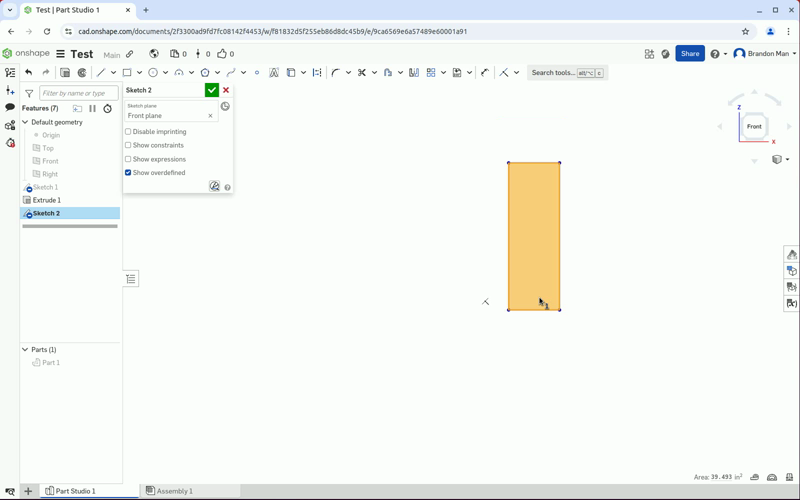
scroll(-6)
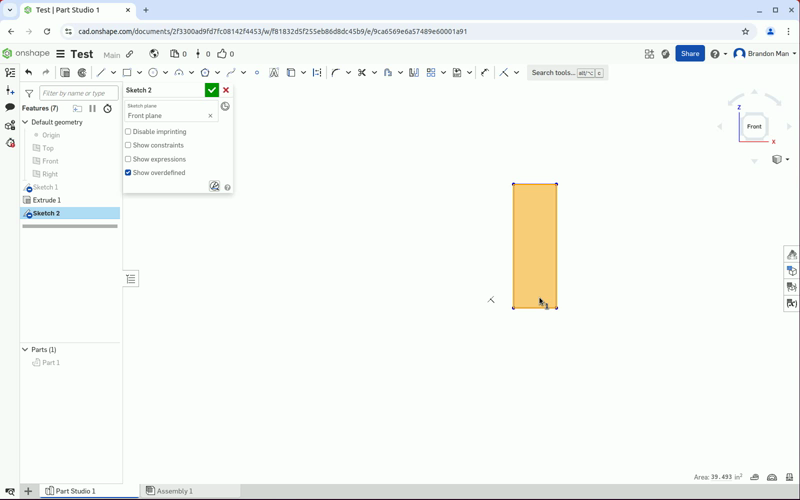
scroll(-6)
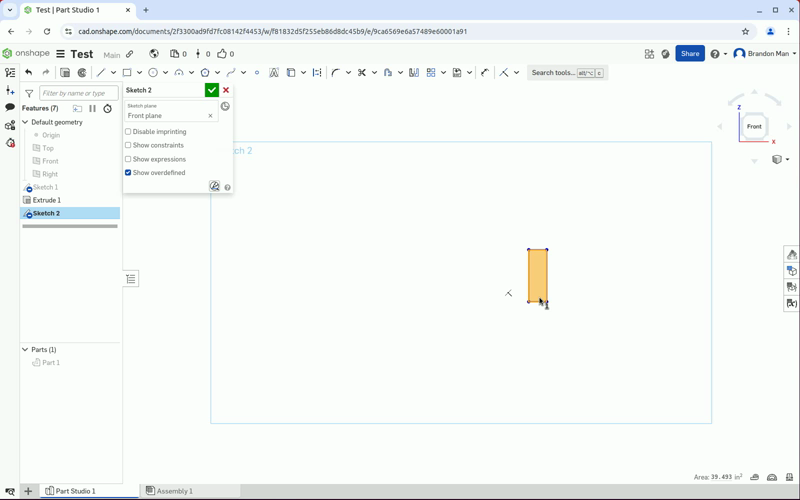
mouse_move(73, 352)
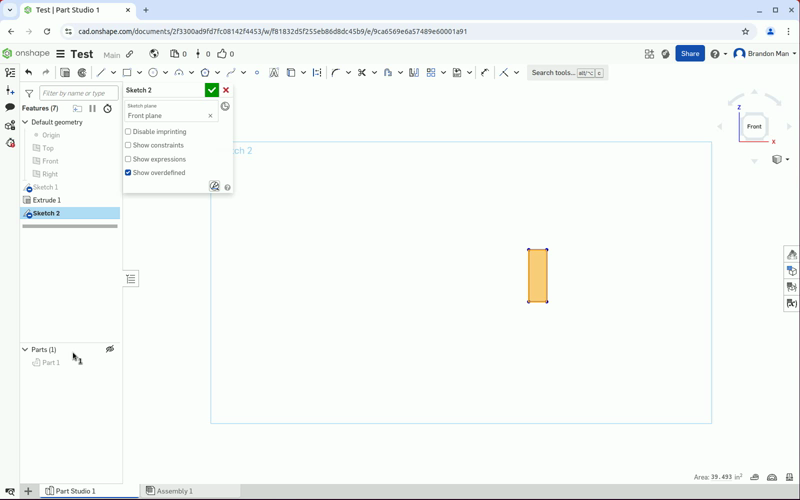
key(shift+y)
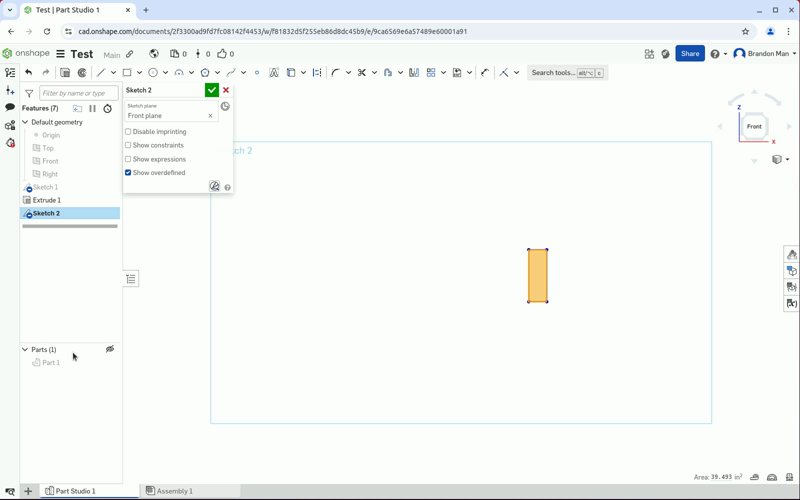
key(shift+e)
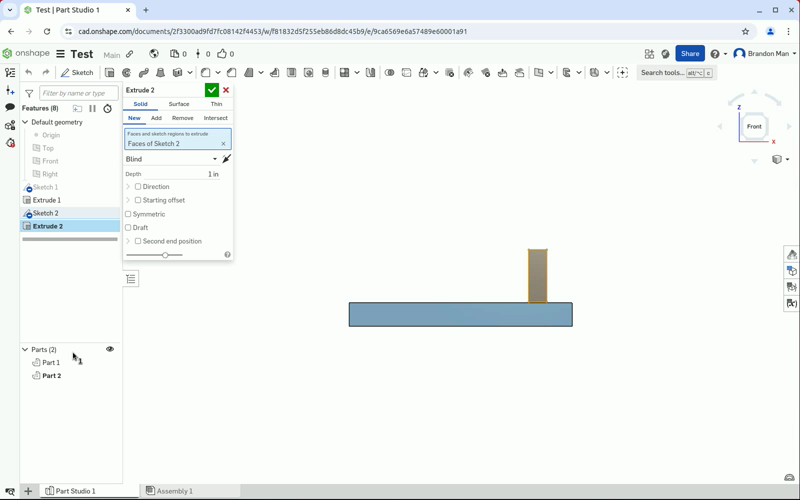
mouse_move(143, 106)
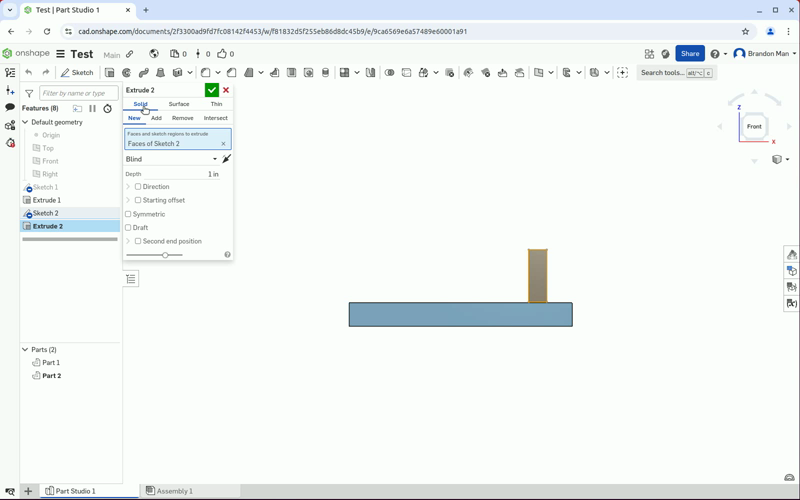
click(143, 106)
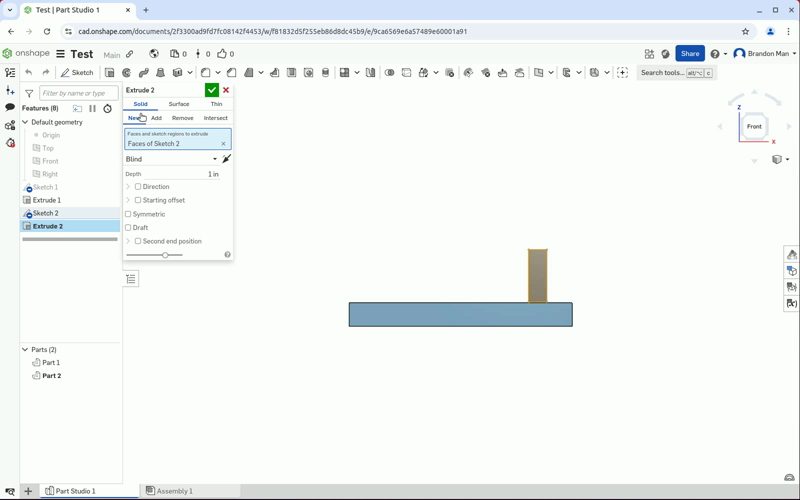
mouse_move(137, 120)
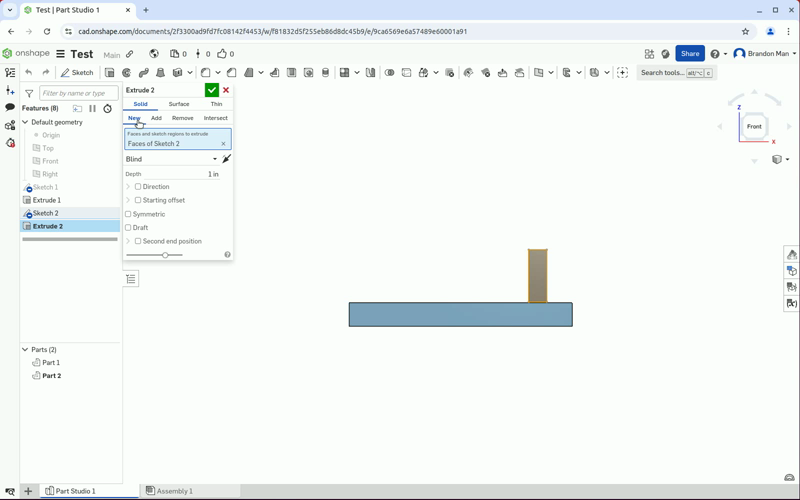
click(137, 120)
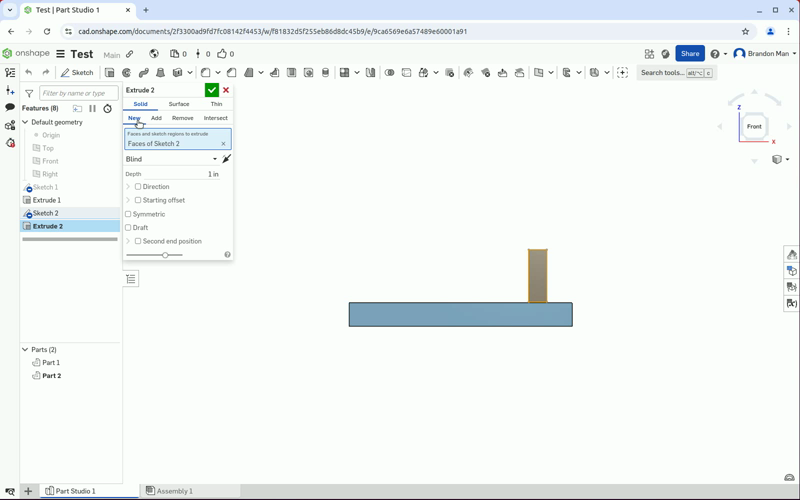
key(tab, 4)
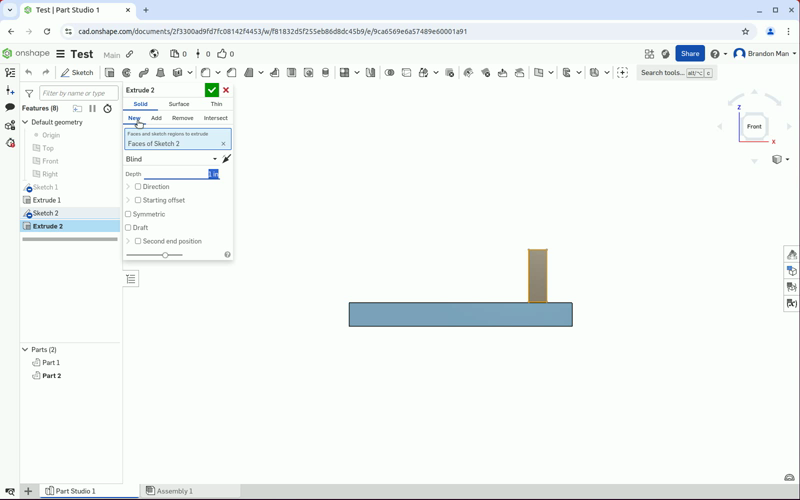
text(18.775)
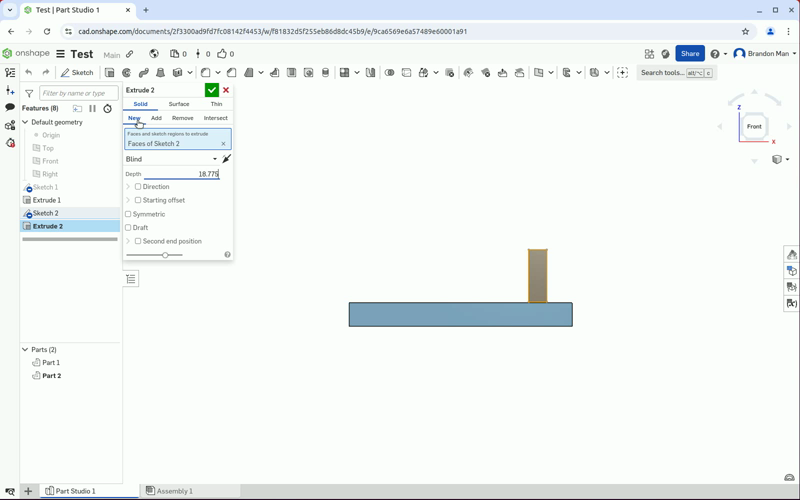
key(enter)
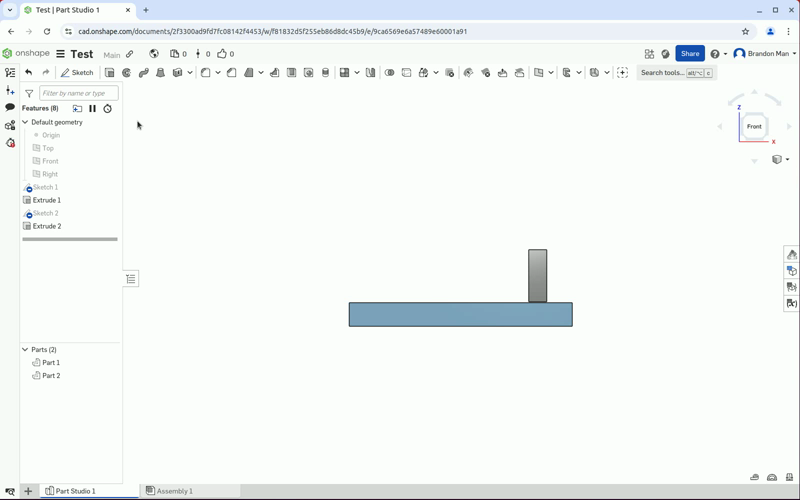
key(shift+h)
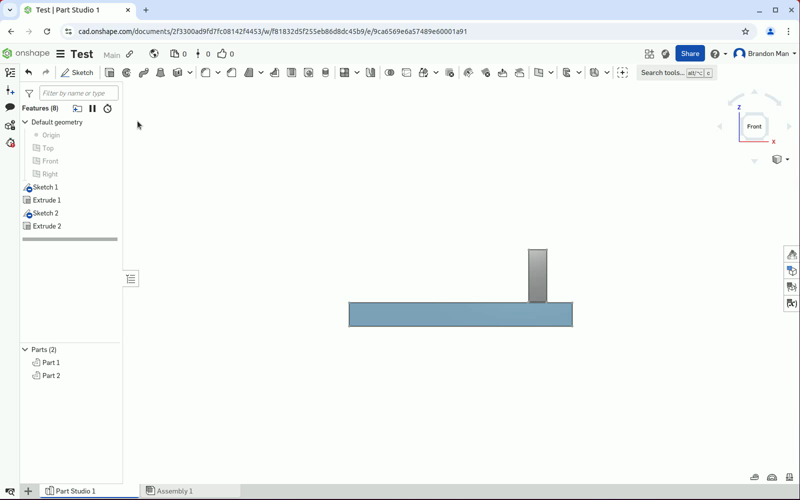
key(shift+h)
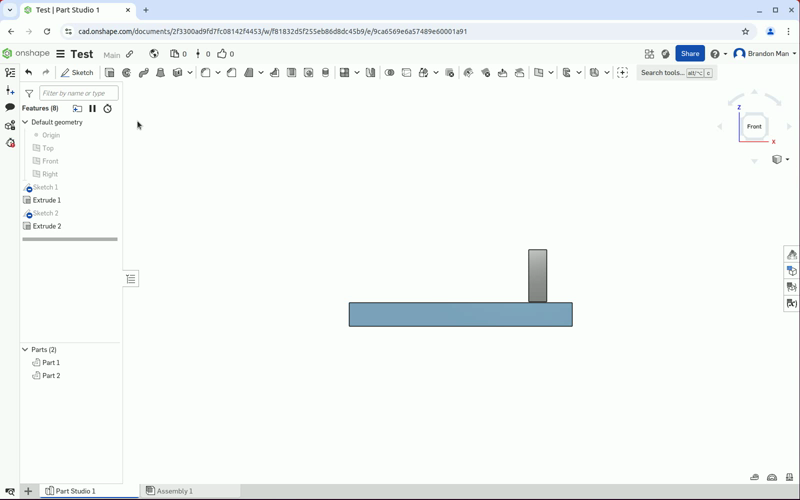
mouse_move(73, 189)
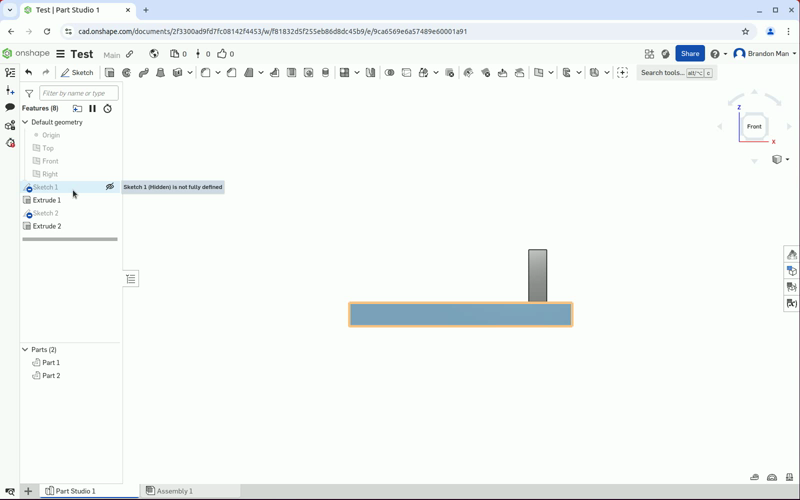
click(73, 189)
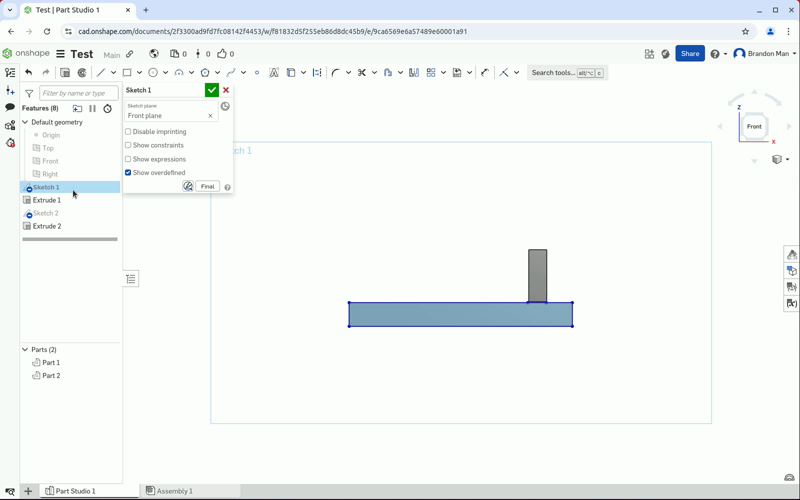
mouse_move(229, 92)
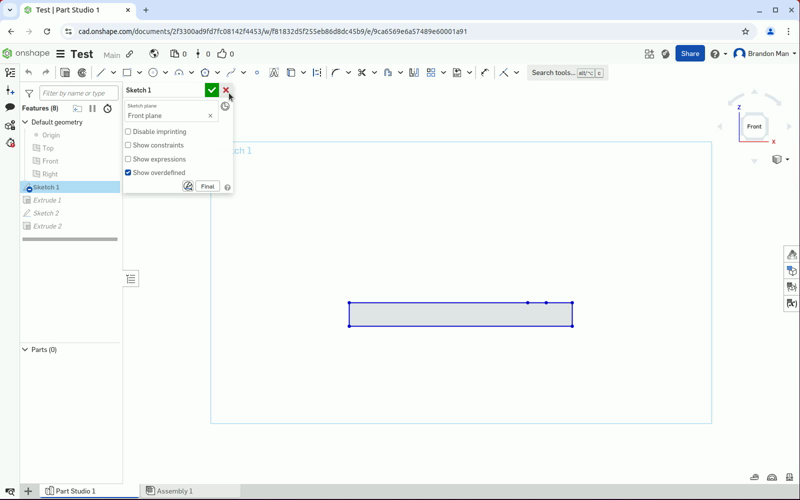
click(229, 92)
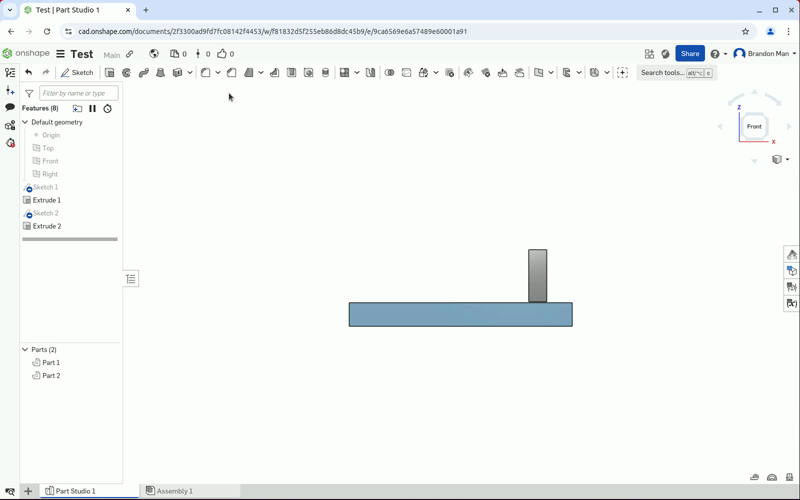
mouse_move(541, 75)
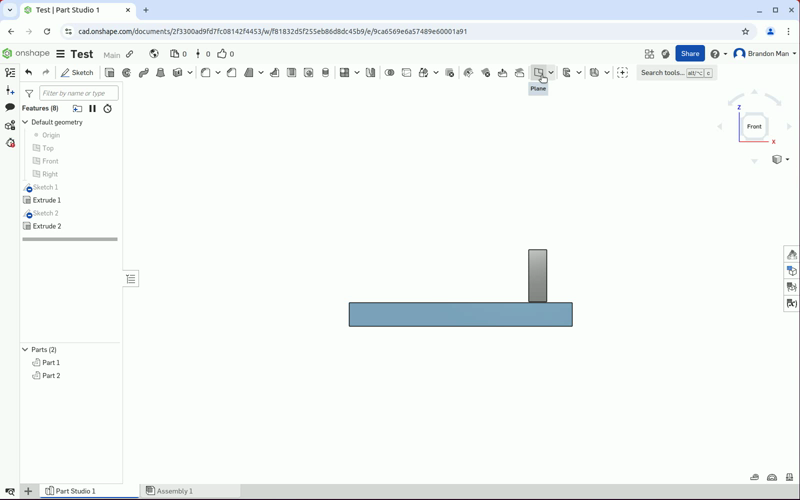
click(541, 75)
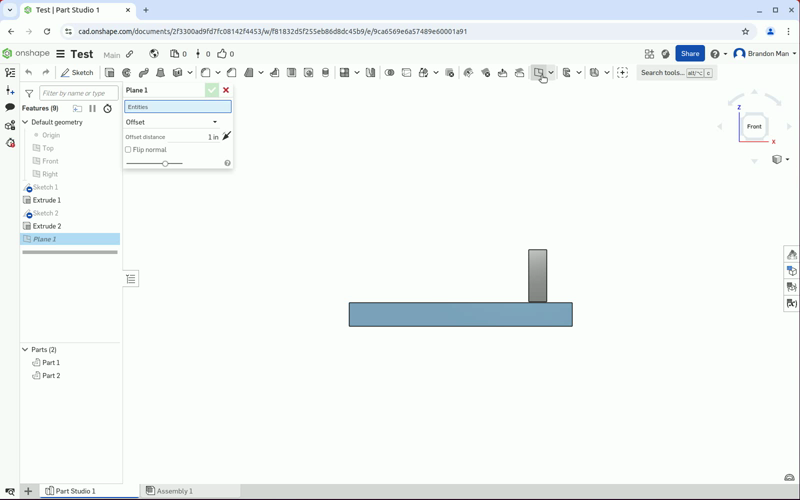
mouse_move(73, 163)
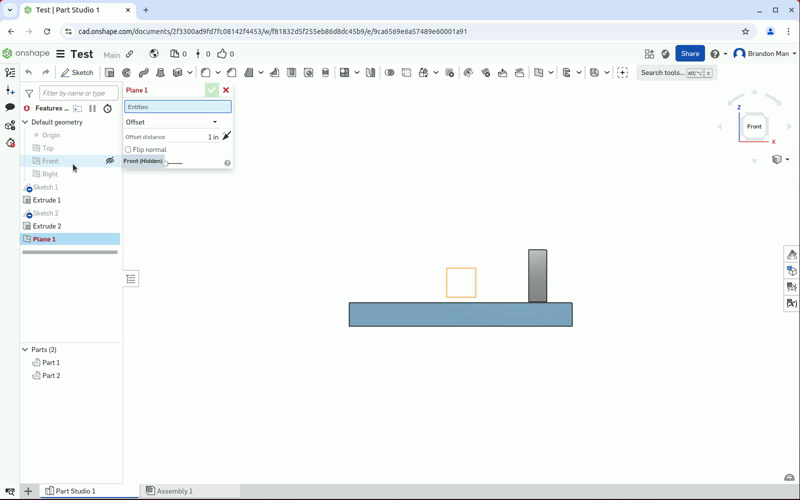
click(73, 163)
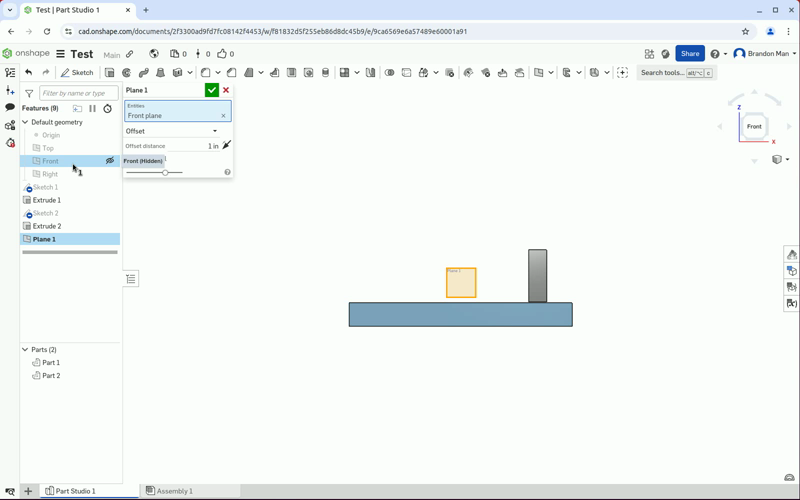
key(tab, 2)
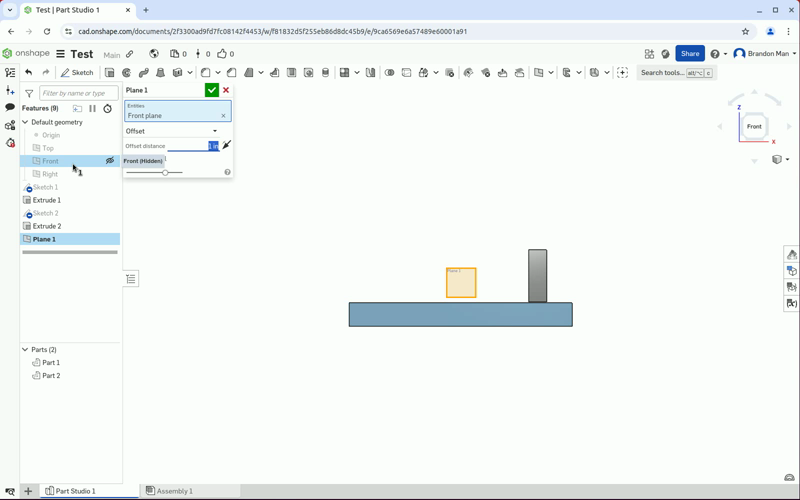
text(18.764)
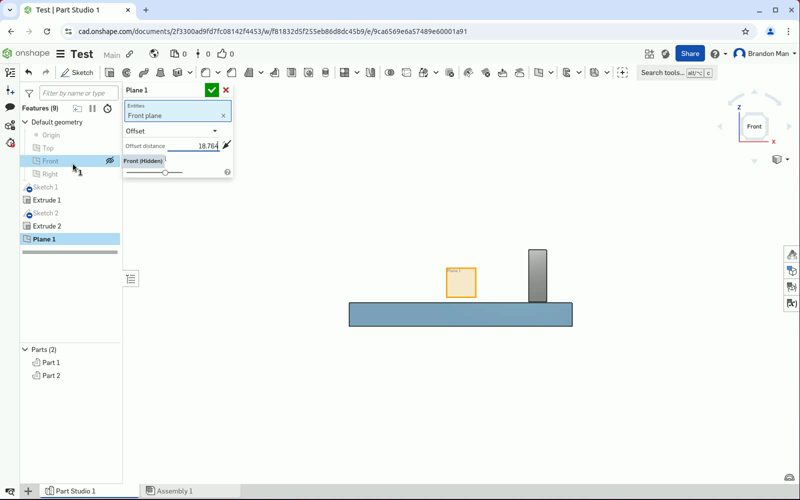
key(enter, 2)
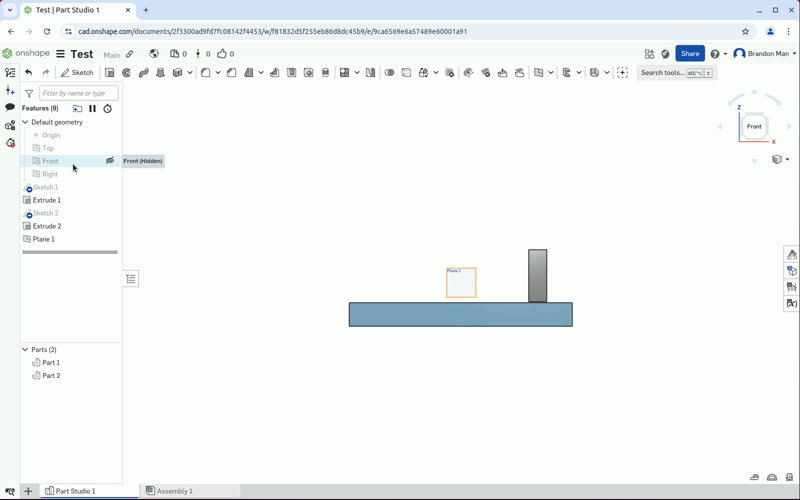
key(shift+s)
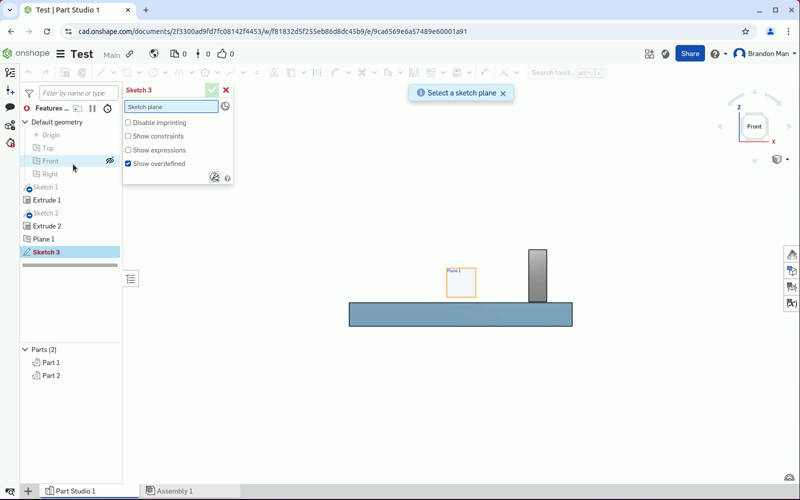
mouse_move(73, 241)
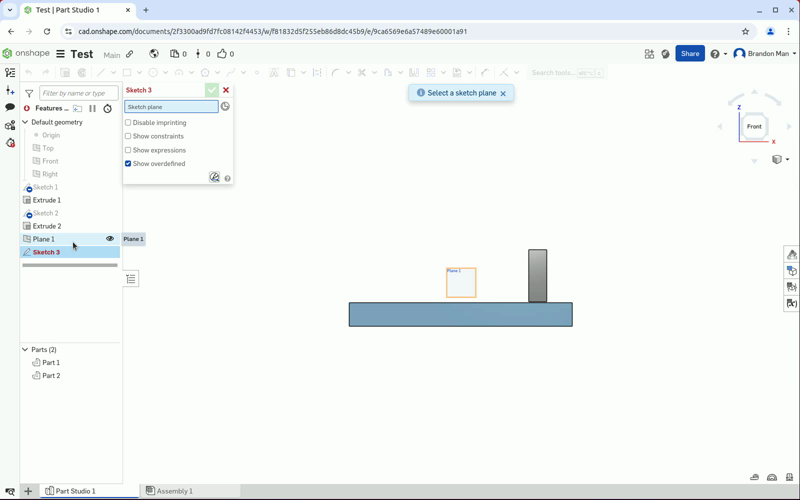
click(73, 241)
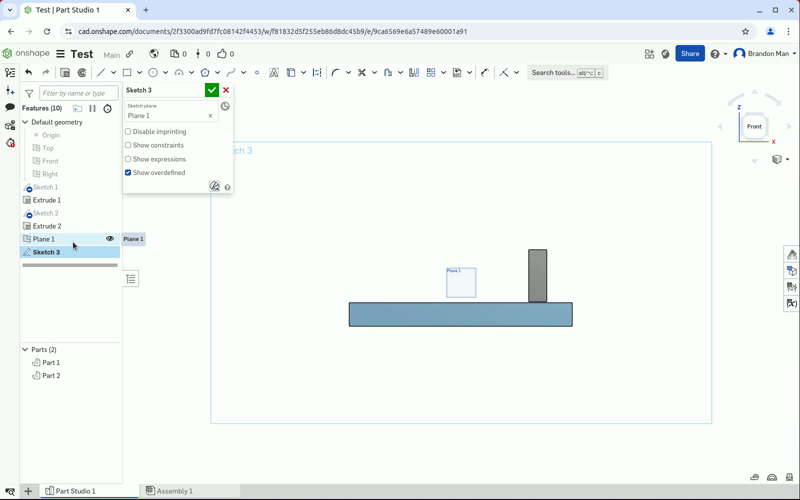
mouse_move(73, 352)
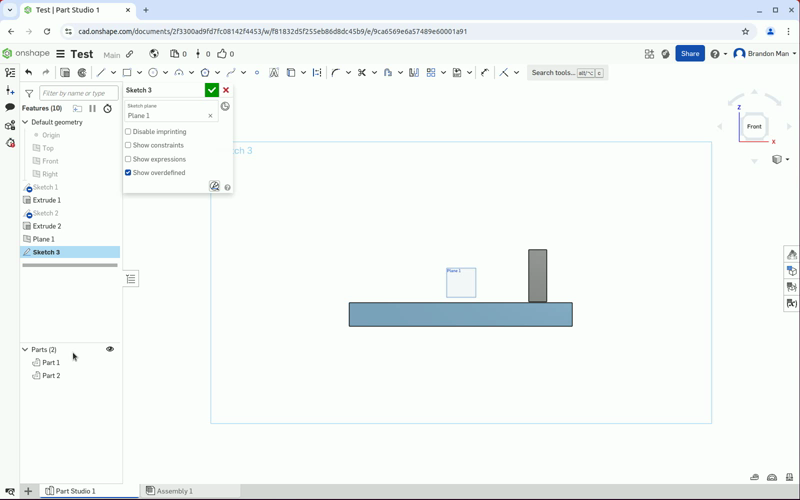
key(y)
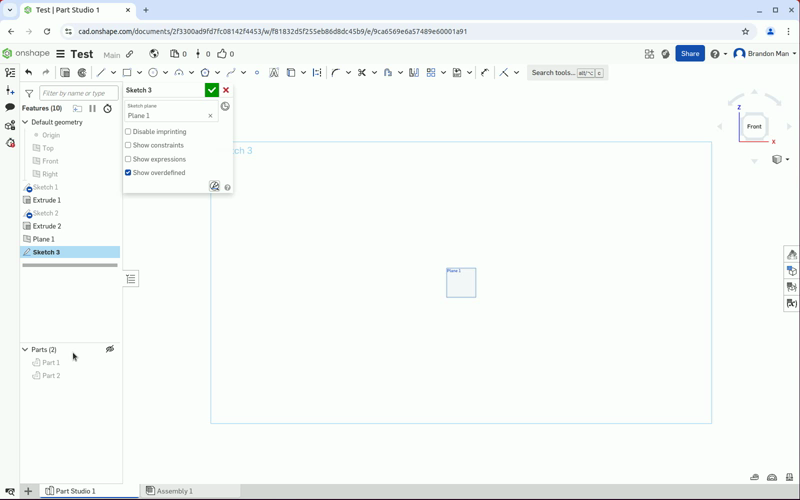
key(l)
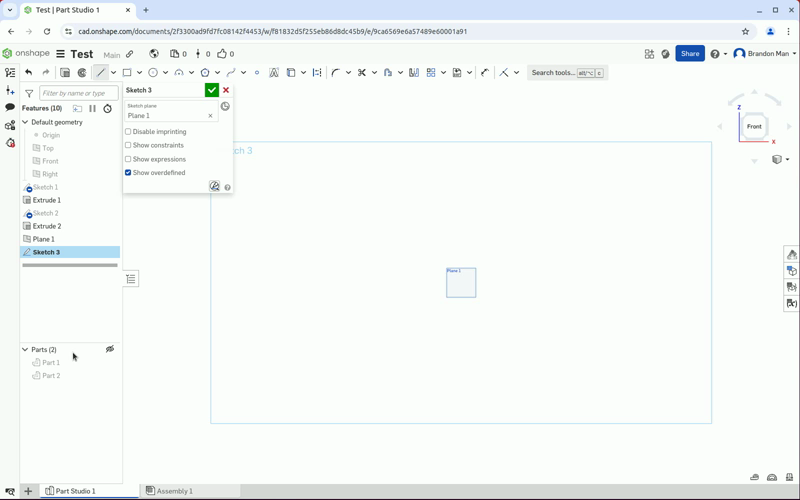
key_down(shift)
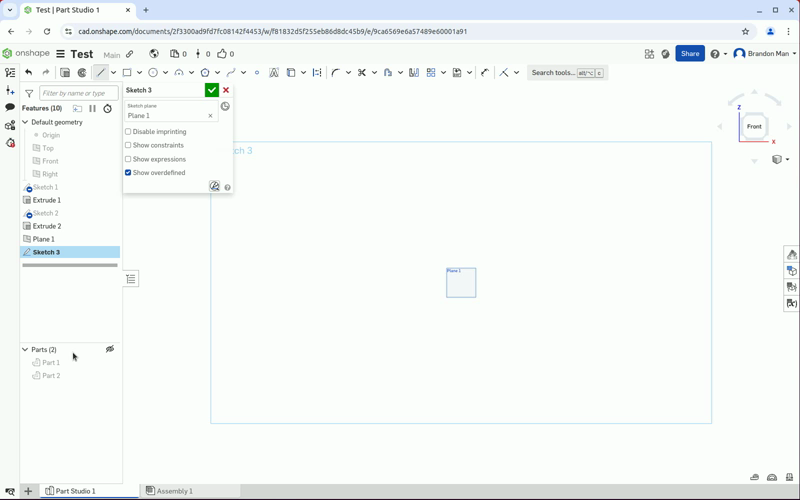
mouse_move(528, 250)
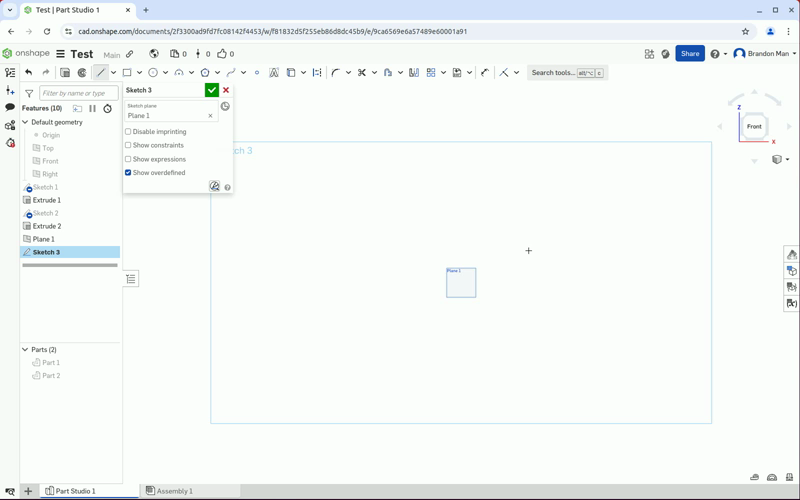
click(528, 250)
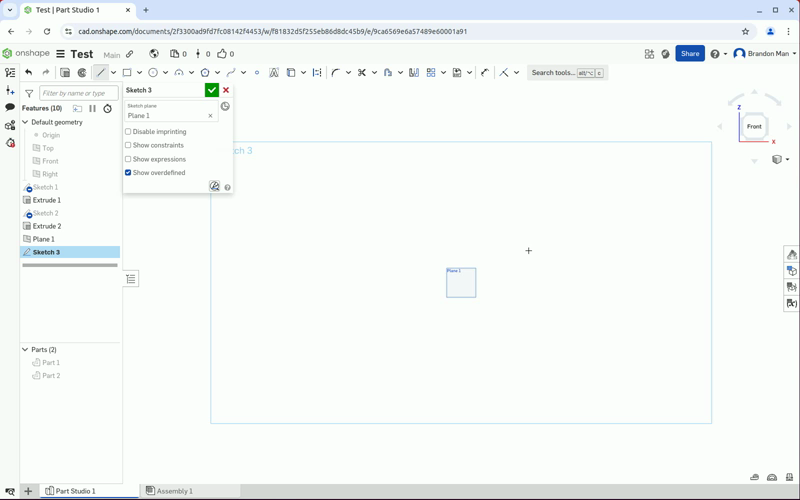
key_up(shift)
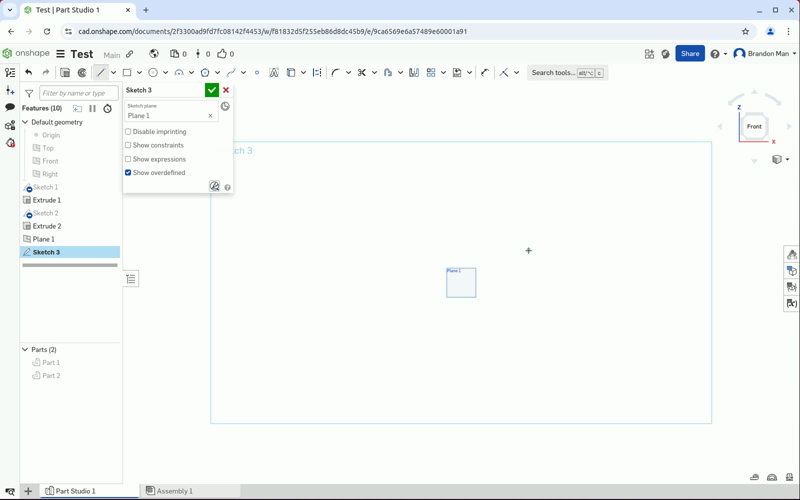
key_down(shift)
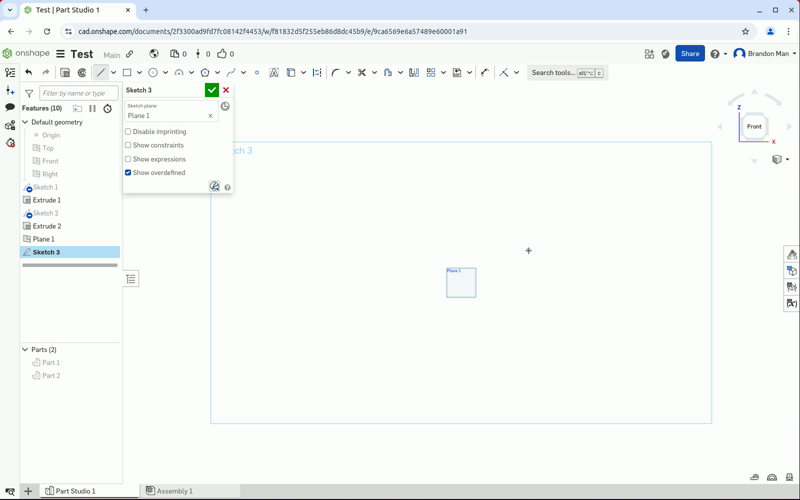
mouse_move(558, 250)
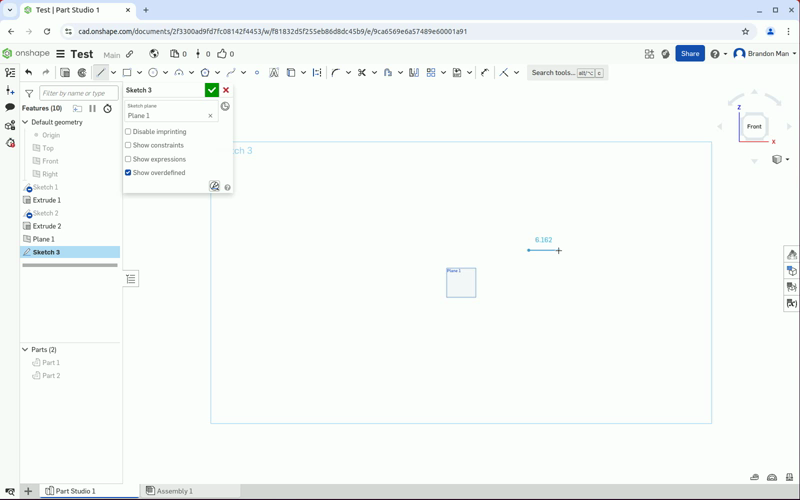
mouse_move(547, 250)
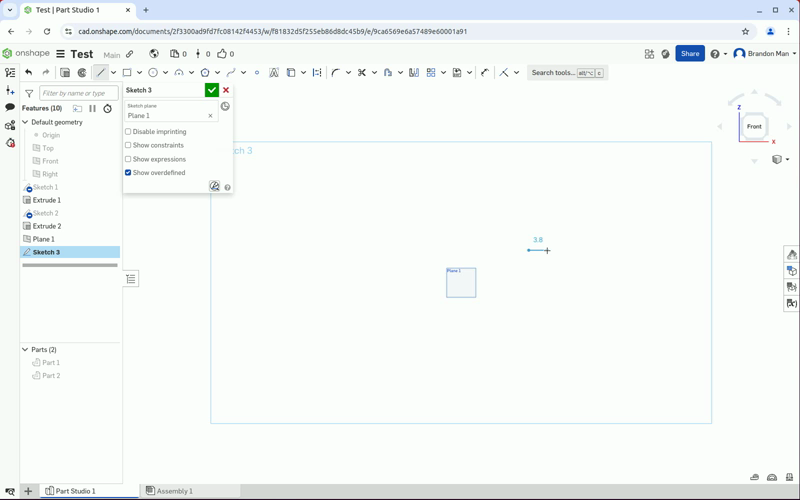
click(547, 250)
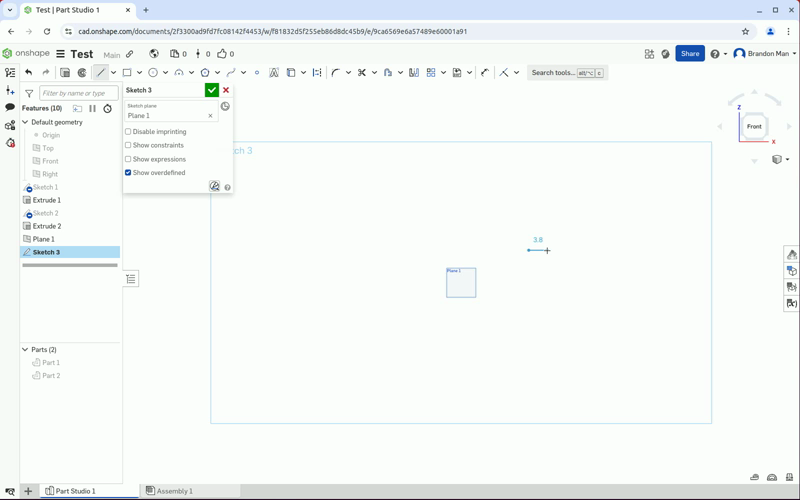
key_up(shift)
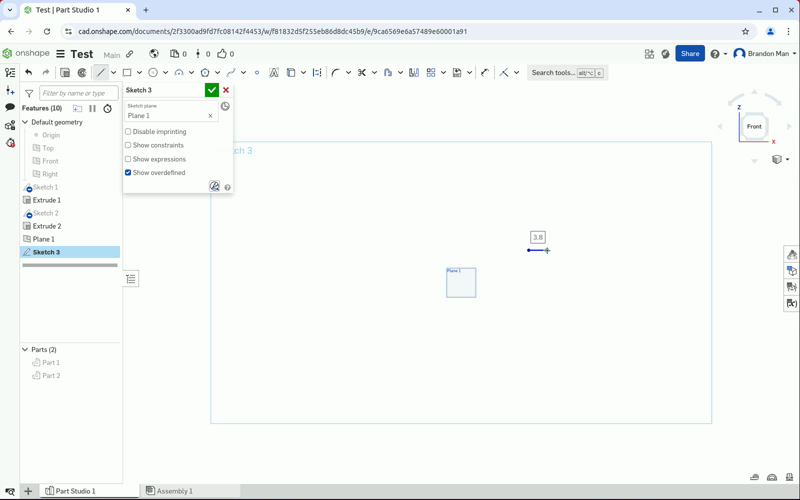
key_down(shift)
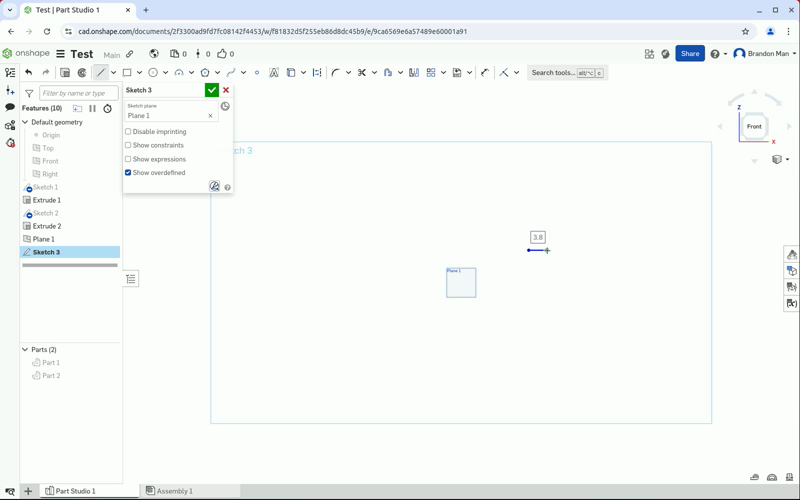
mouse_move(577, 250)
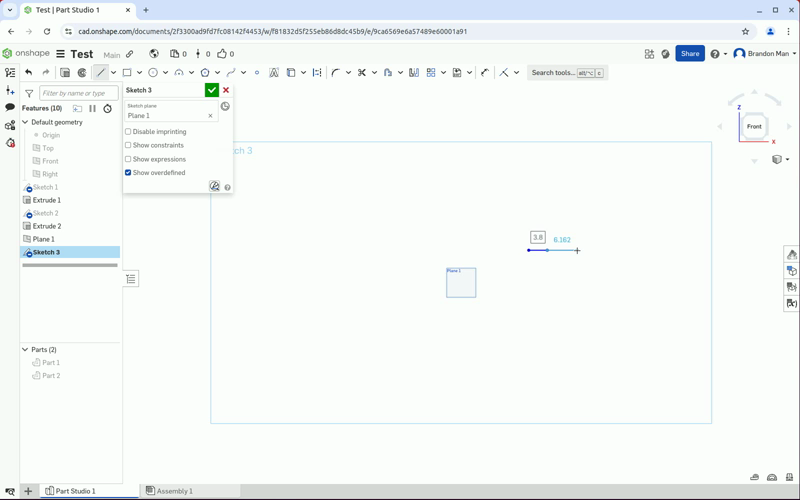
mouse_move(547, 245)
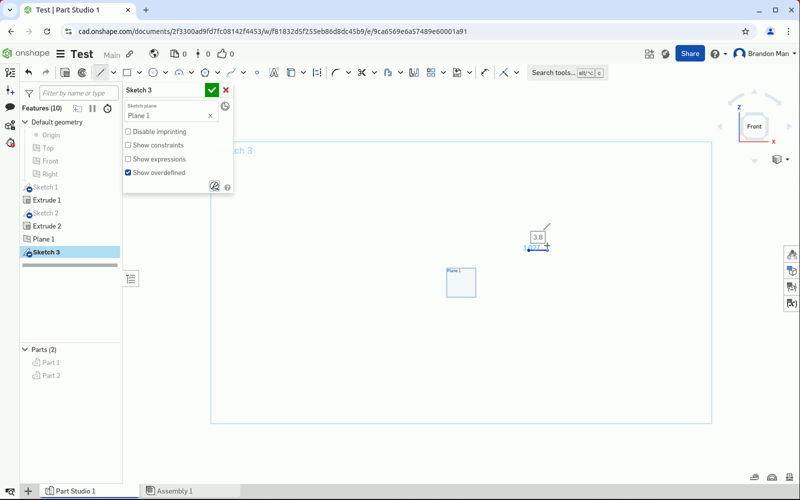
scroll(6)
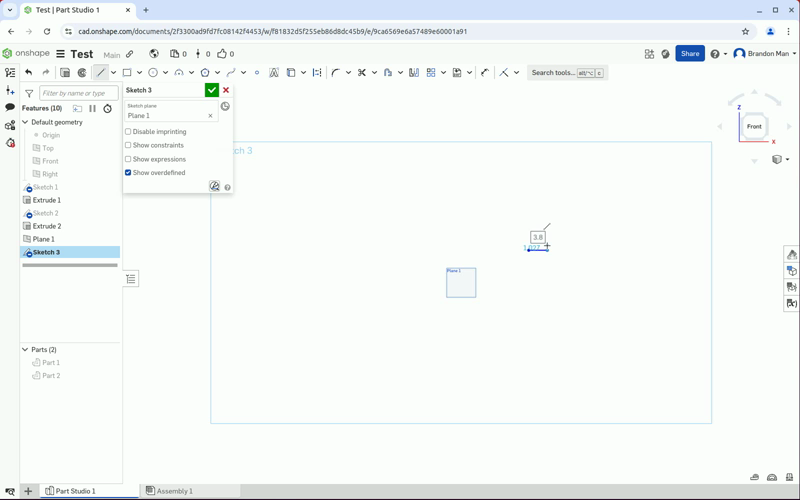
scroll(6)
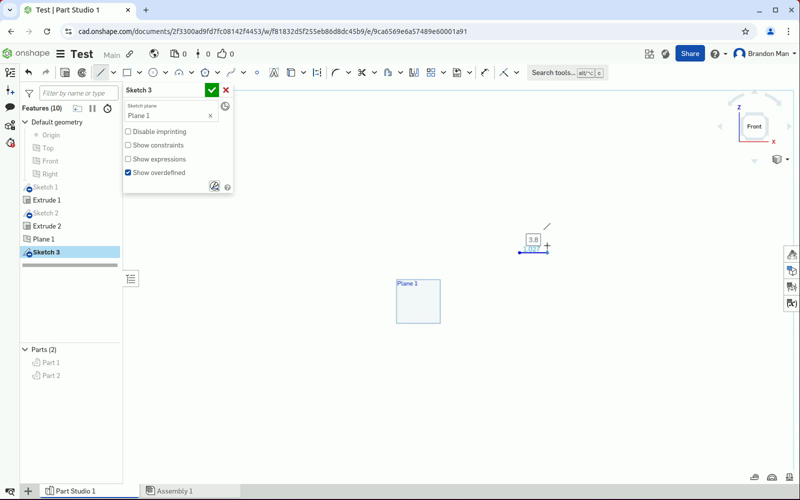
scroll(6)
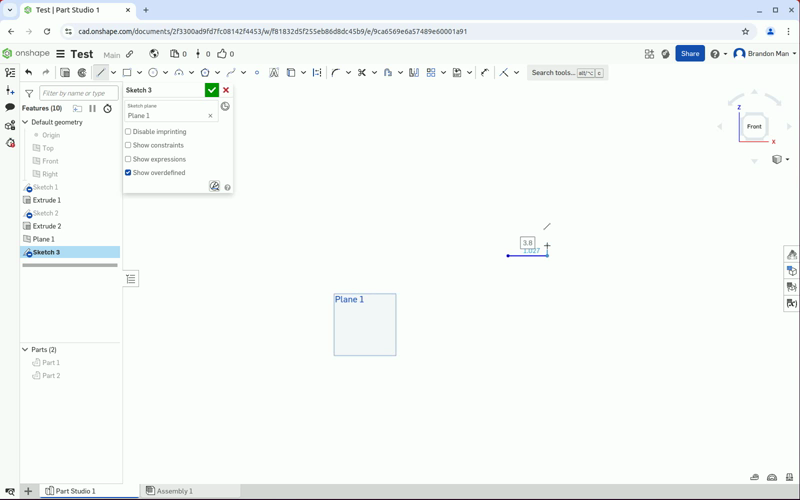
scroll(6)
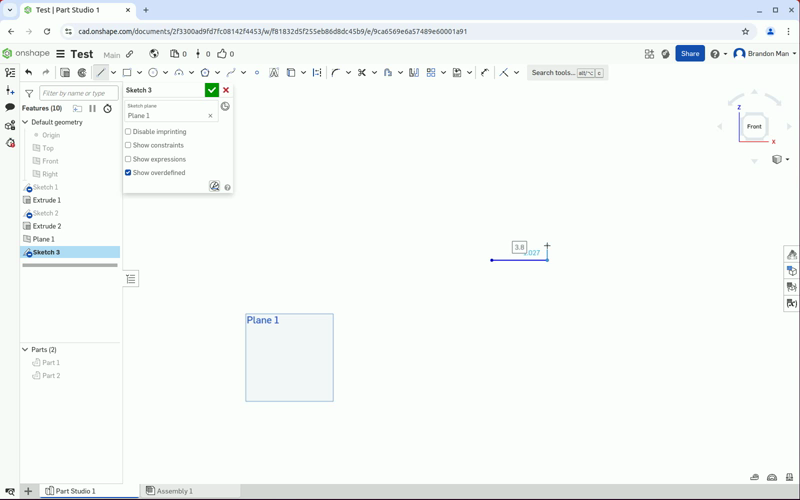
scroll(6)
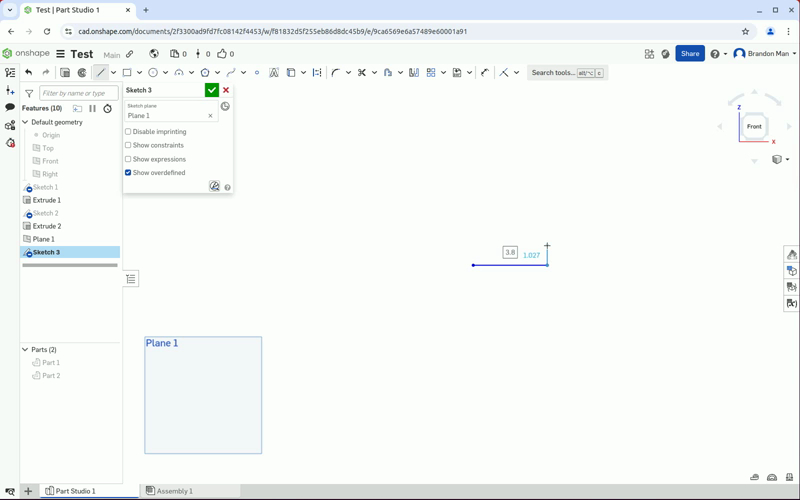
scroll(6)
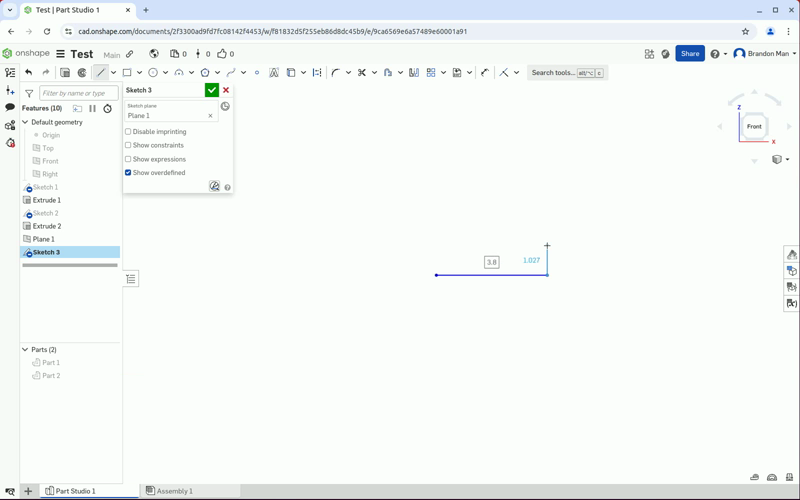
scroll(6)
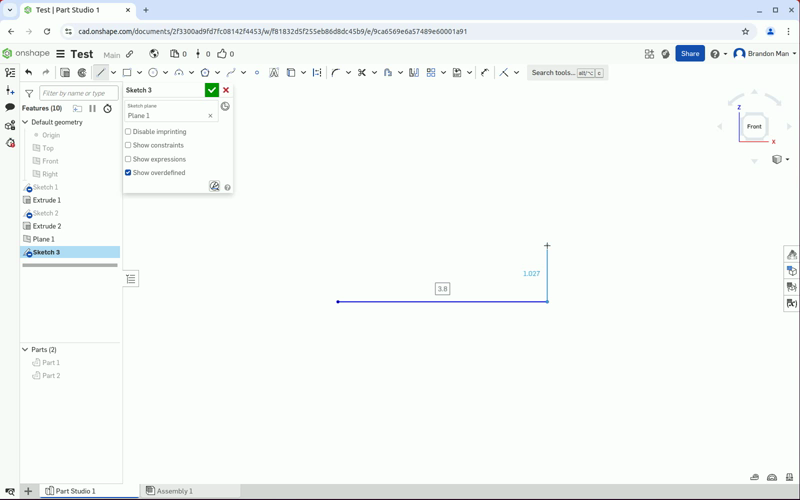
click(547, 245)
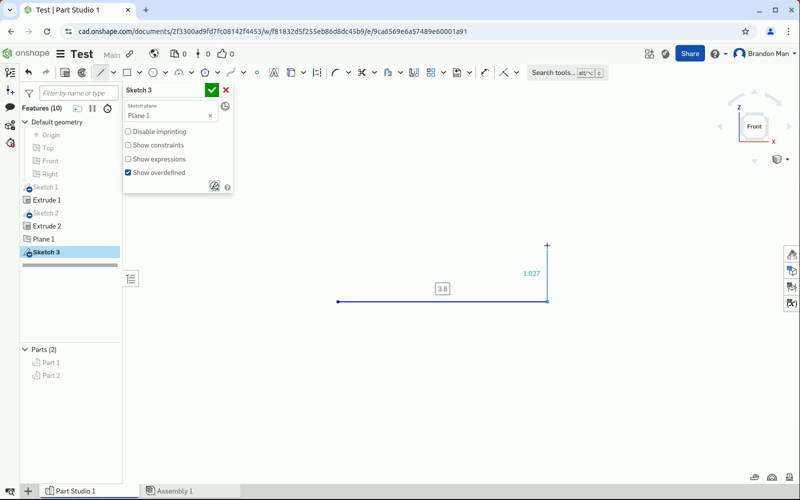
scroll(-6)
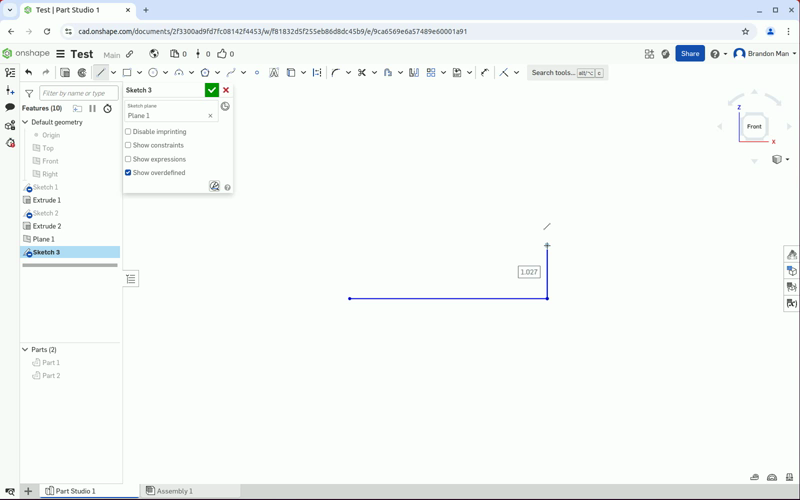
scroll(-6)
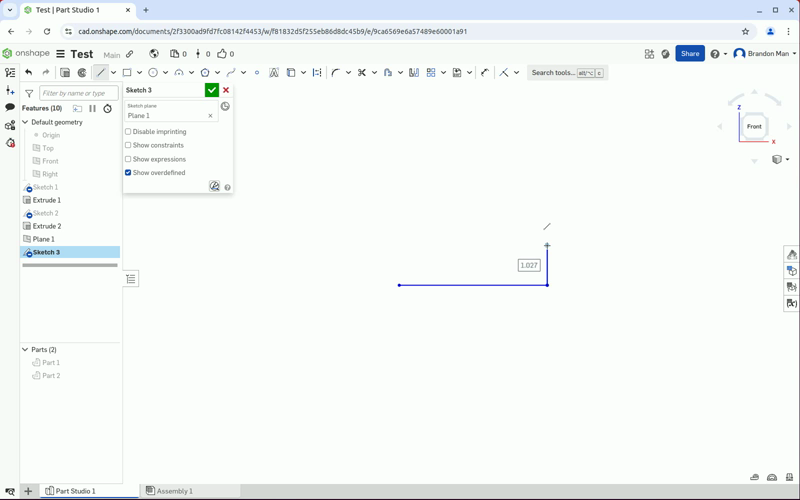
scroll(-6)
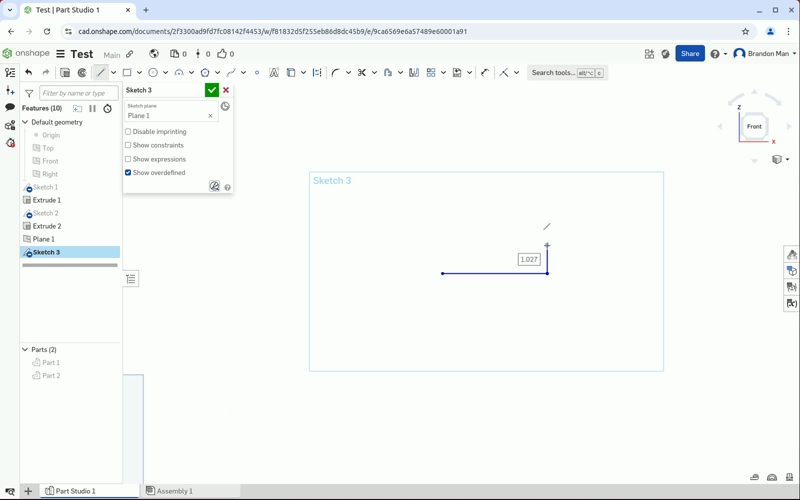
scroll(-6)
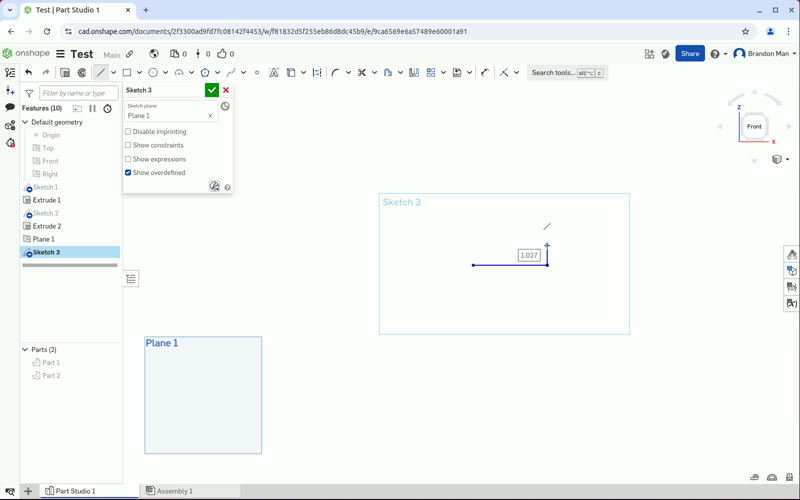
scroll(-6)
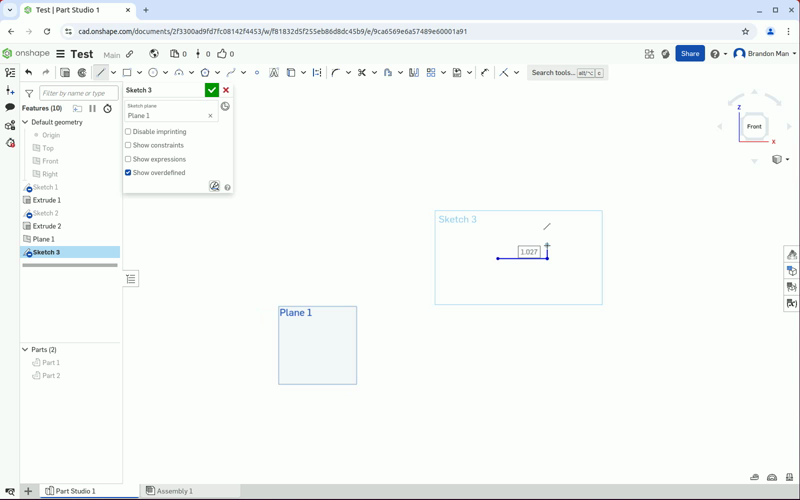
scroll(-6)
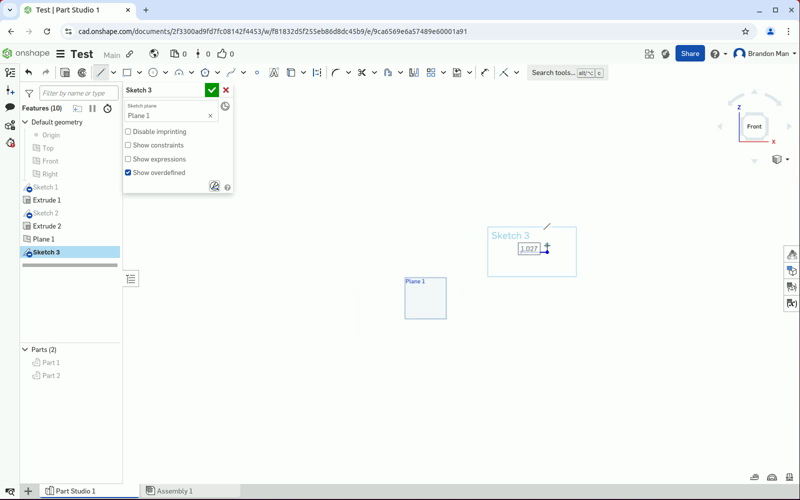
scroll(-6)
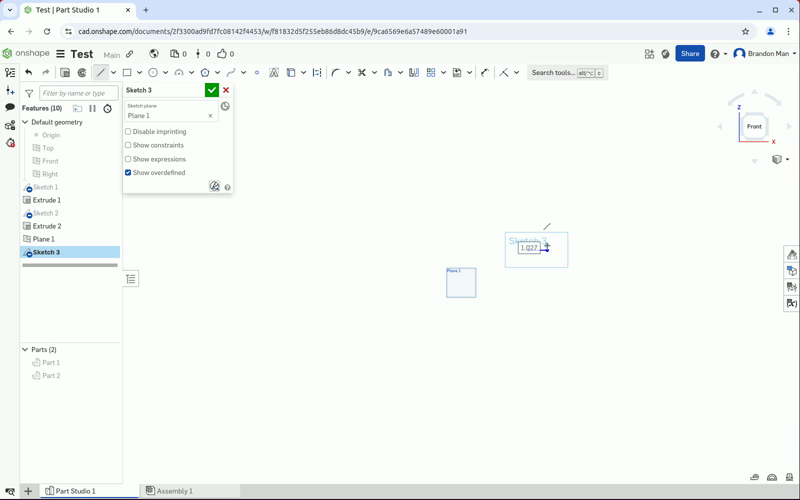
key_up(shift)
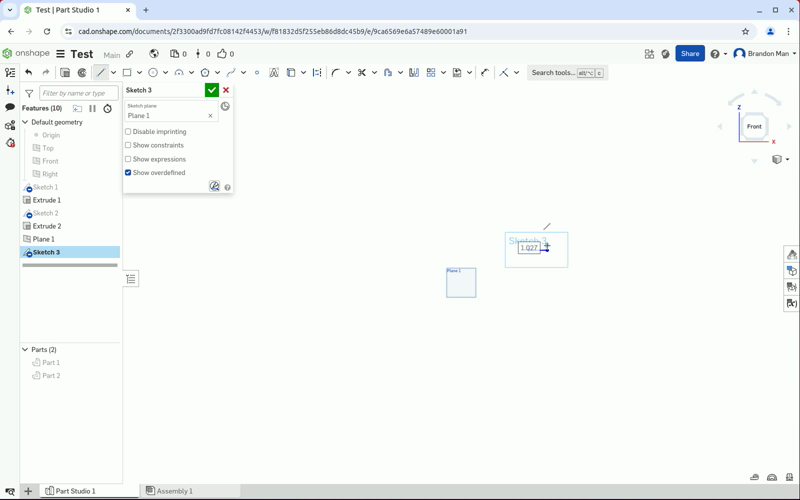
key_down(shift)
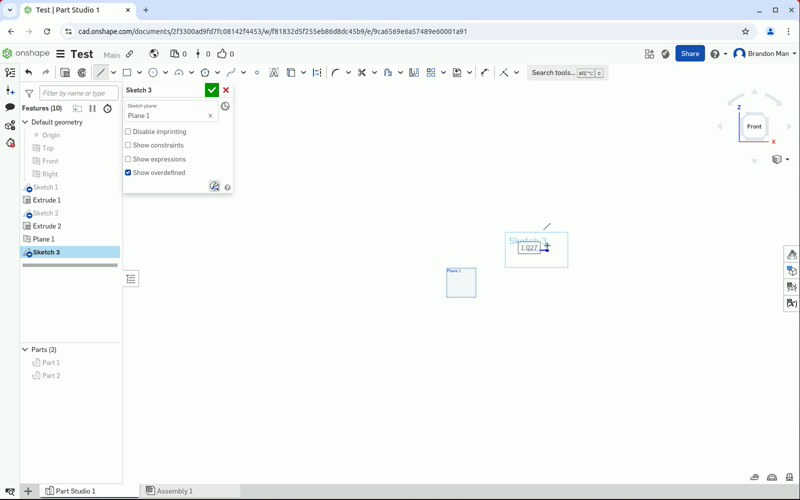
mouse_move(577, 245)
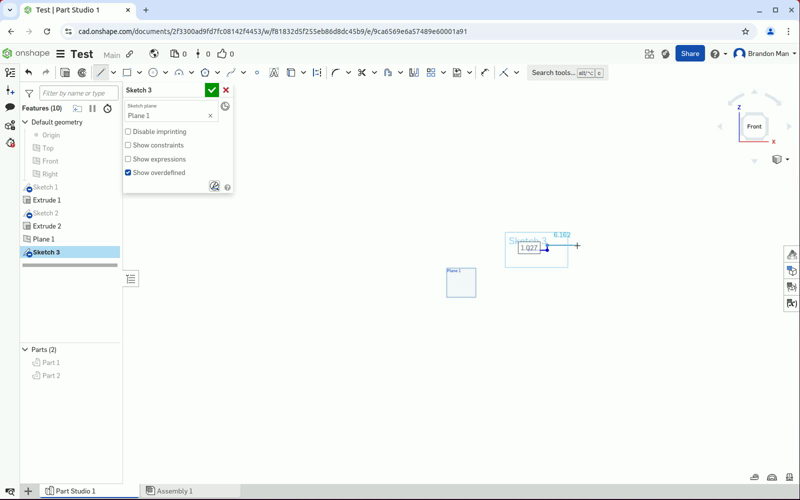
mouse_move(528, 245)
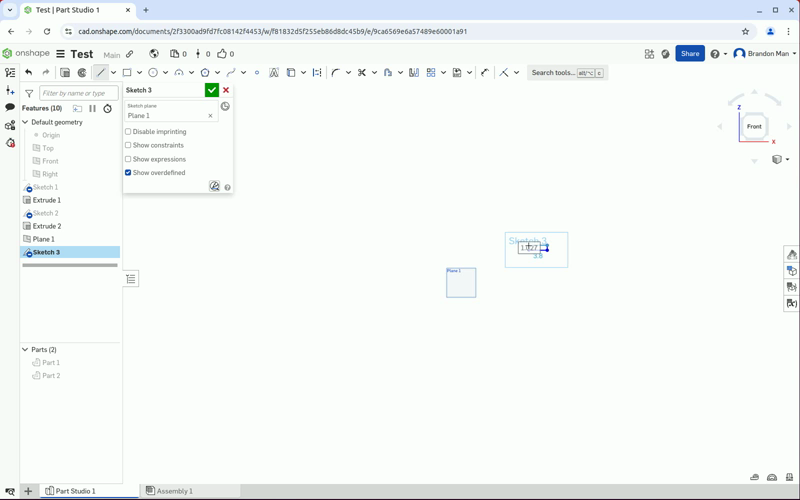
click(528, 245)
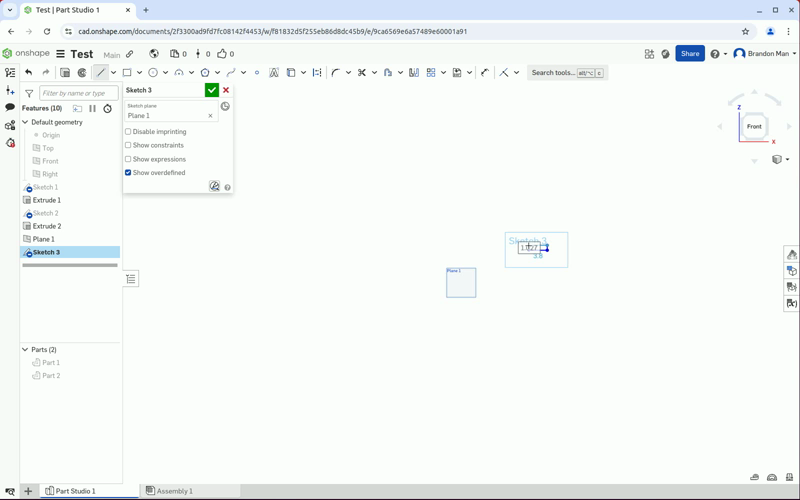
key_up(shift)
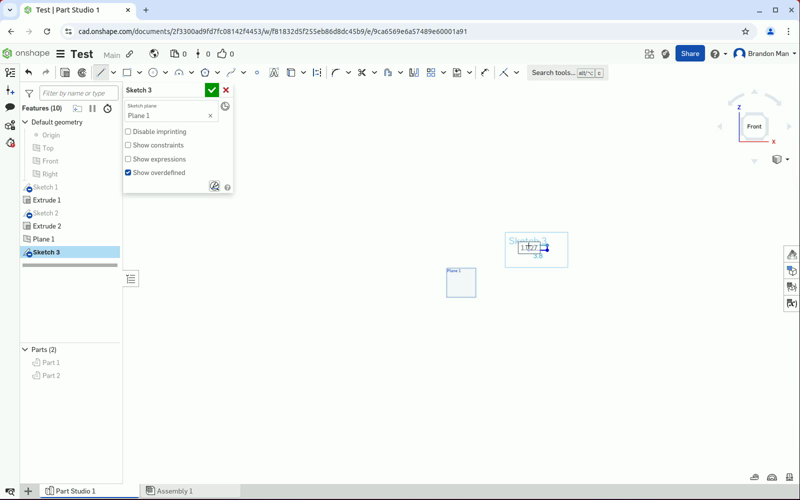
mouse_move(558, 245)
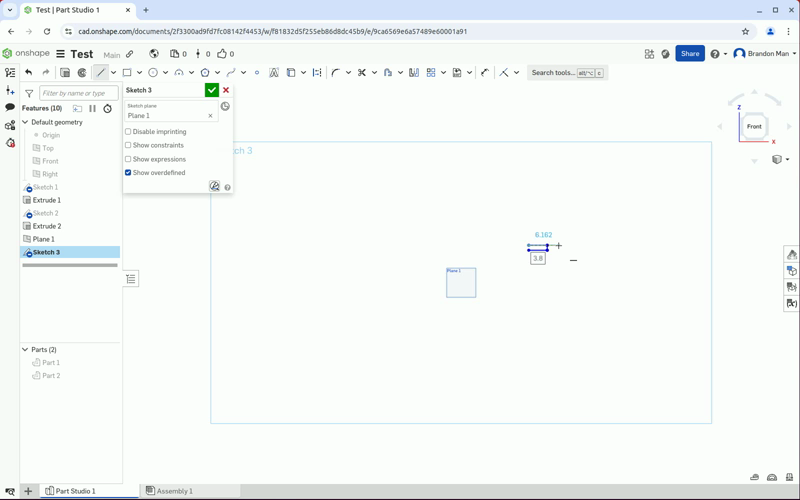
key_down(shift)
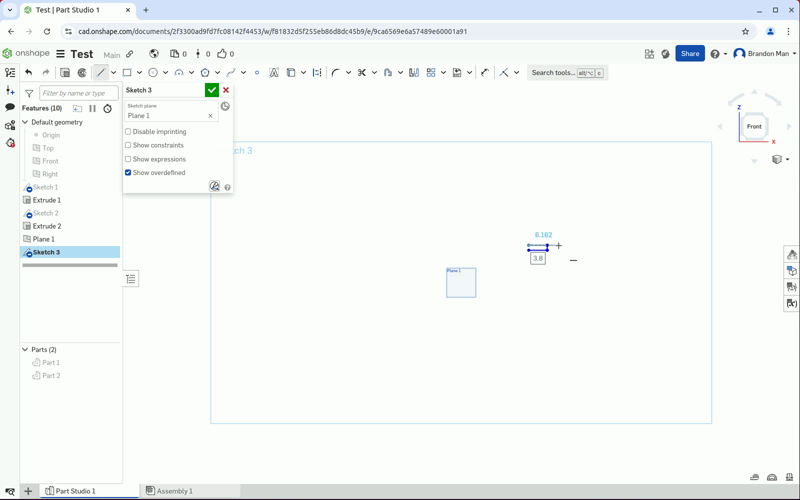
mouse_move(528, 250)
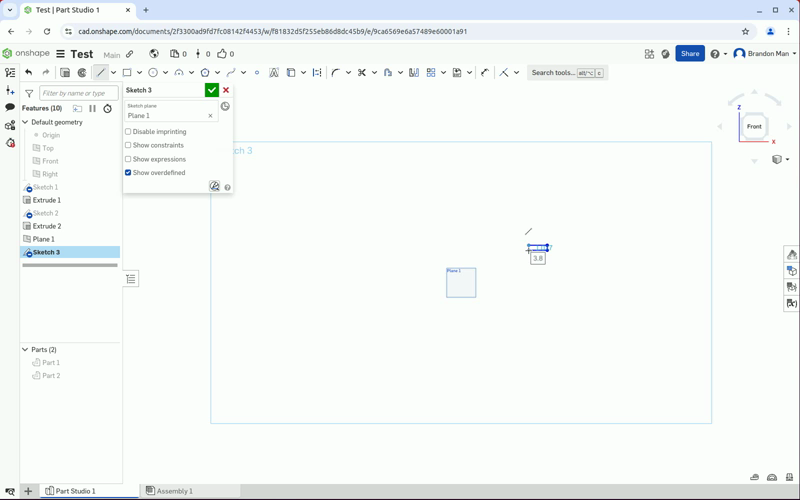
scroll(6)
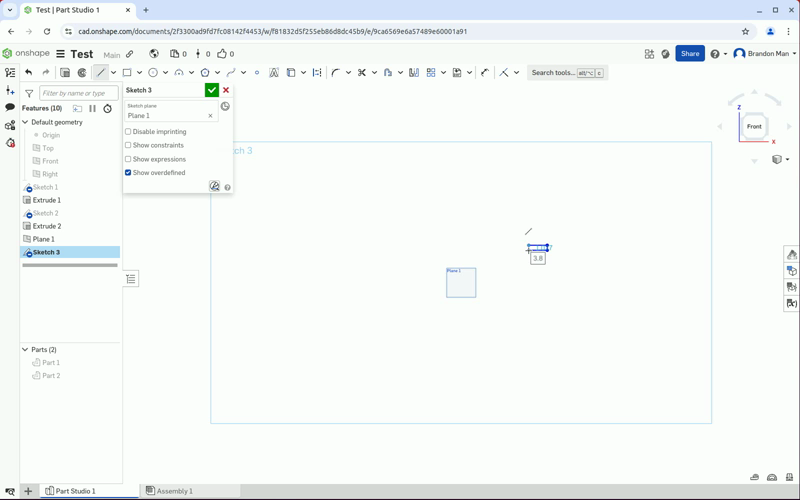
scroll(6)
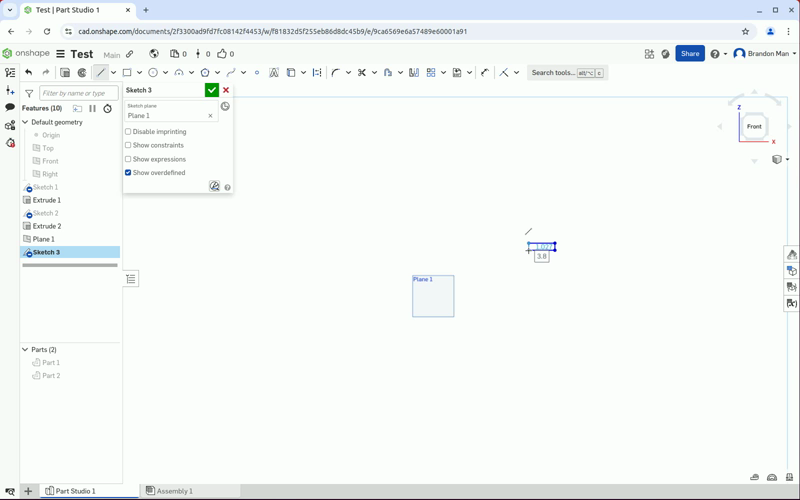
scroll(6)
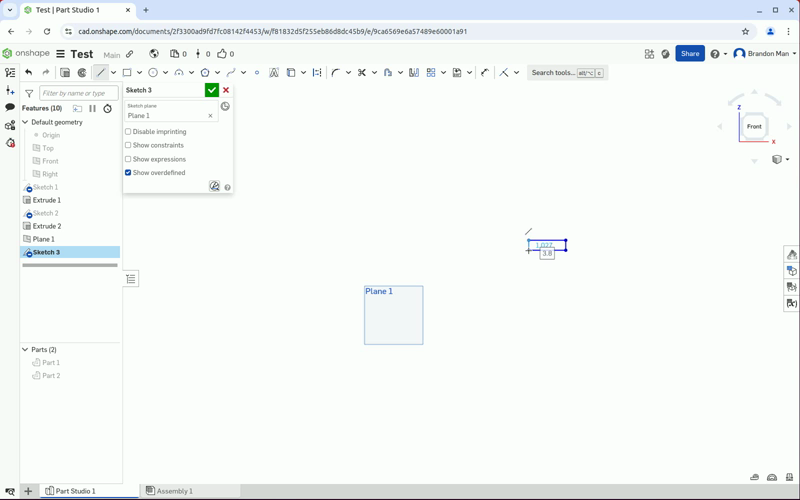
scroll(6)
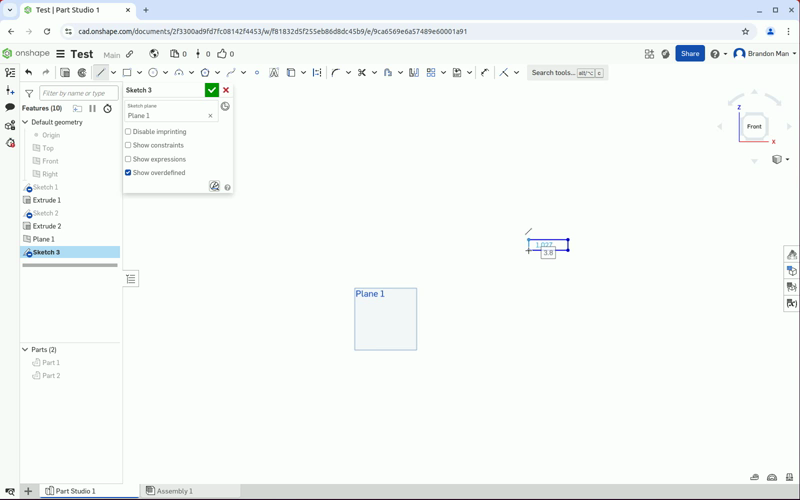
scroll(6)
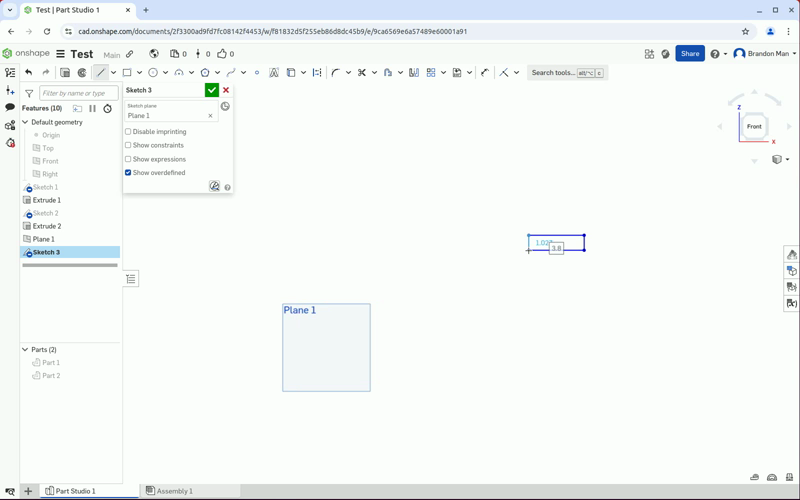
scroll(6)
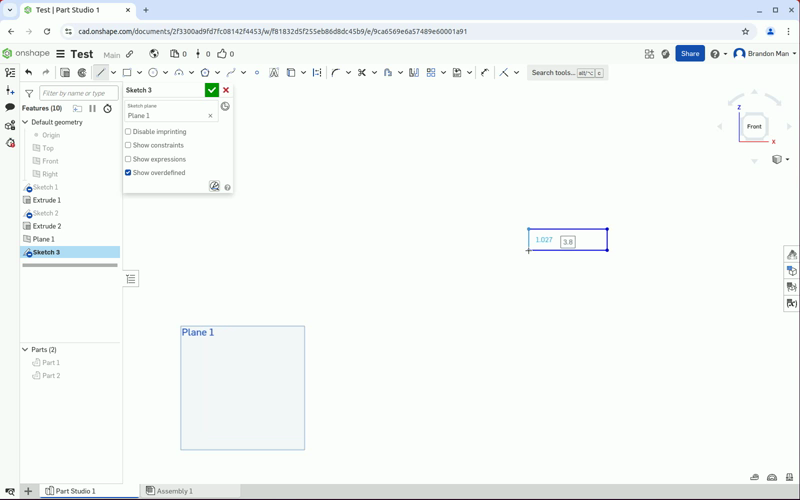
scroll(6)
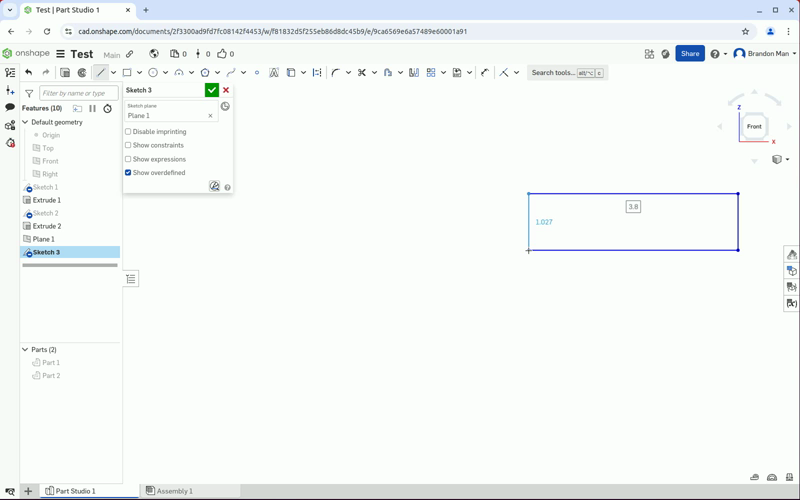
key_up(shift)
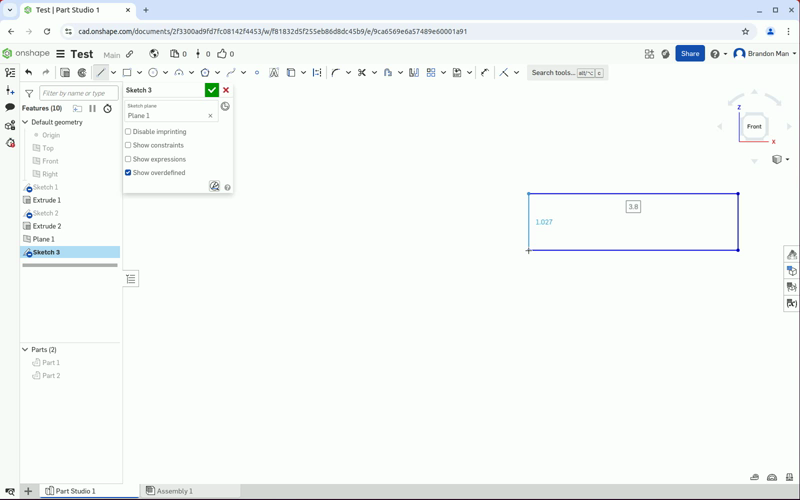
click(528, 250)
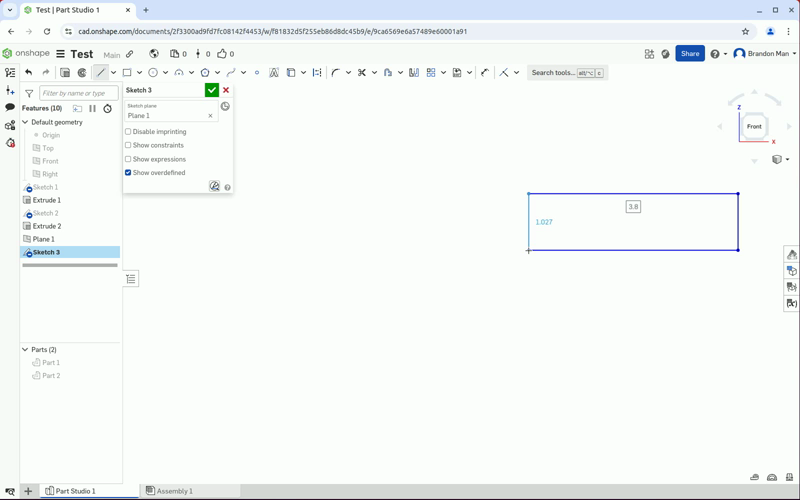
scroll(-6)
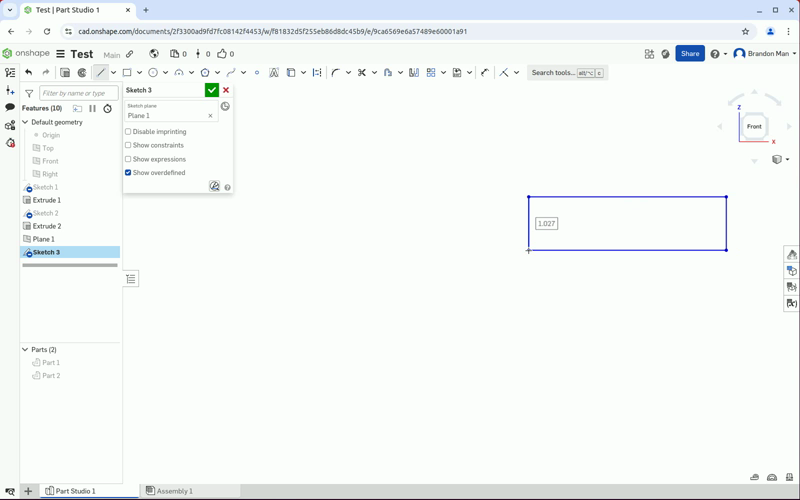
scroll(-6)
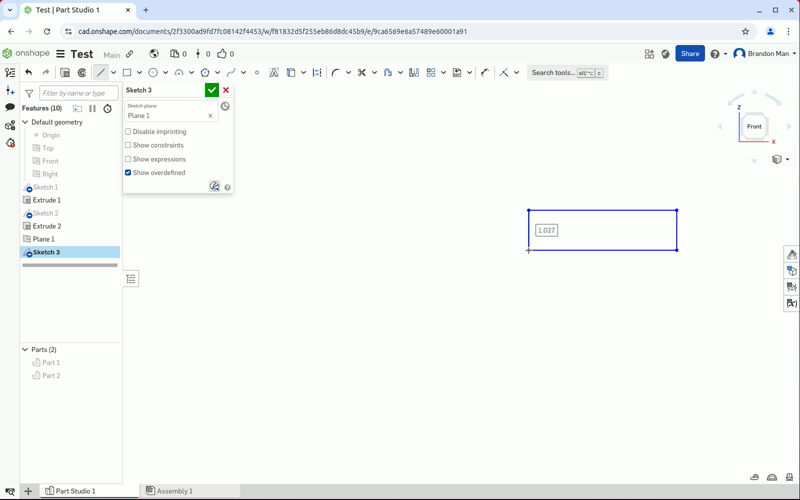
scroll(-6)
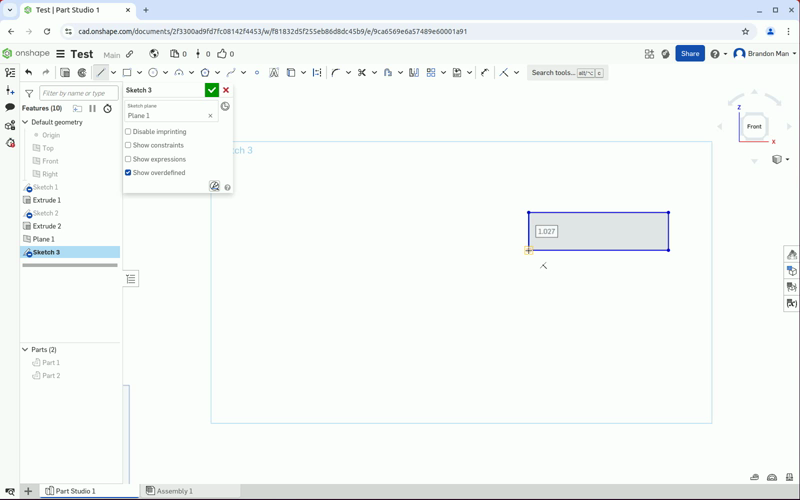
scroll(-6)
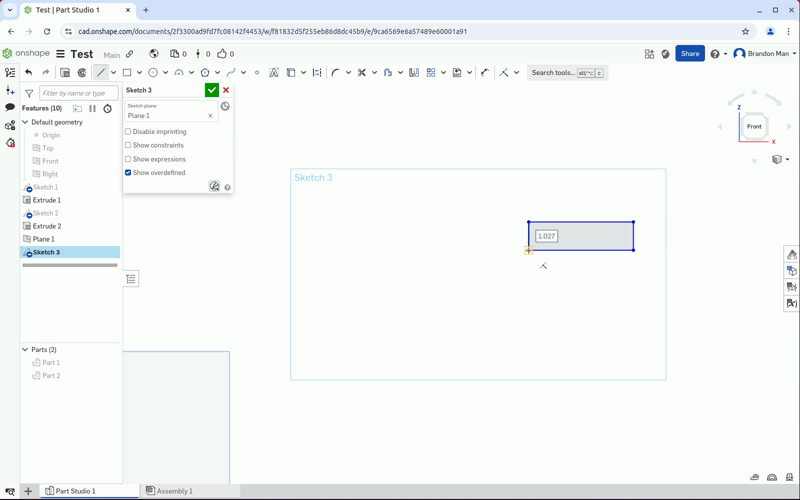
scroll(-6)
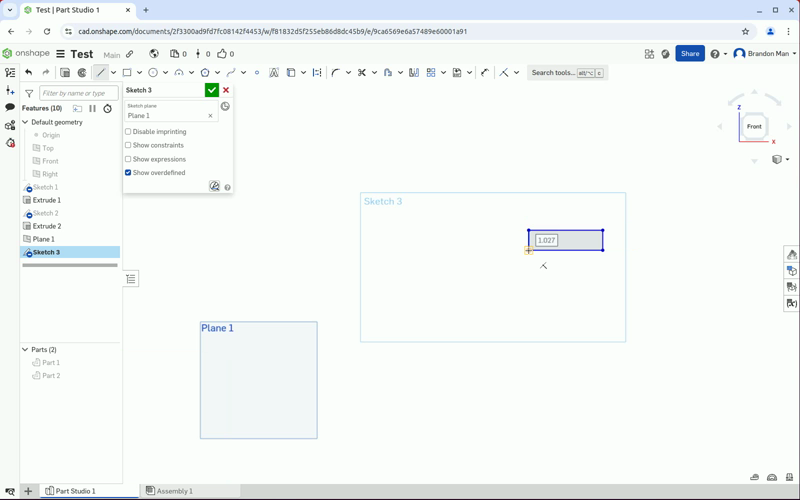
scroll(-6)
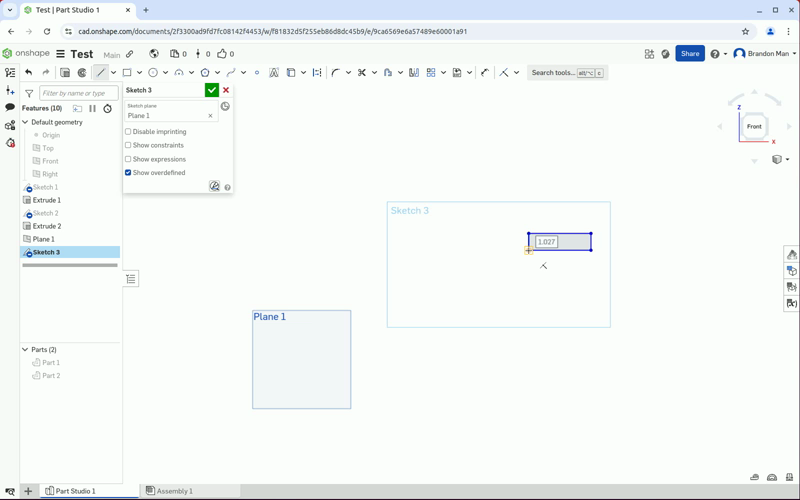
scroll(-6)
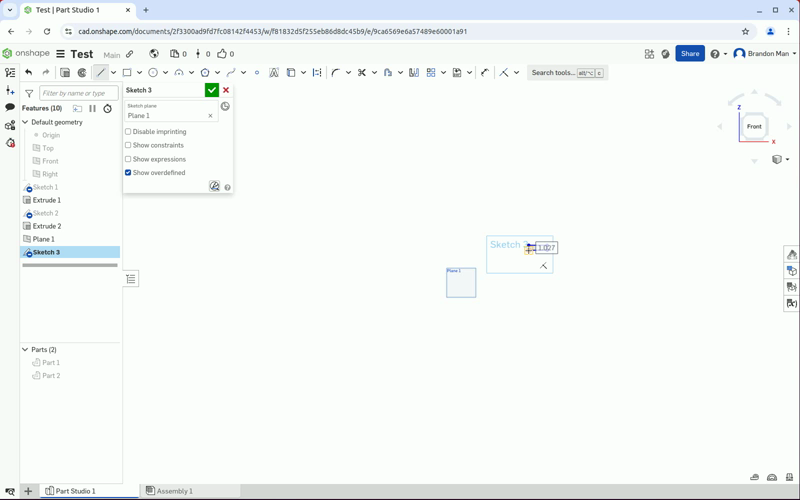
key(esc)
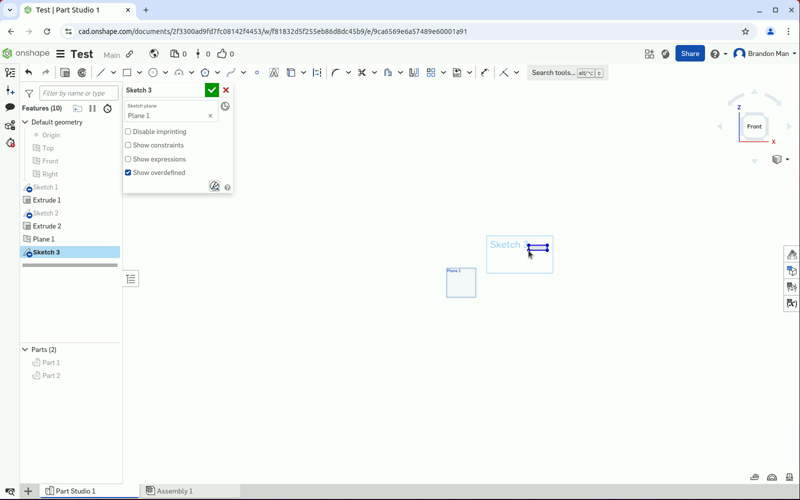
mouse_move(540, 247)
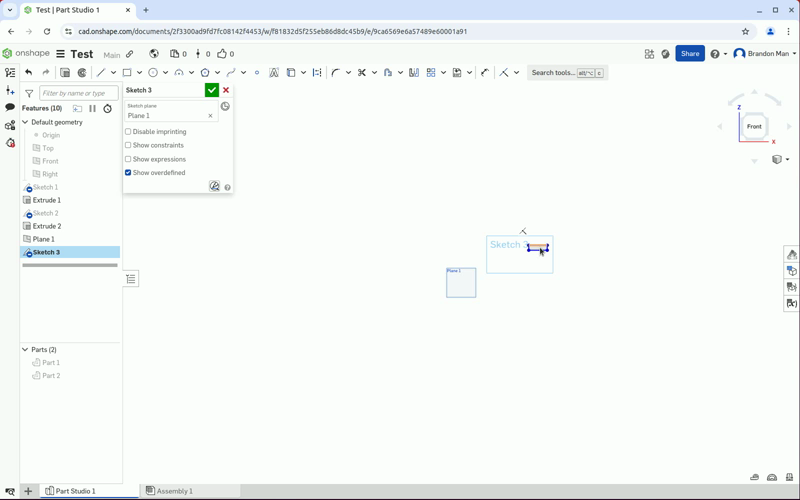
scroll(6)
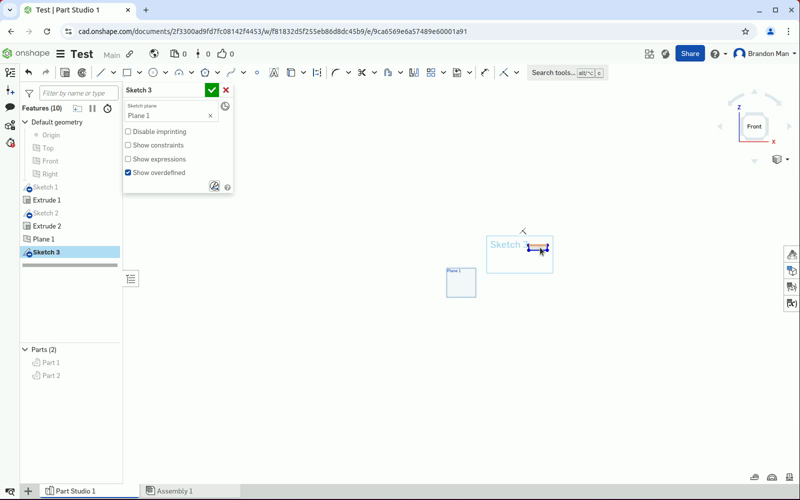
scroll(6)
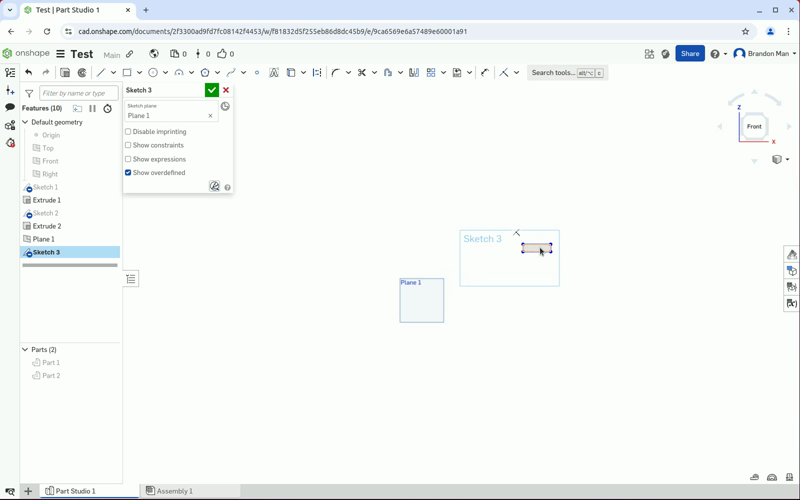
scroll(6)
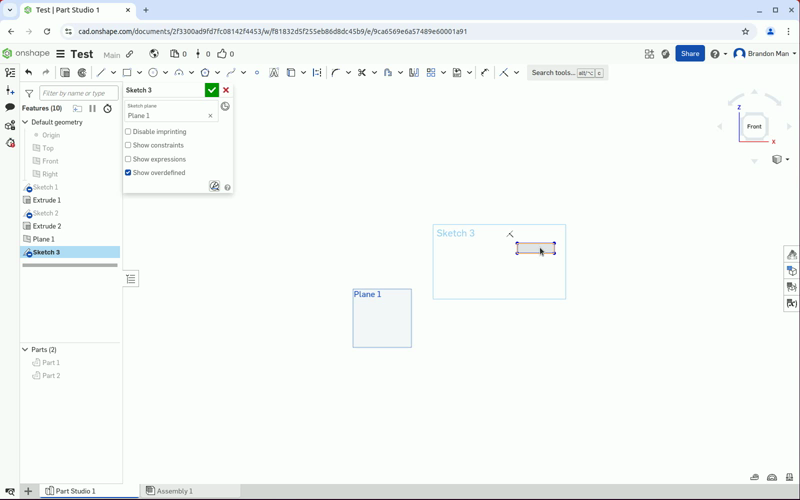
scroll(6)
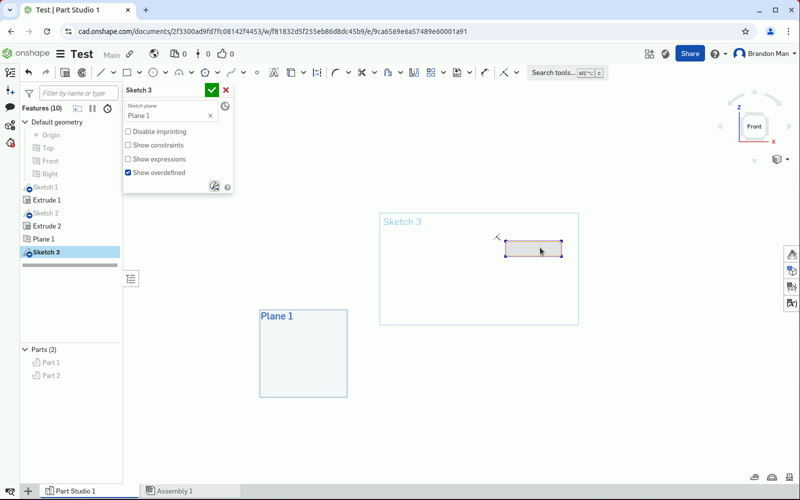
scroll(6)
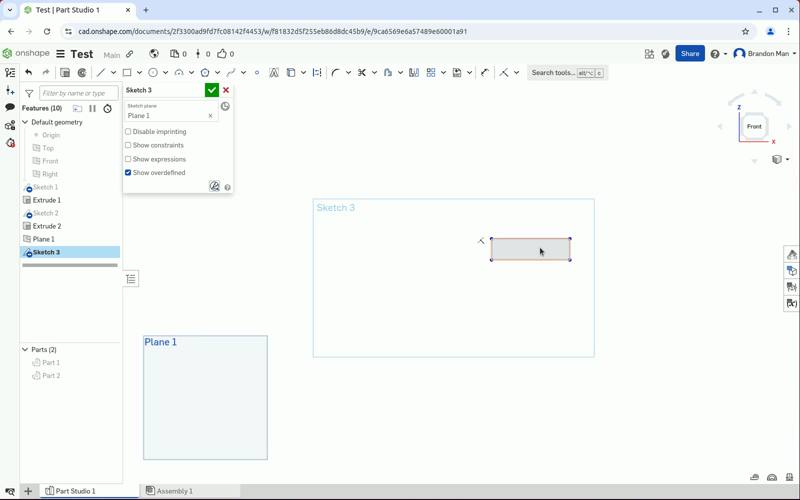
scroll(6)
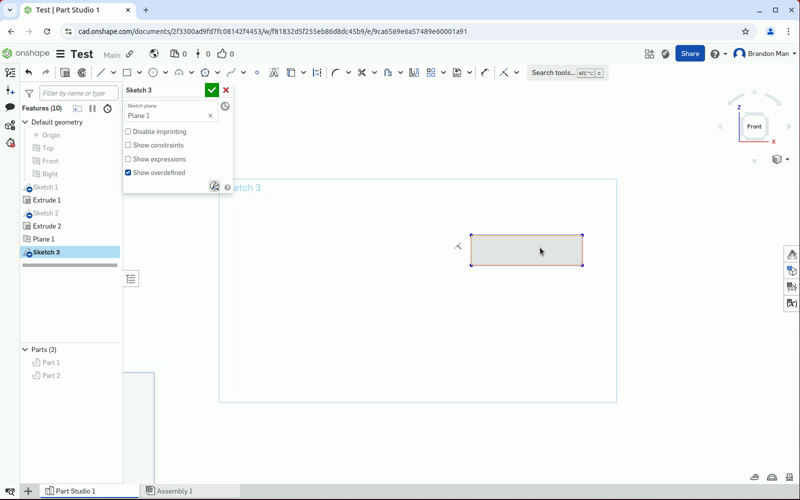
scroll(6)
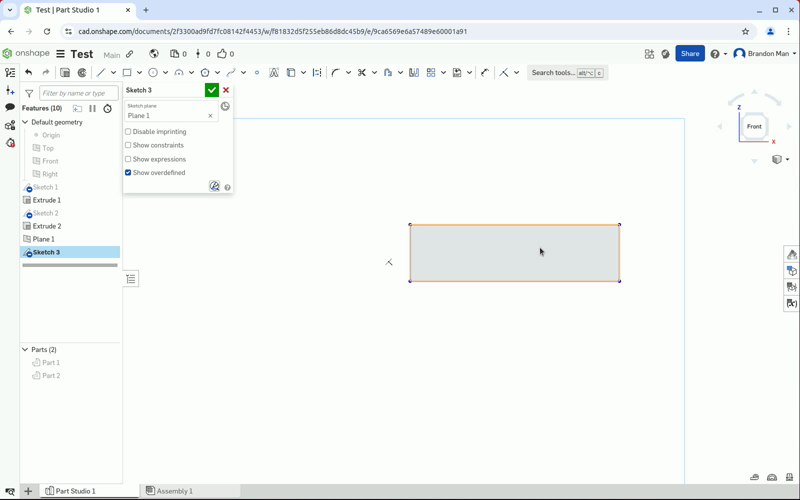
click(540, 247)
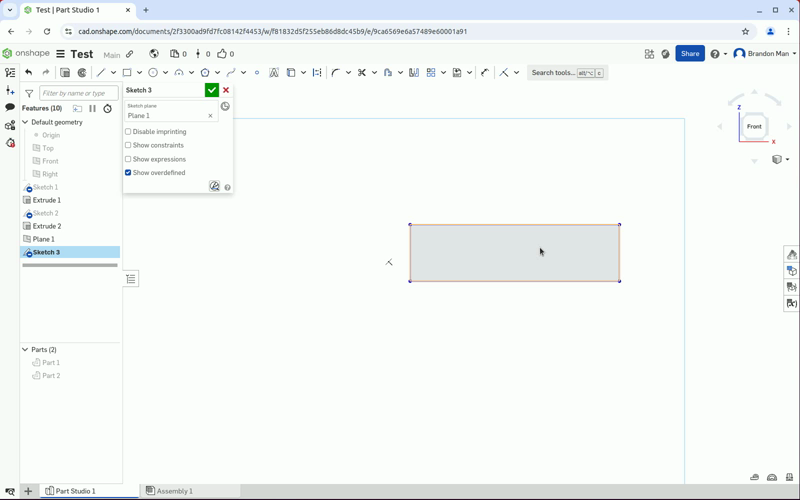
scroll(-6)
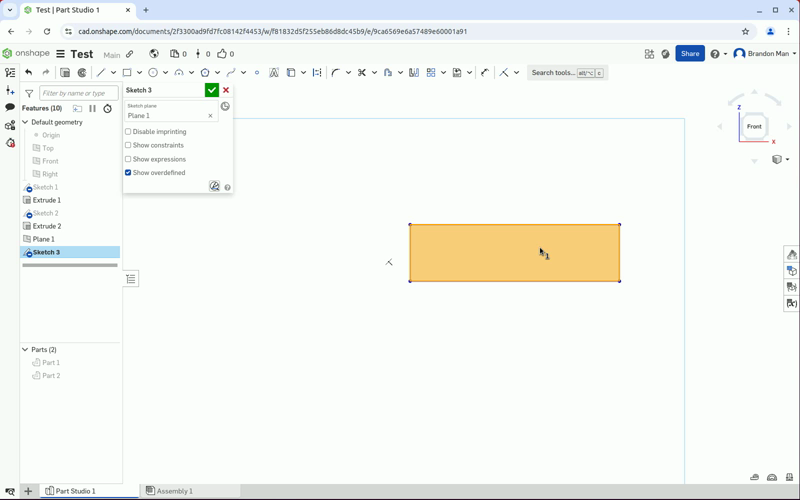
scroll(-6)
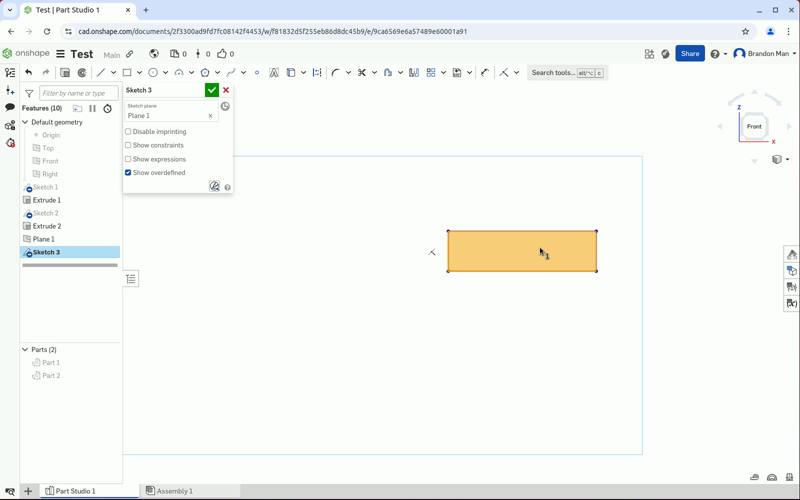
scroll(-6)
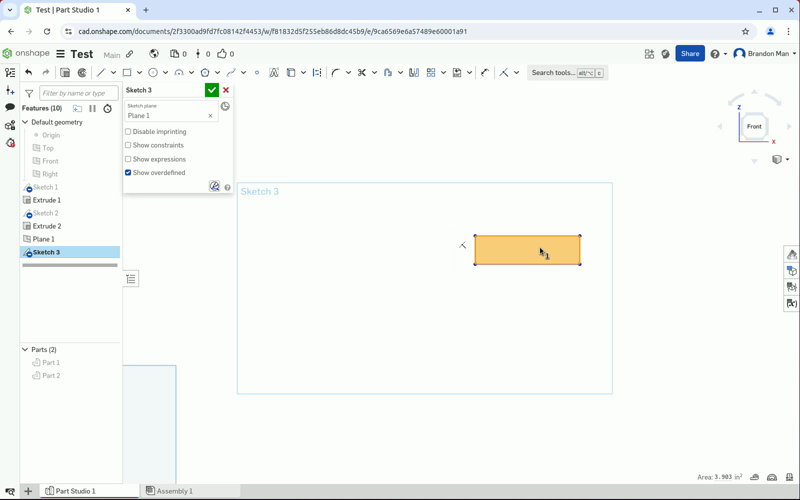
scroll(-6)
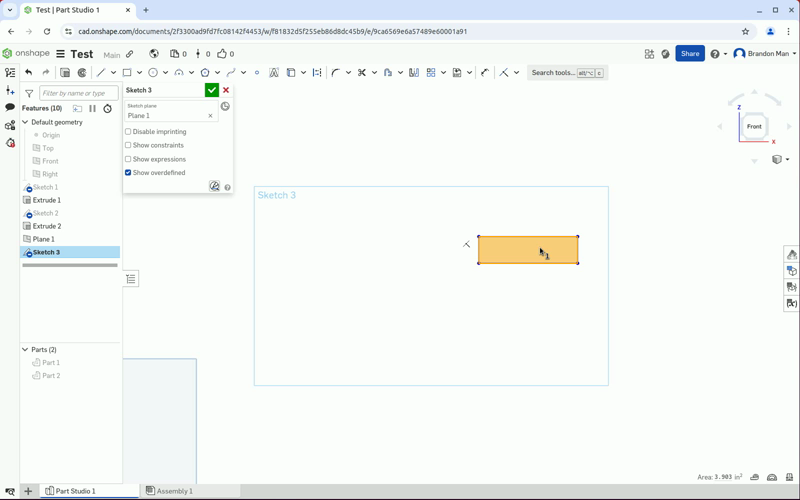
scroll(-6)
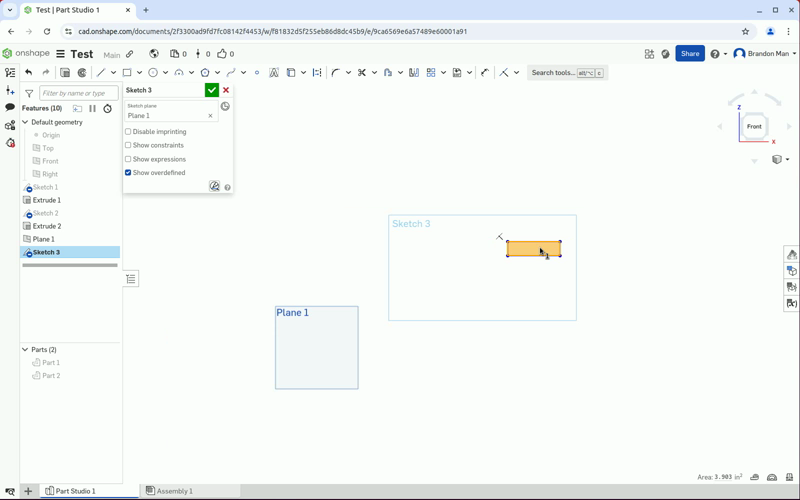
scroll(-6)
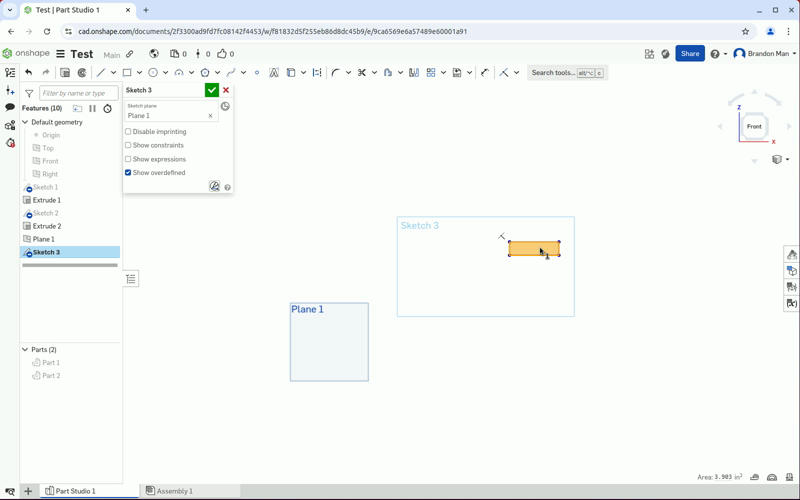
scroll(-6)
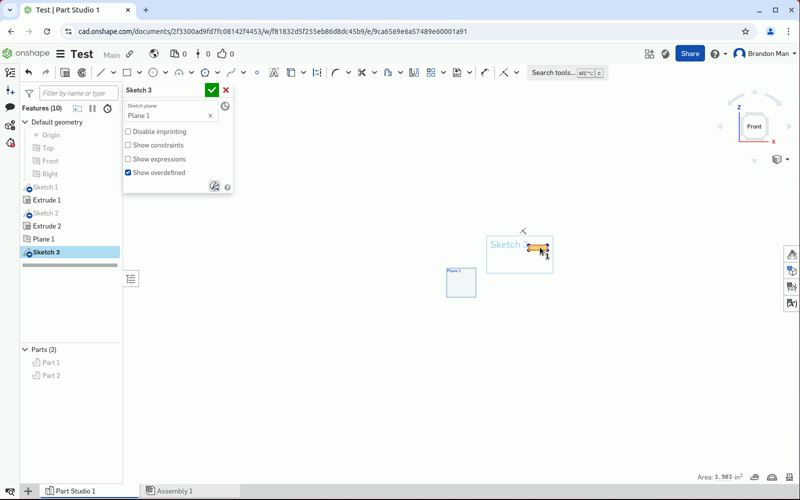
mouse_move(73, 352)
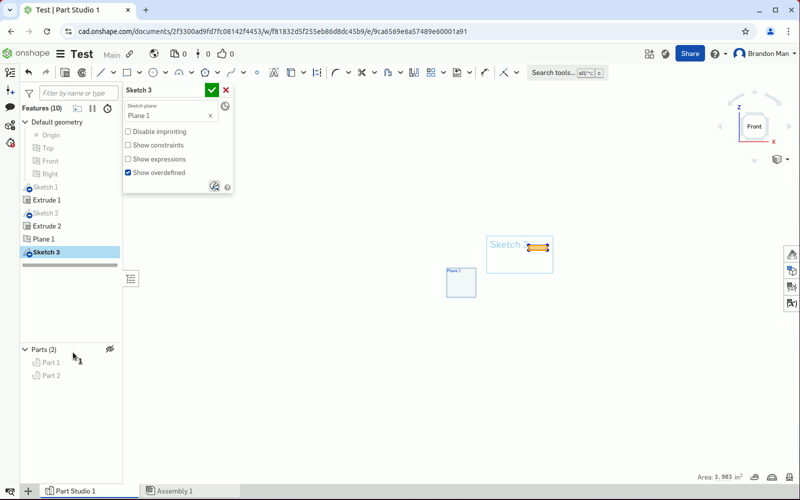
key(shift+y)
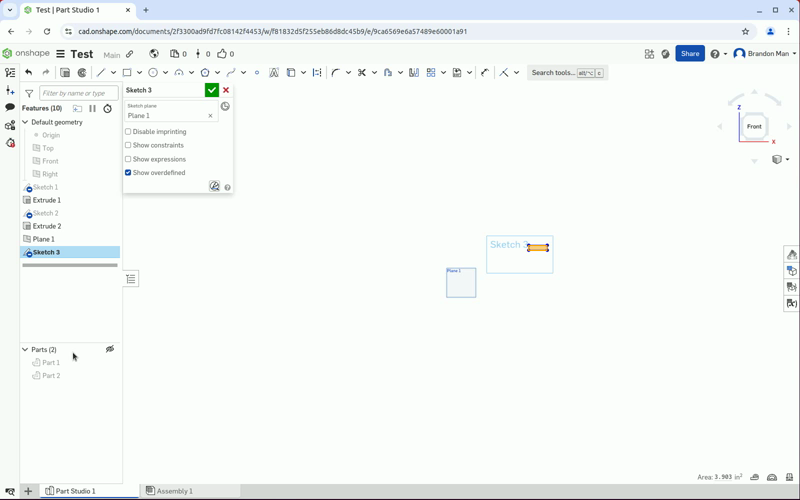
key(shift+e)
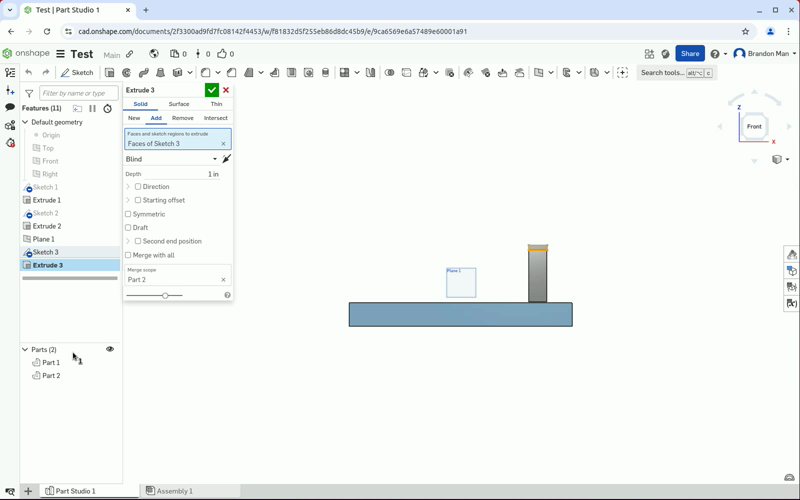
mouse_move(143, 106)
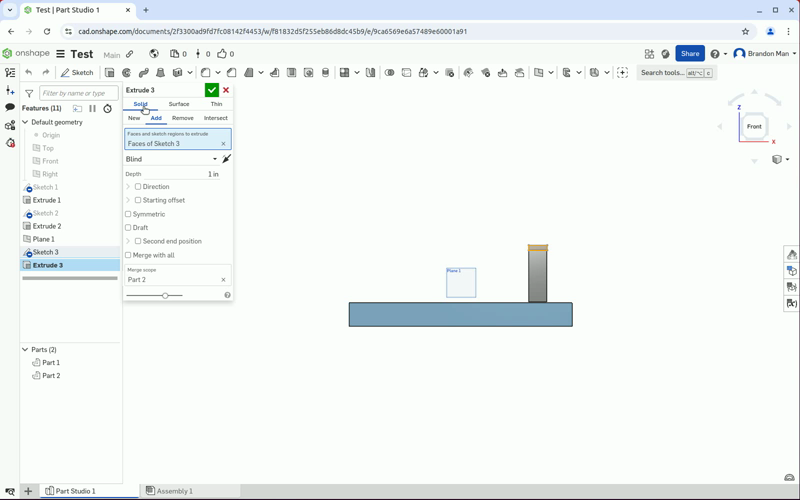
click(143, 106)
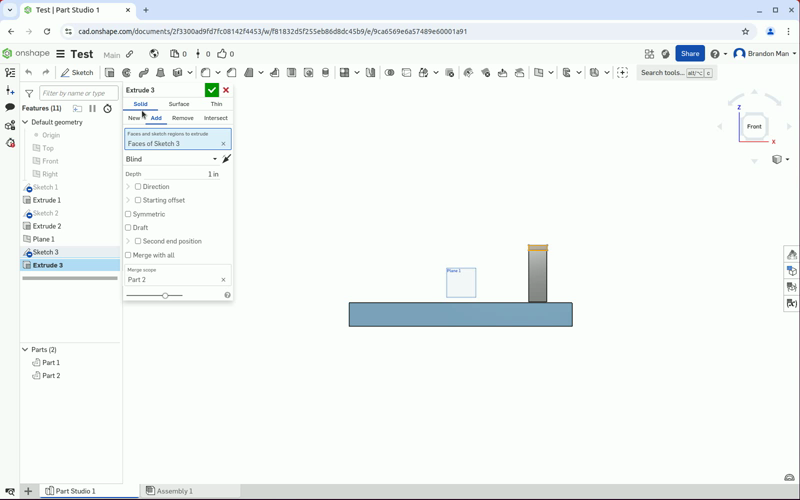
mouse_move(137, 120)
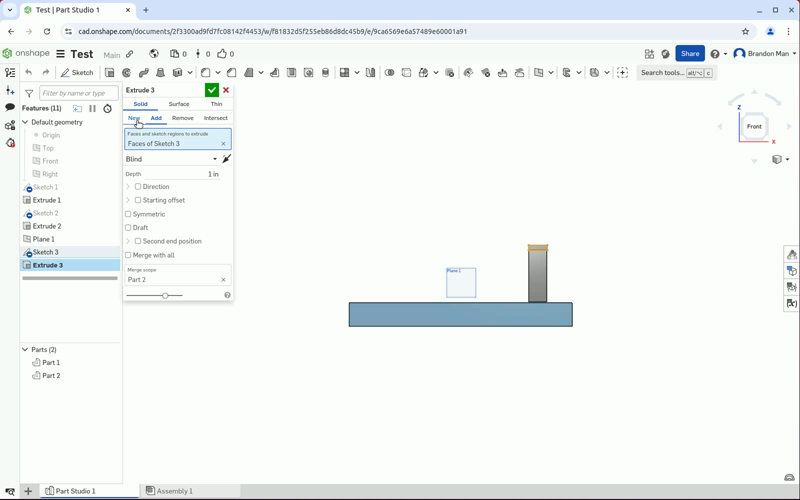
click(137, 120)
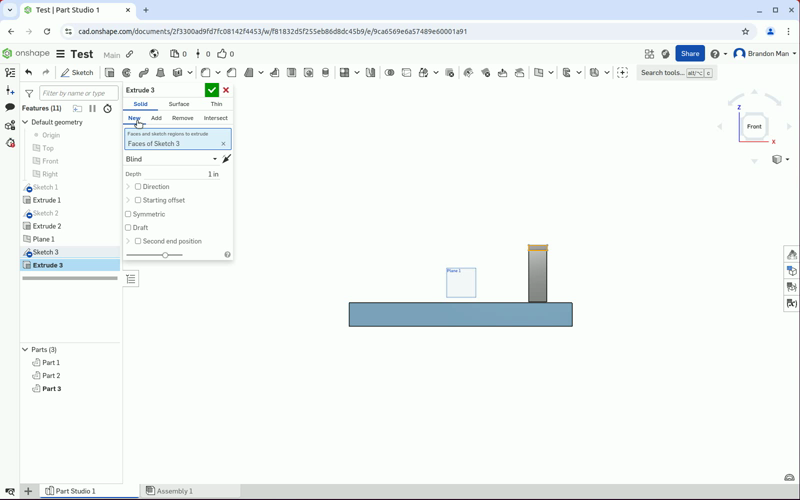
key(tab, 4)
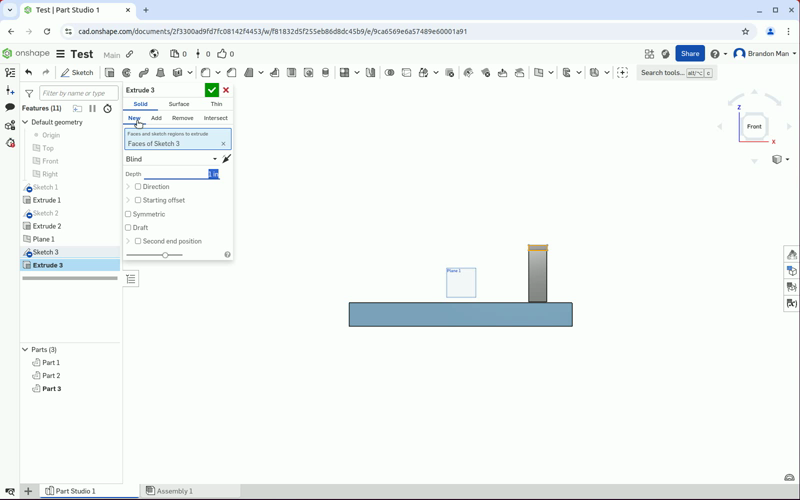
text(-18.775)
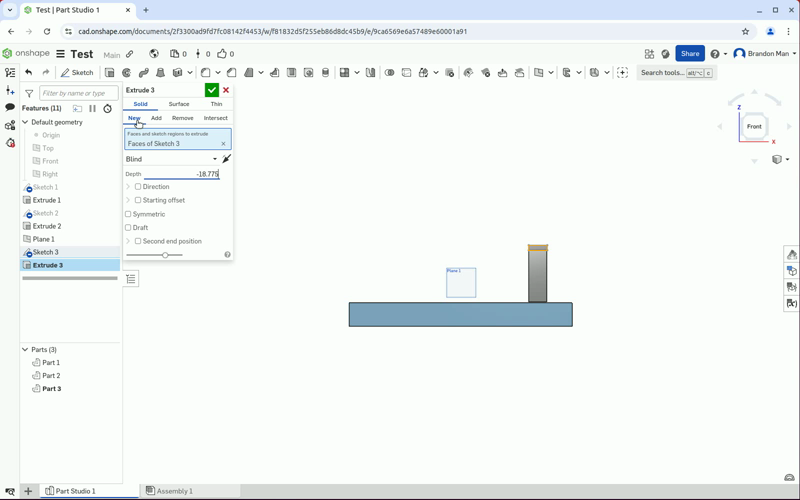
key(enter)
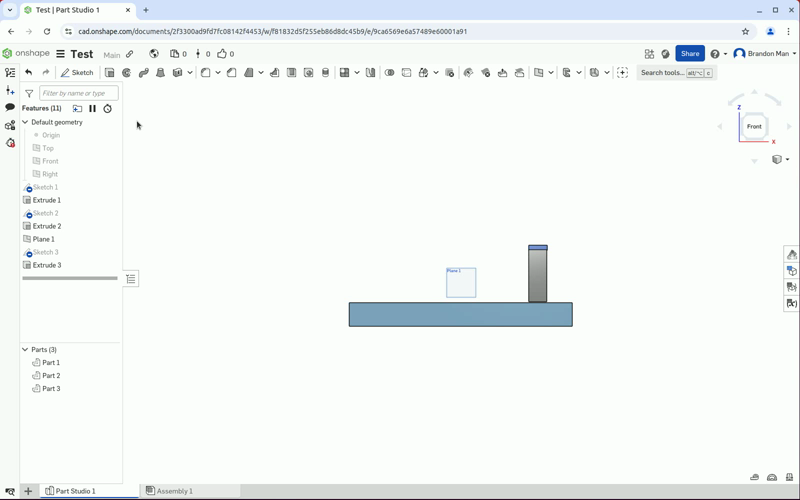
key(shift+h)
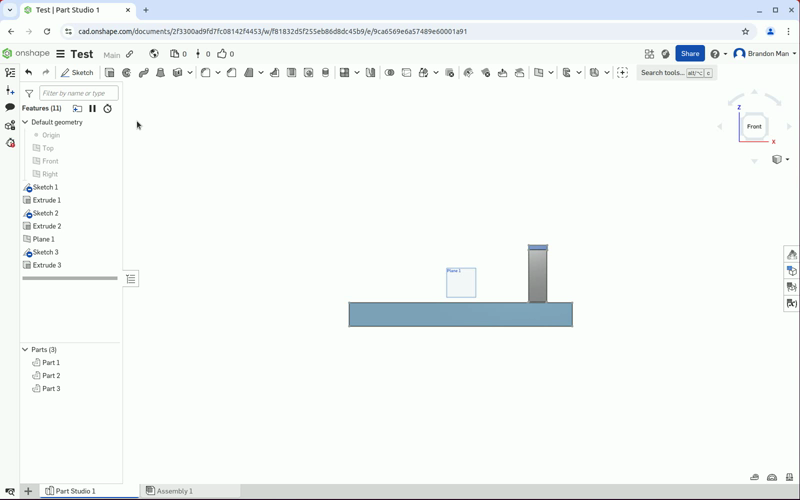
key(shift+h)
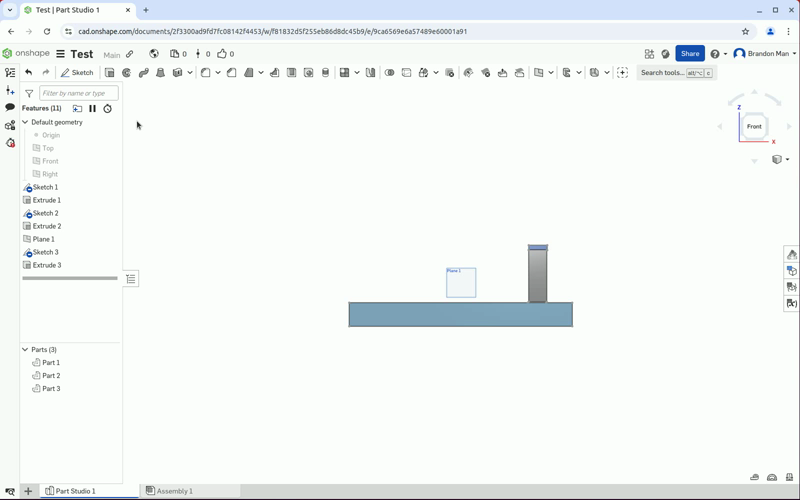
key(shift+7)
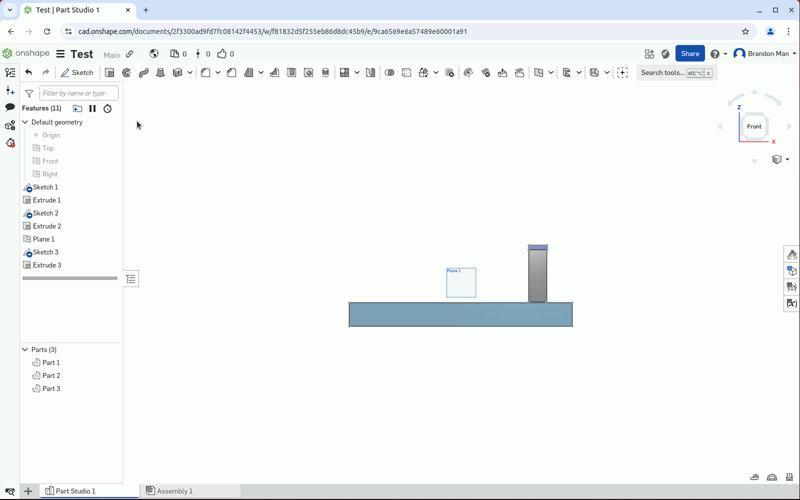
key(left, 2)
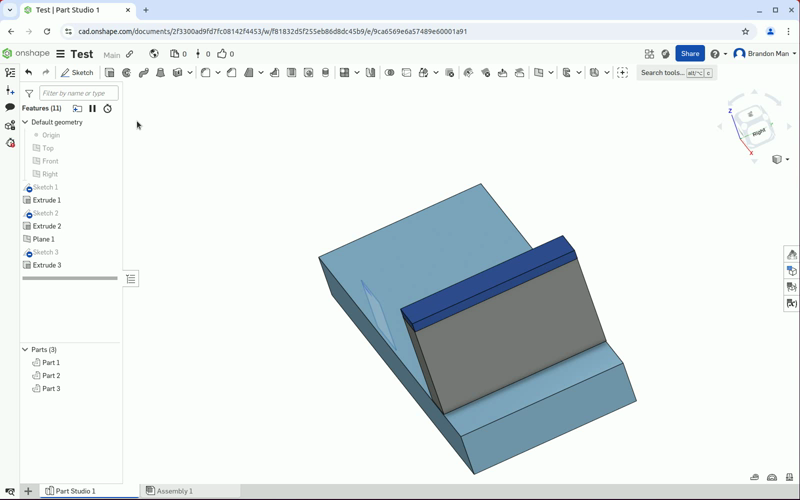
key(down, 2)
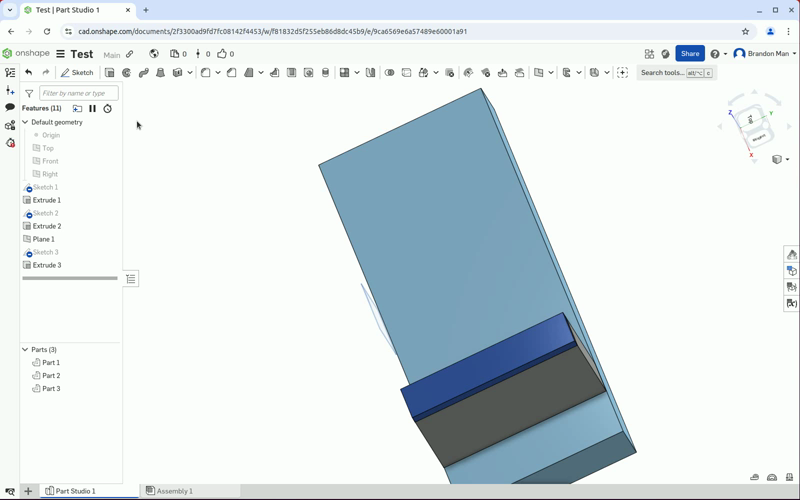
key(up, 2)
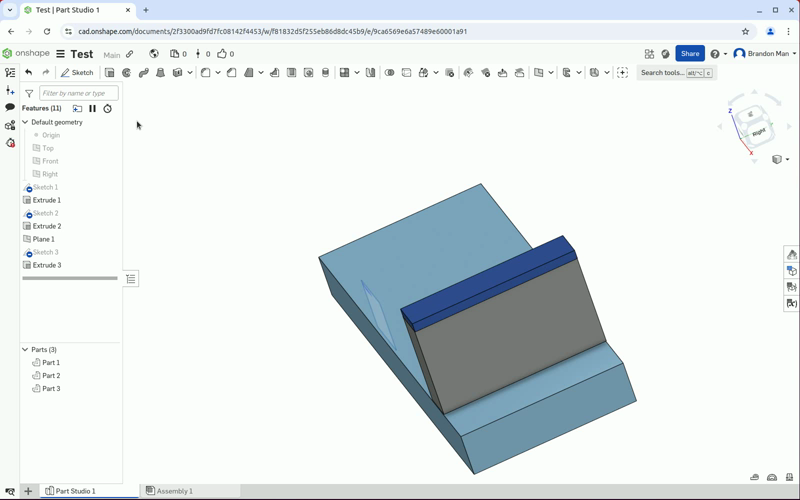
key(right, 2)
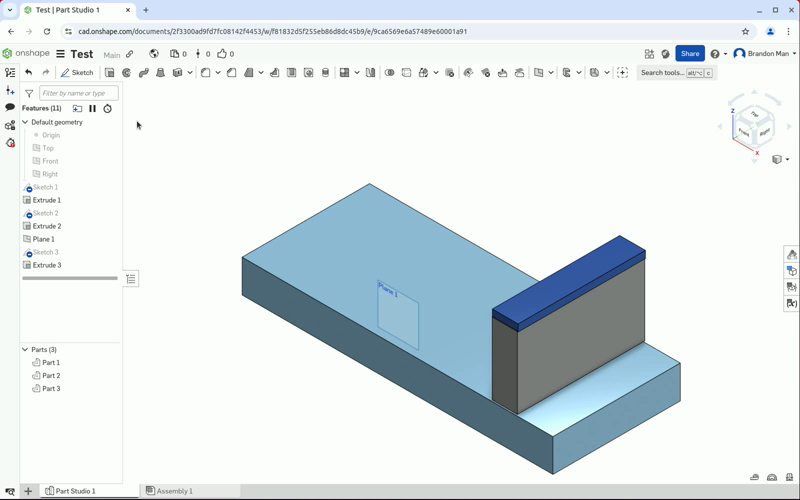
mouse_move(73, 189)
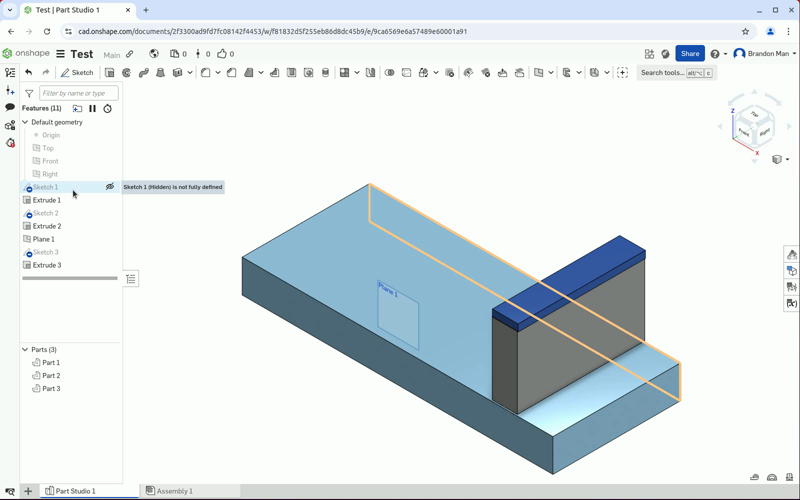
click(73, 189)